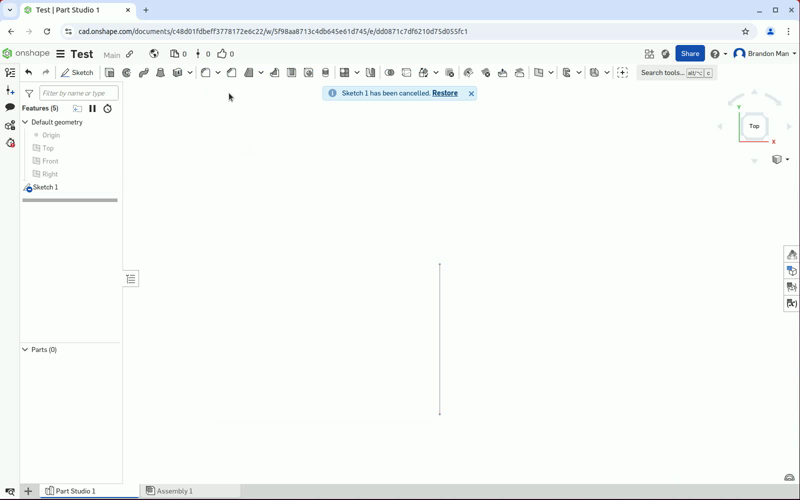
key(shift+h)
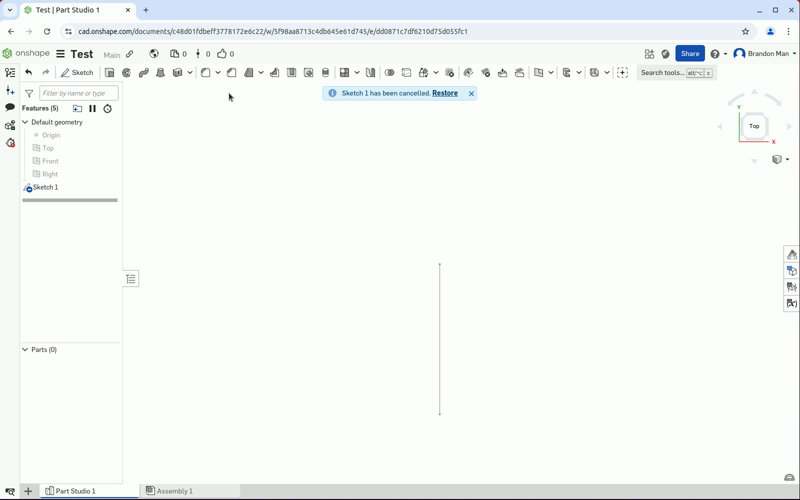
key(shift+s)
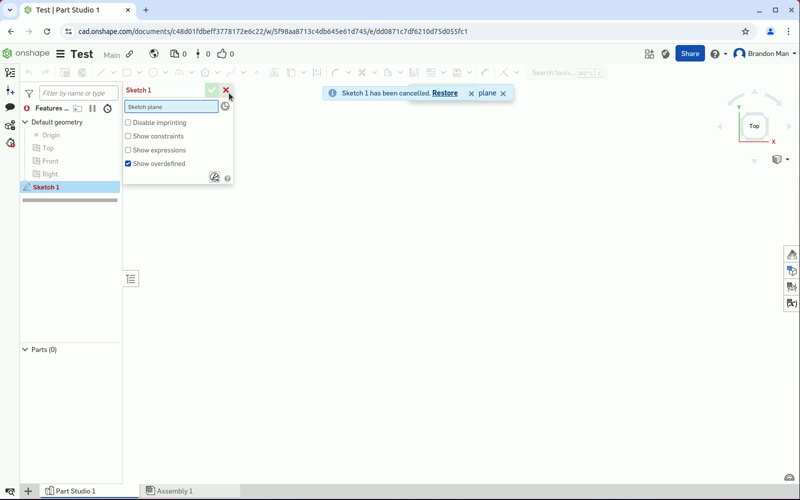
mouse_move(73, 150)
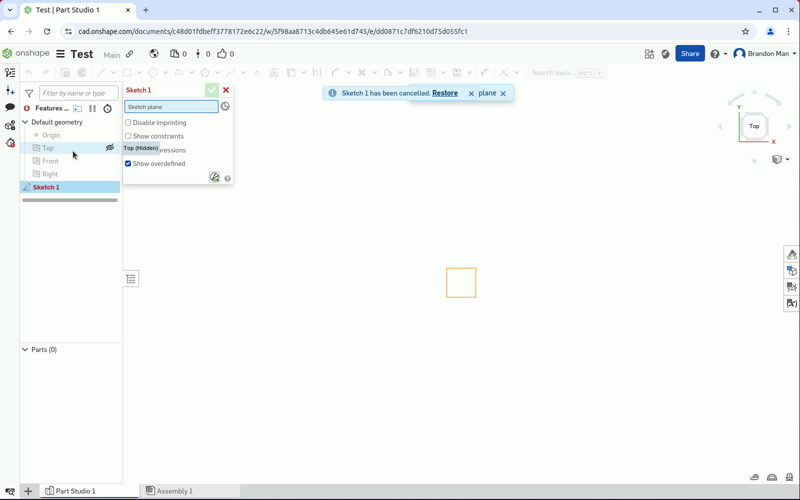
click(73, 150)
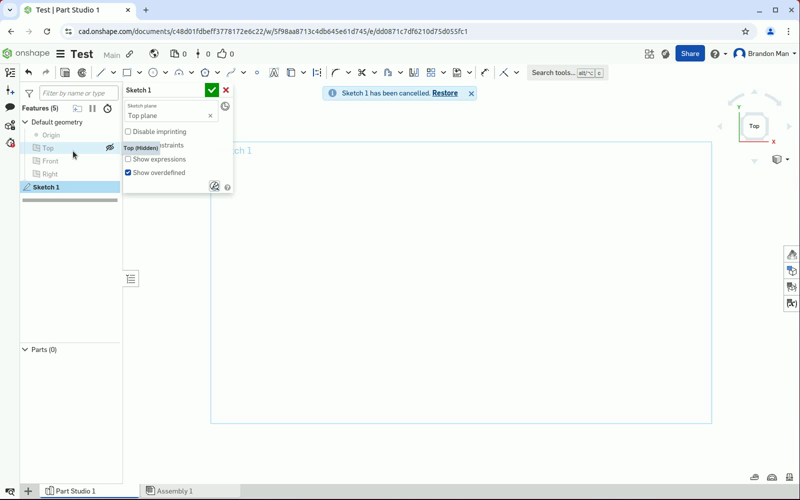
mouse_move(73, 352)
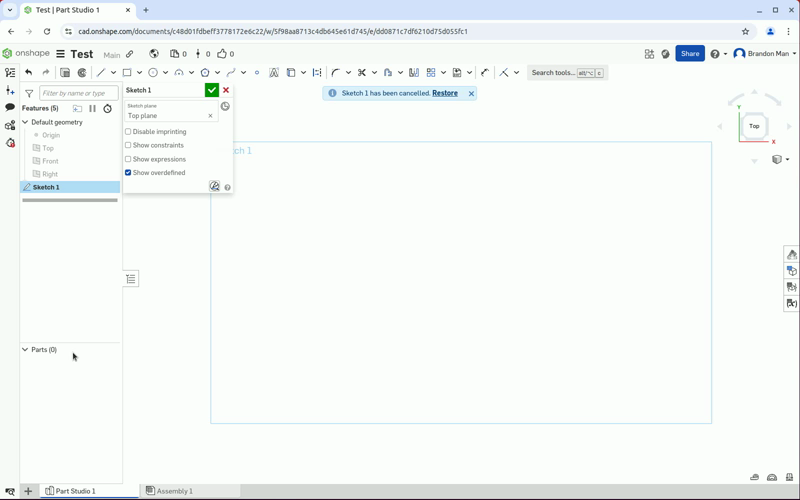
key(y)
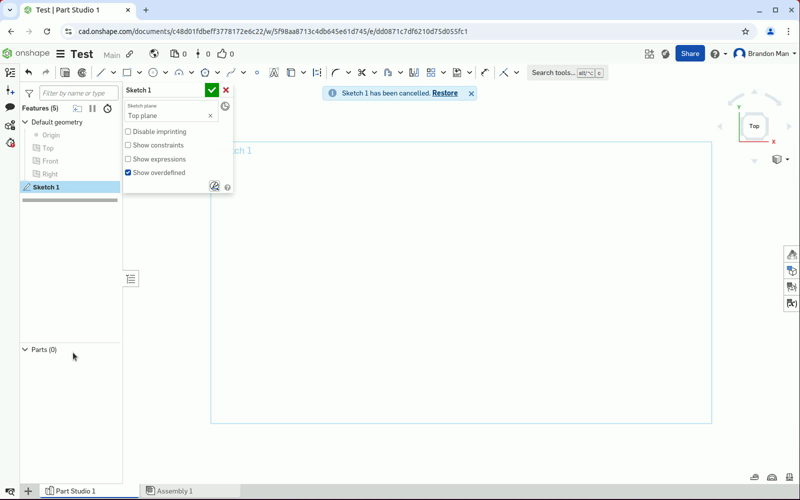
key(l)
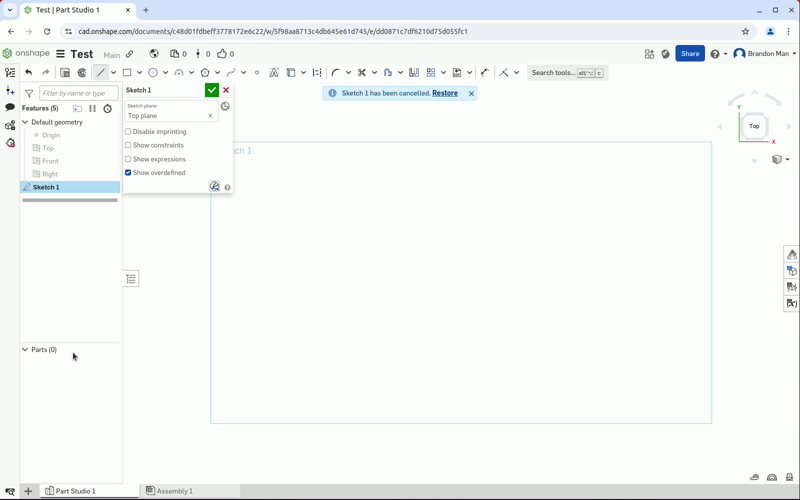
key_down(shift)
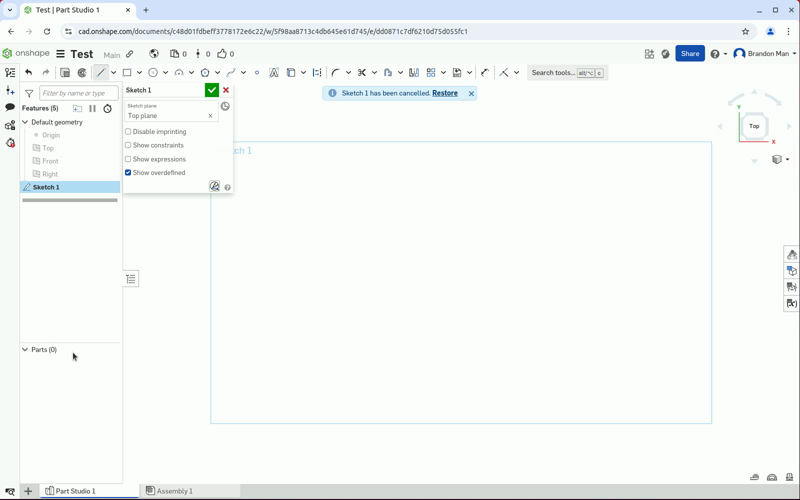
mouse_move(460, 333)
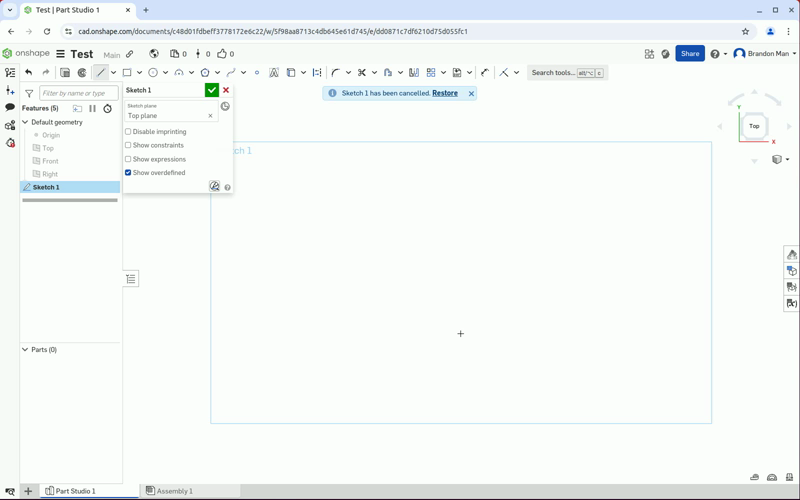
click(460, 333)
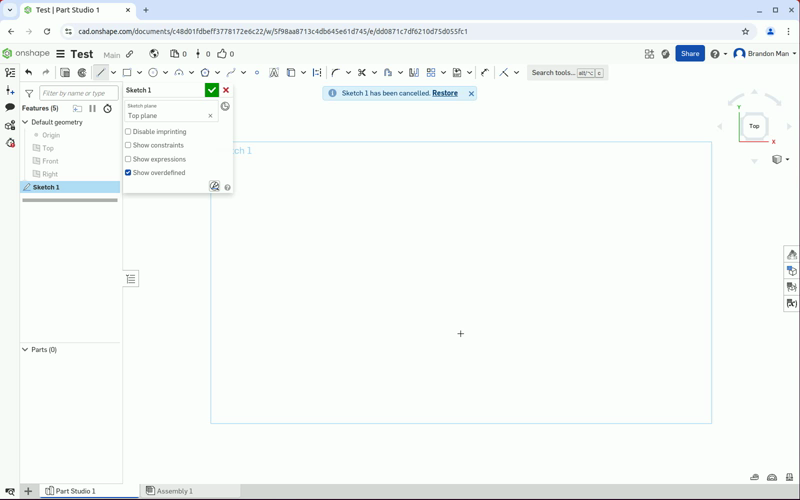
key_up(shift)
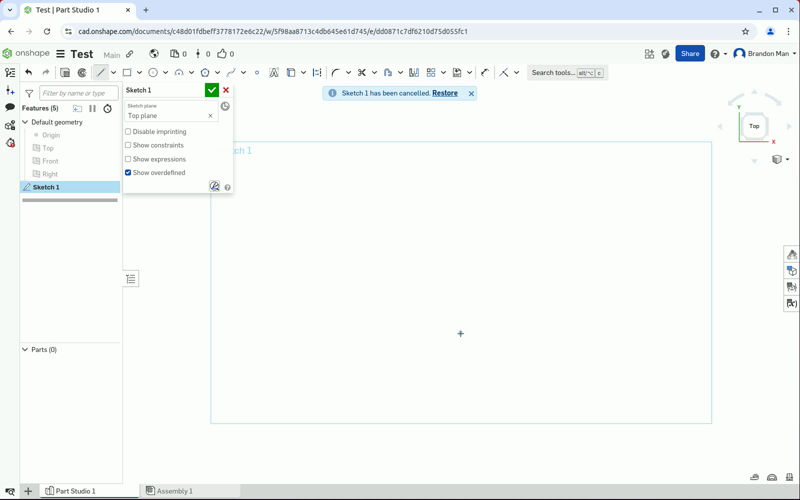
key_down(shift)
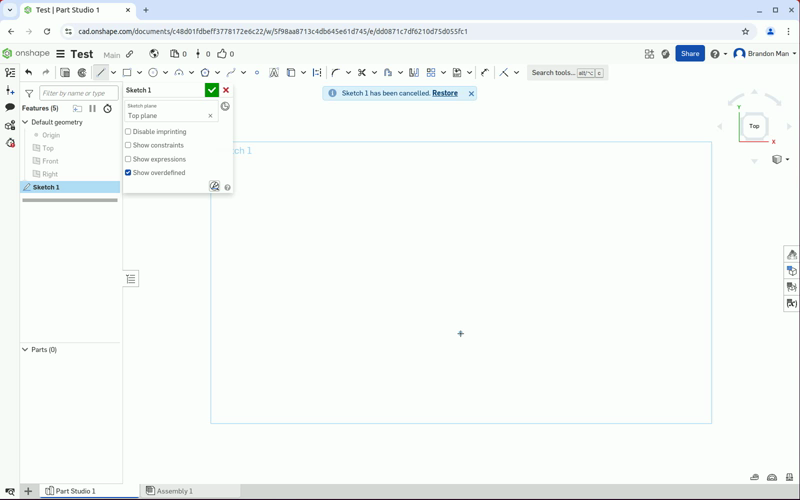
mouse_move(573, 333)
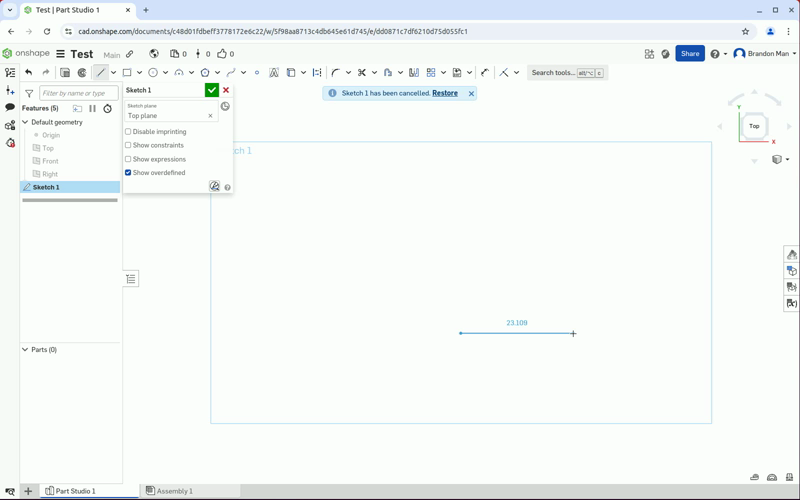
click(573, 333)
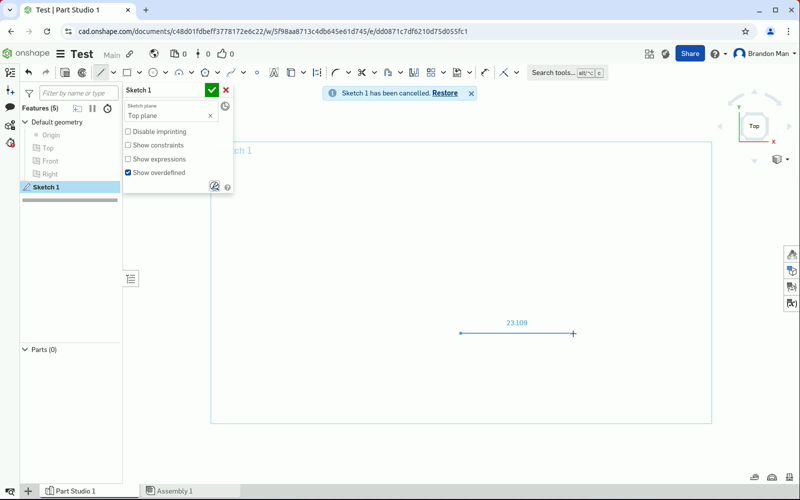
key_up(shift)
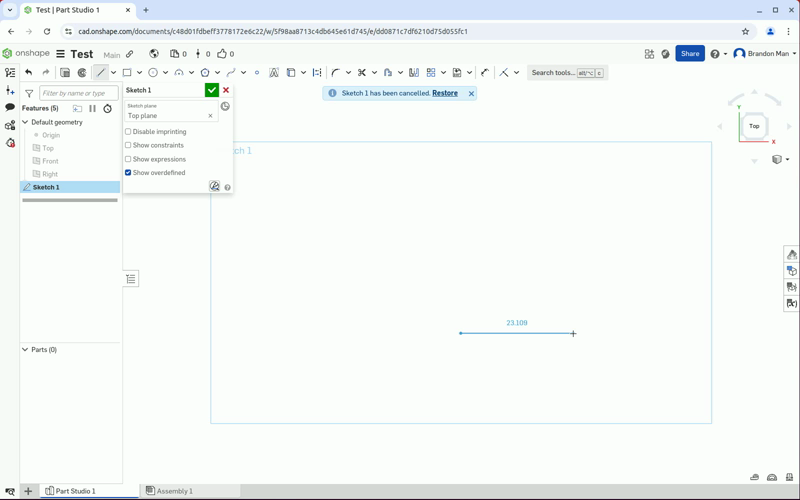
key_down(shift)
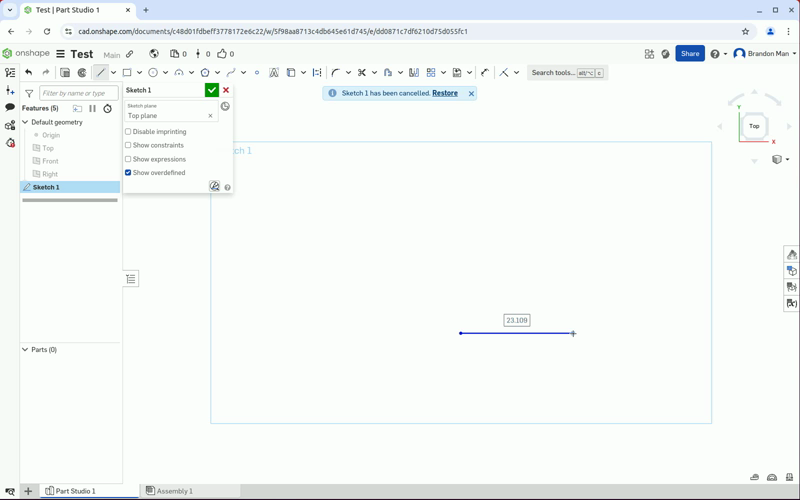
mouse_move(589, 333)
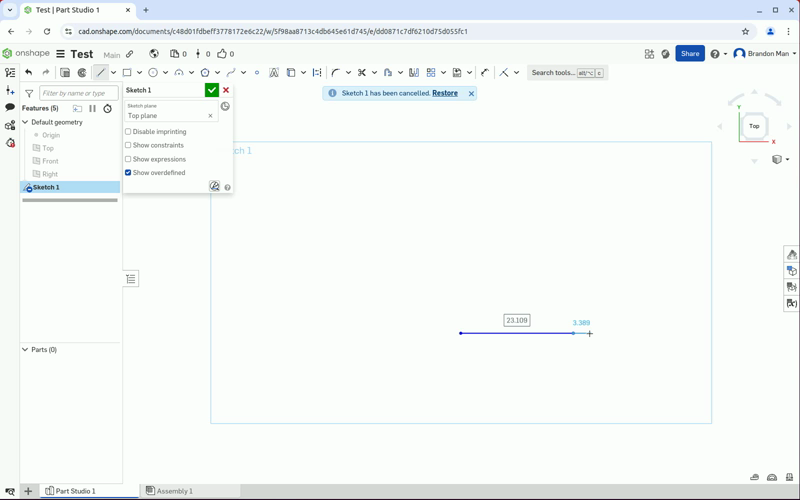
mouse_move(573, 283)
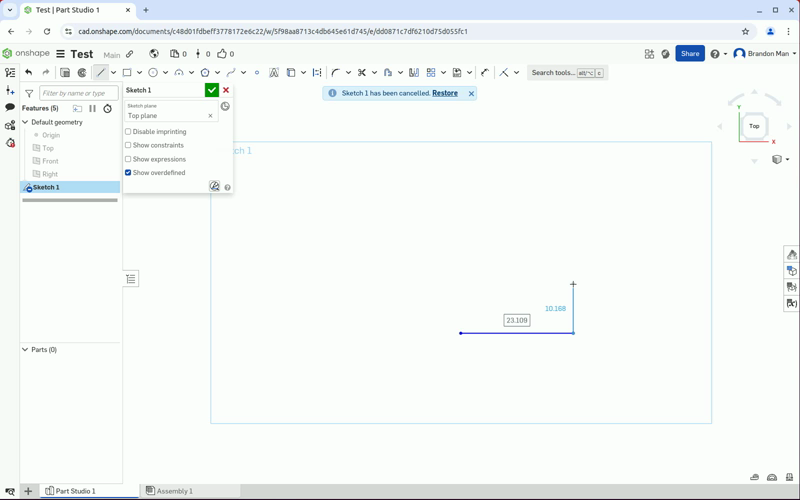
click(573, 283)
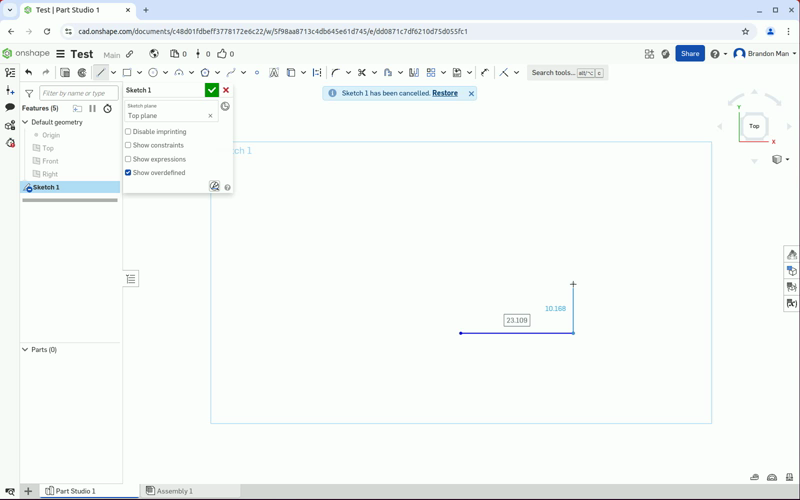
key_up(shift)
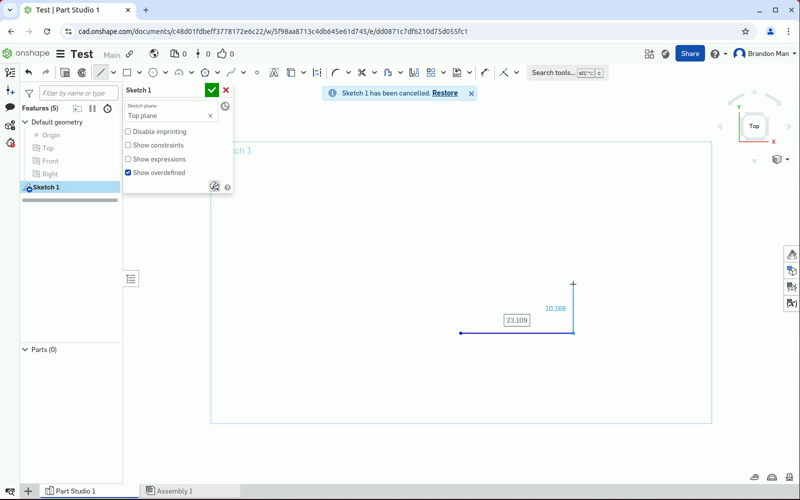
key_down(shift)
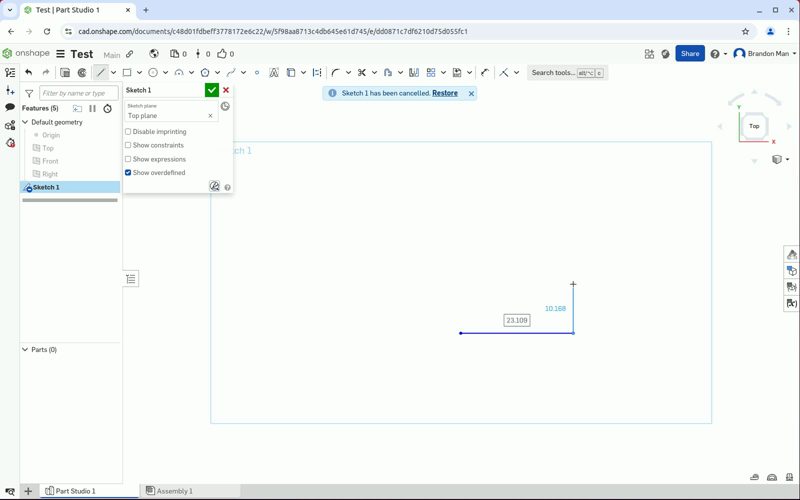
mouse_move(460, 283)
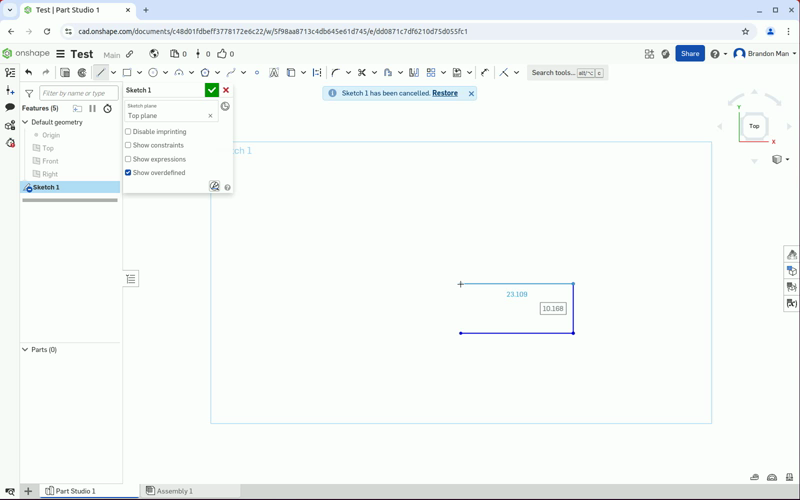
click(460, 283)
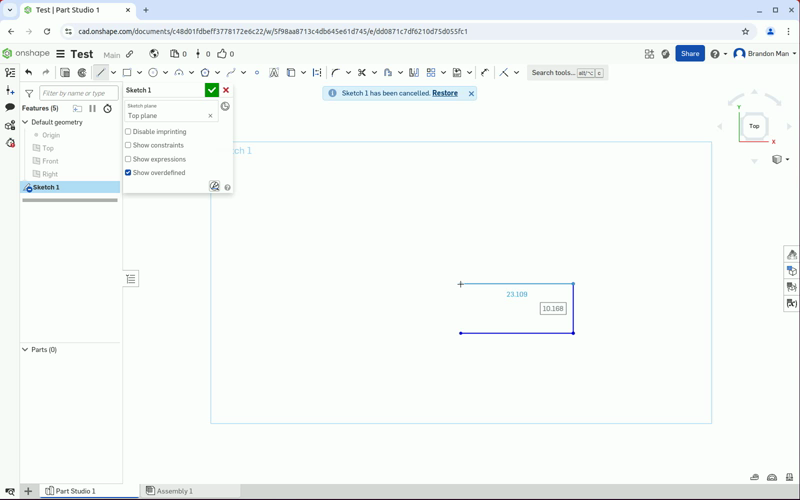
key_up(shift)
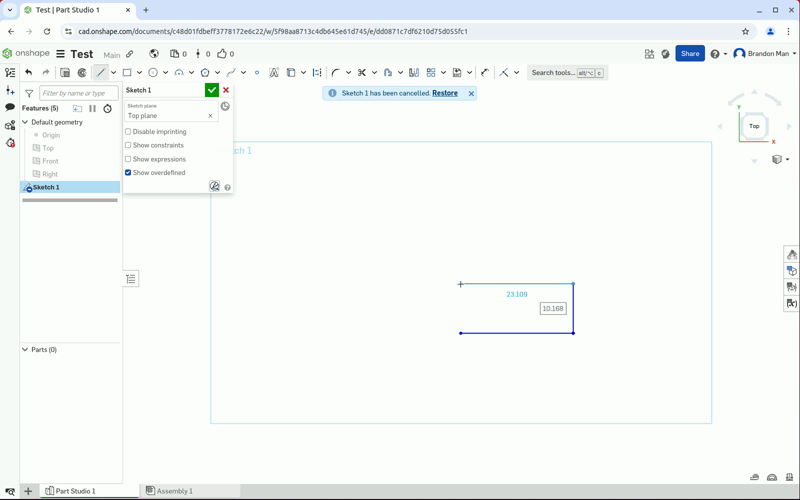
mouse_move(490, 283)
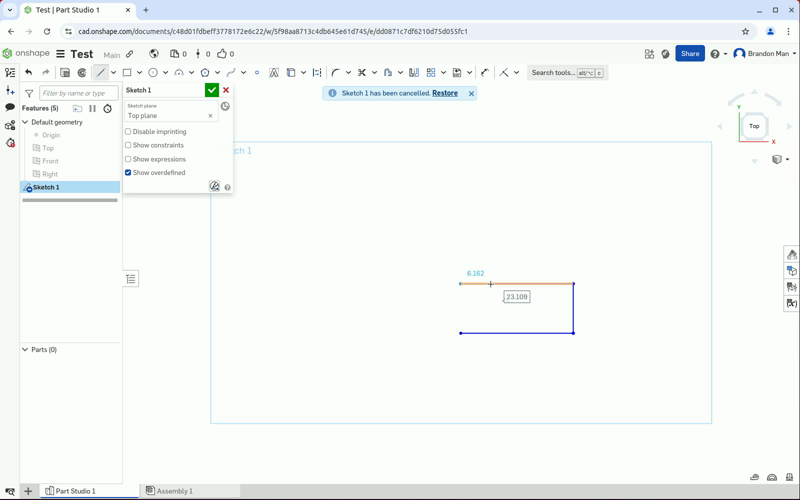
key_down(shift)
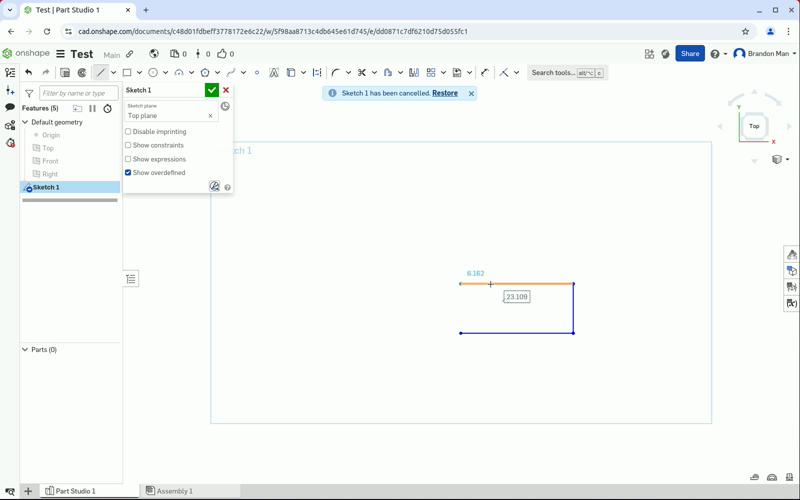
mouse_move(460, 333)
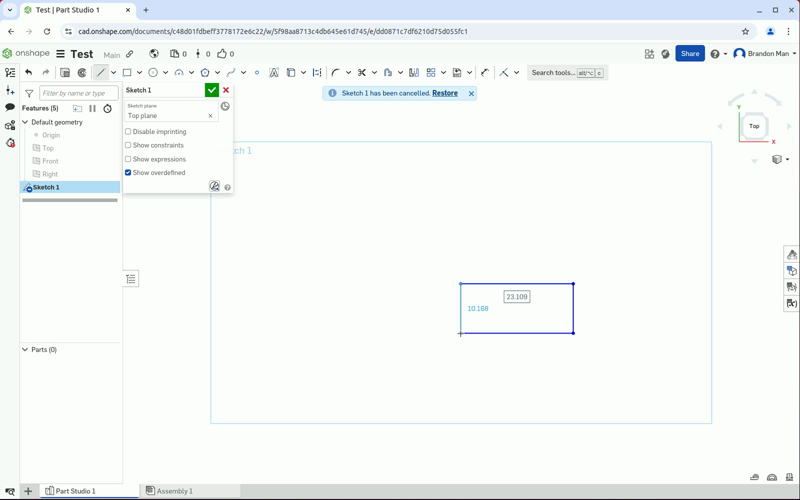
key_up(shift)
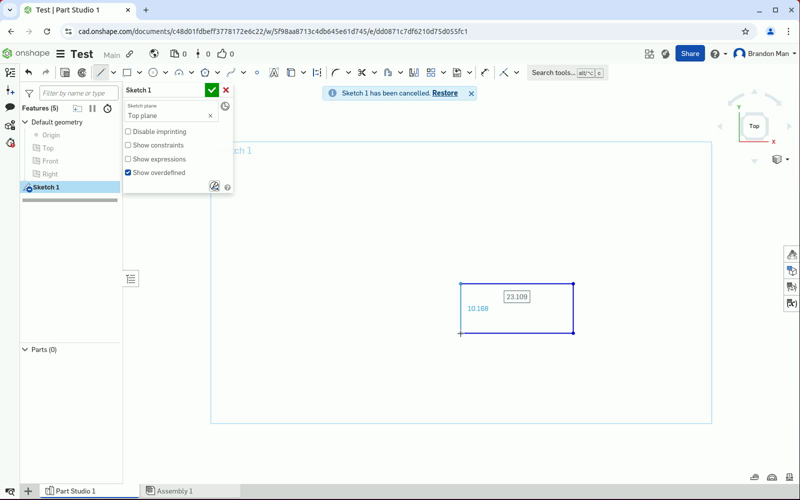
click(460, 333)
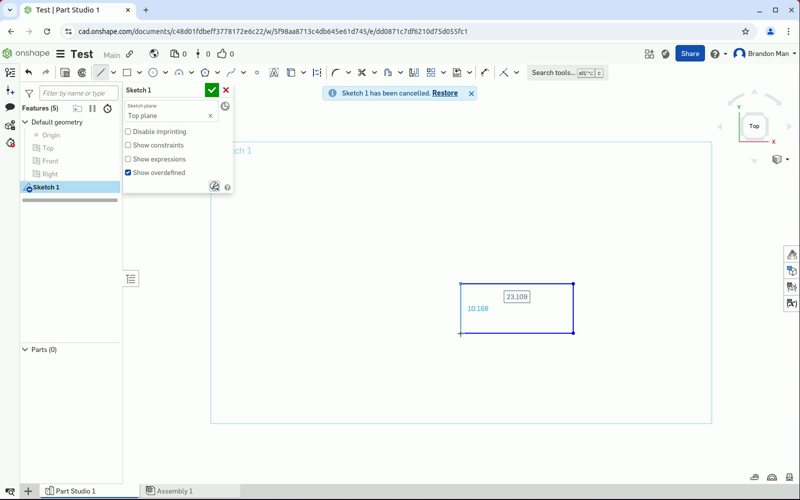
key(esc)
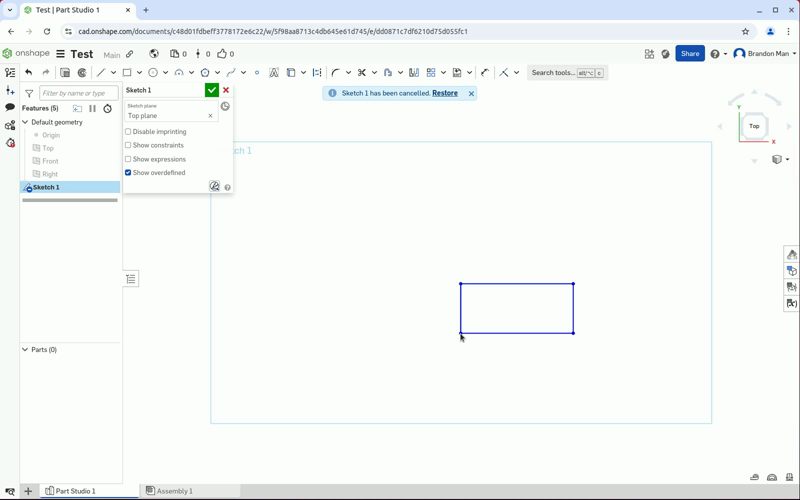
mouse_move(474, 308)
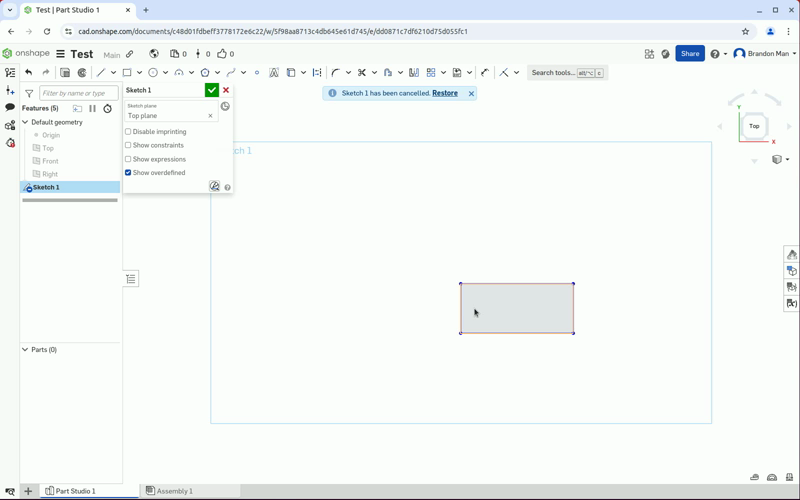
click(474, 308)
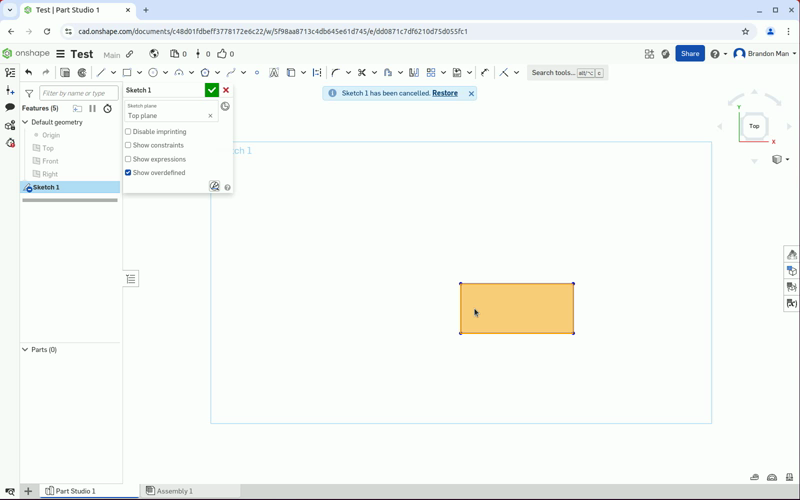
mouse_move(73, 352)
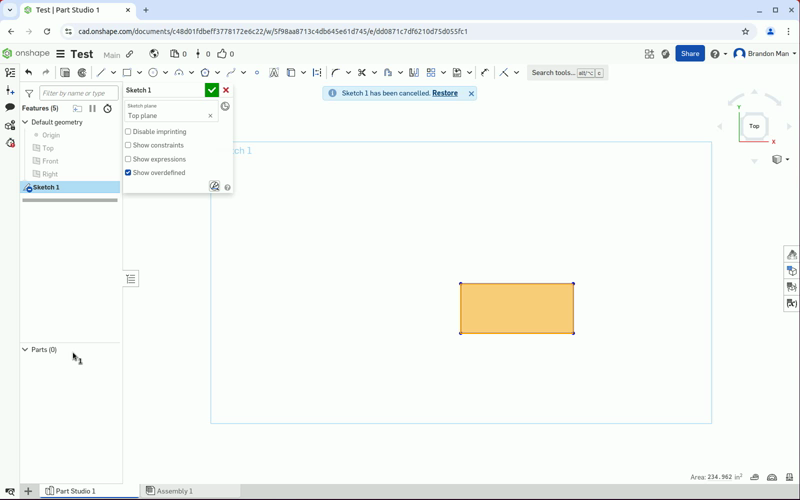
key(shift+y)
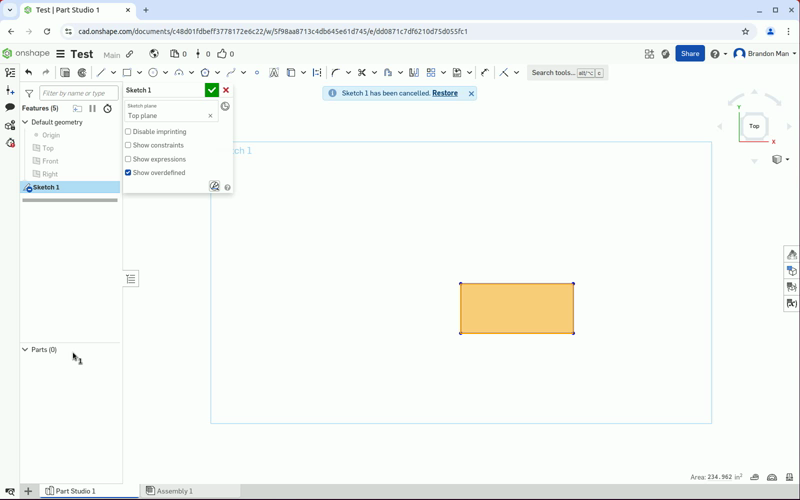
key(shift+e)
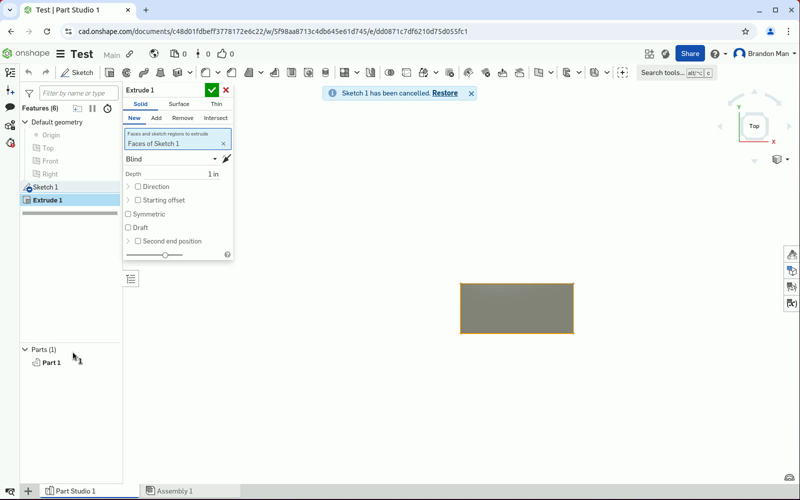
mouse_move(143, 106)
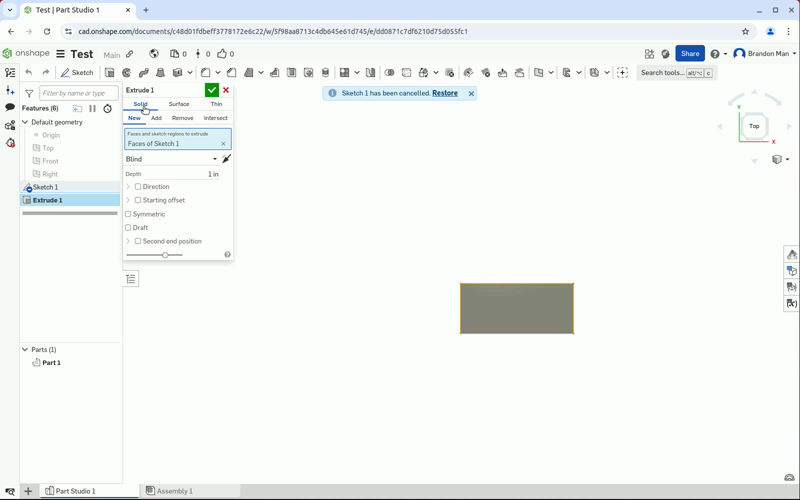
click(143, 106)
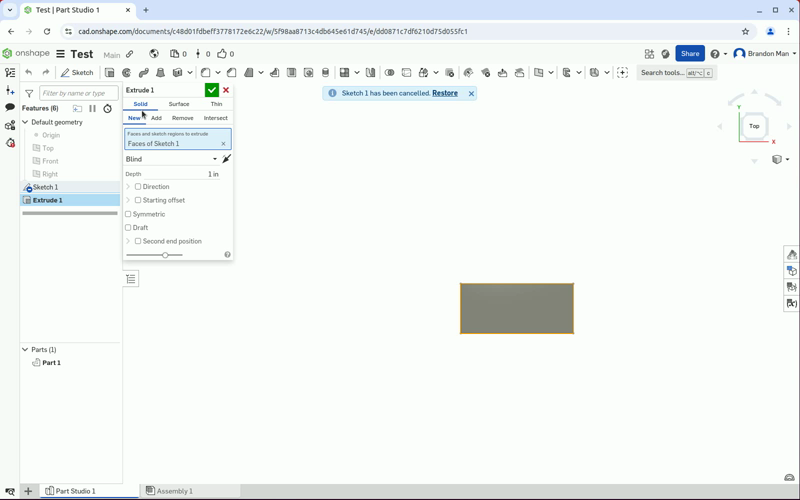
mouse_move(137, 120)
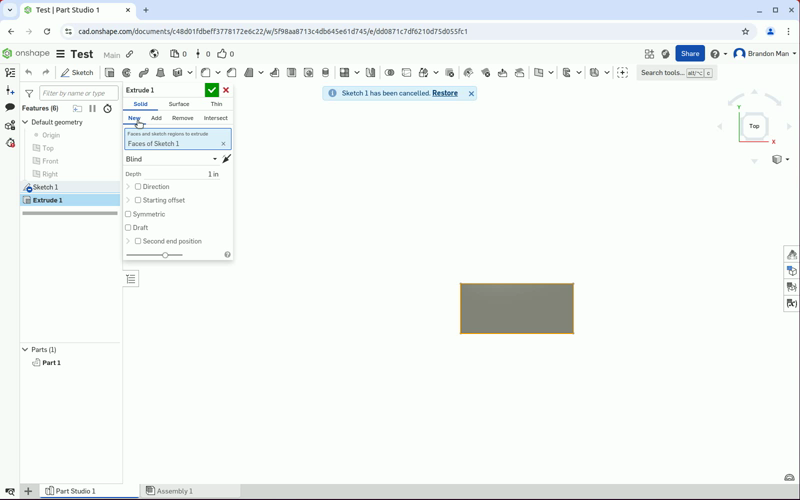
click(137, 120)
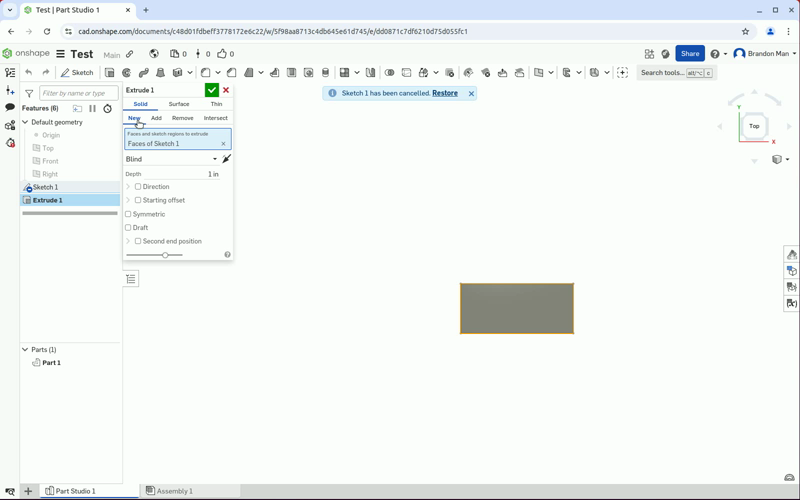
key(tab, 4)
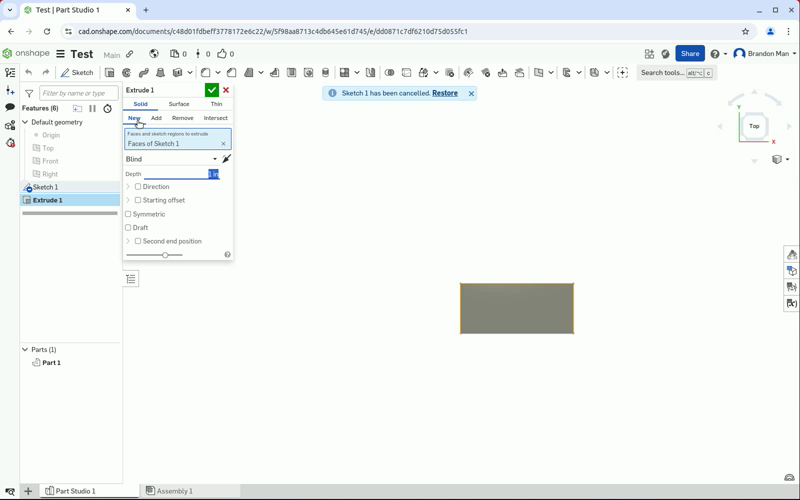
text(4.814)
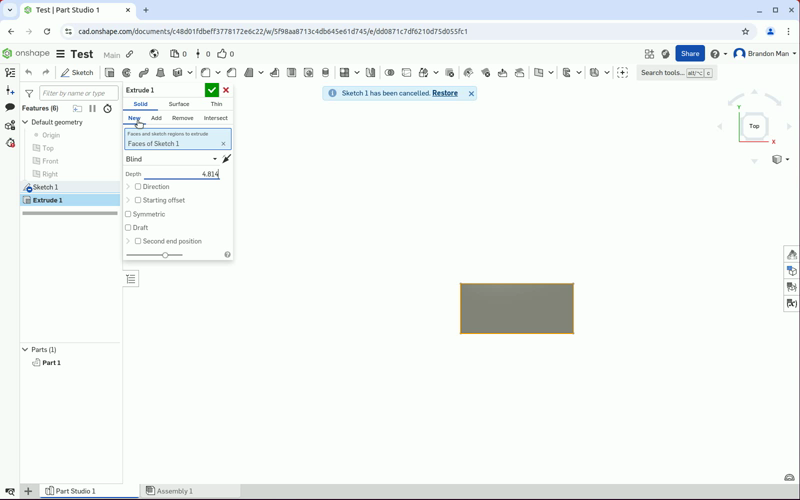
key(enter)
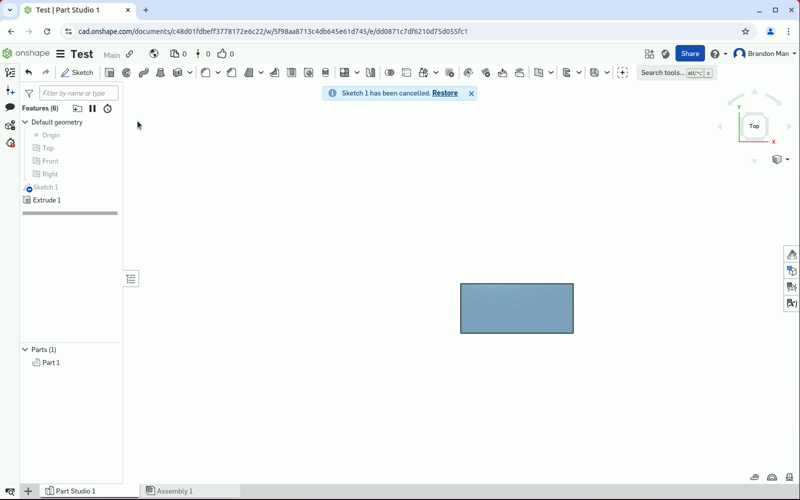
key(shift+h)
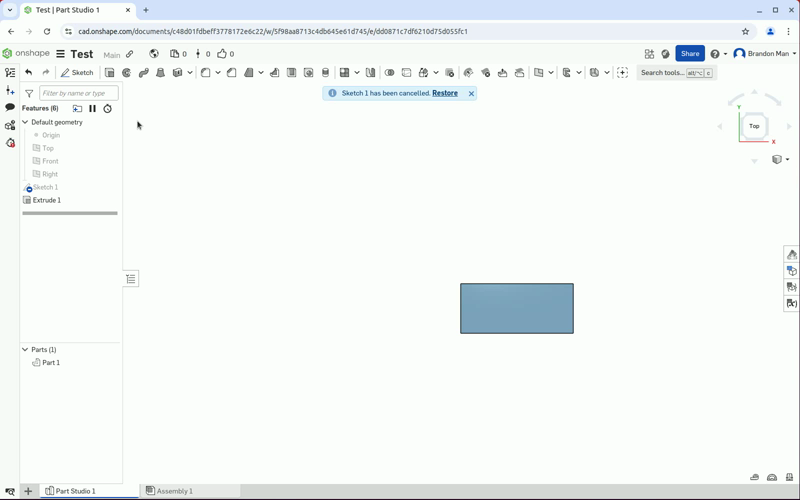
key(shift+h)
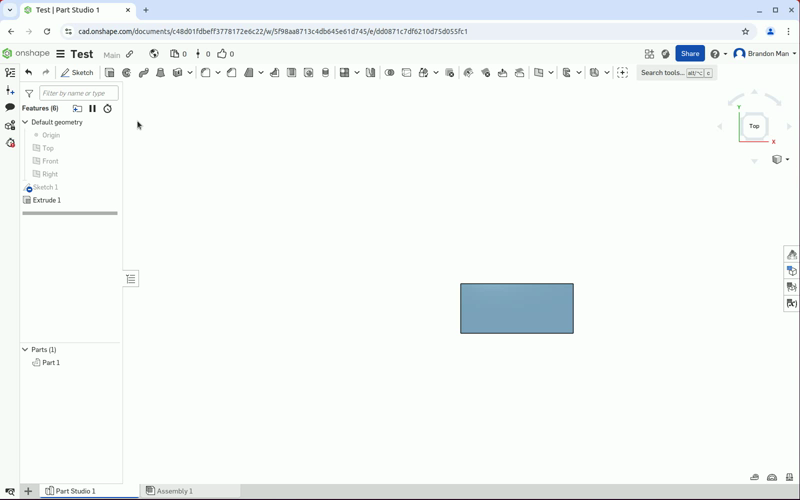
mouse_move(73, 189)
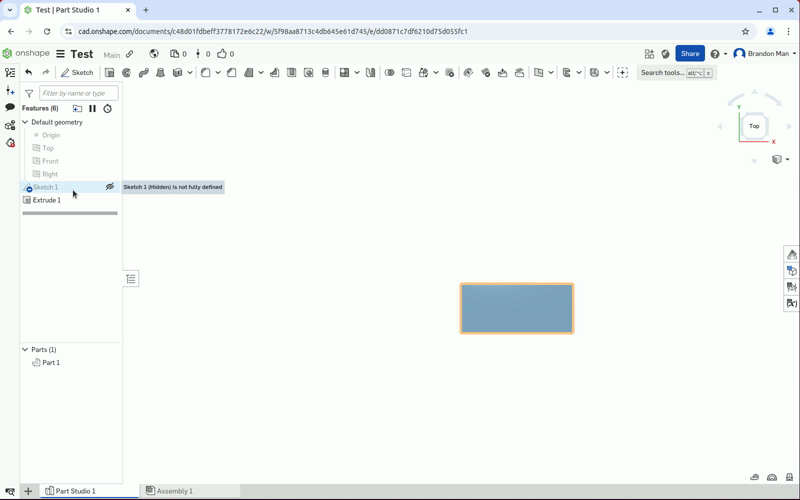
click(73, 189)
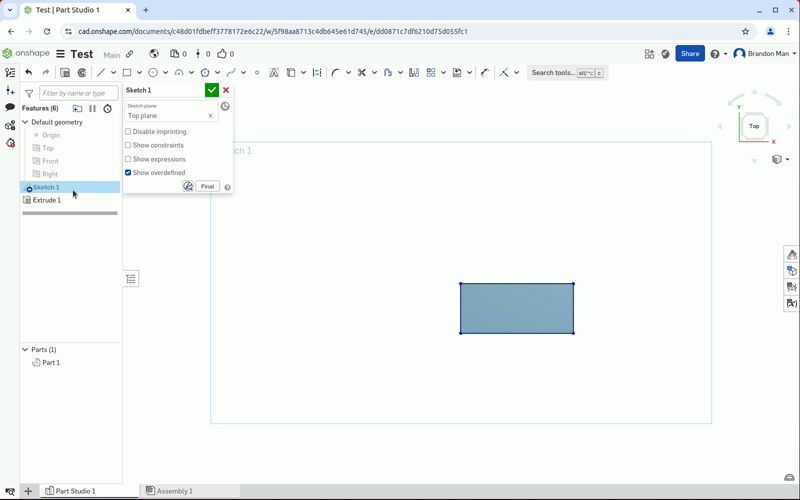
mouse_move(229, 92)
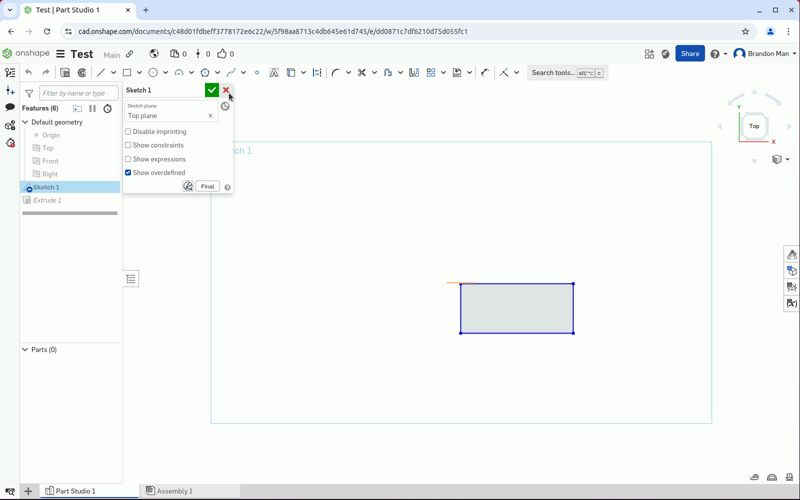
click(229, 92)
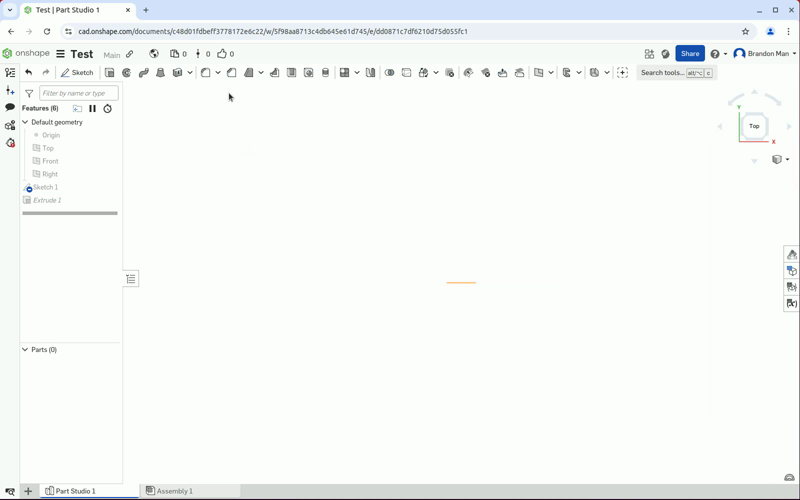
mouse_move(541, 75)
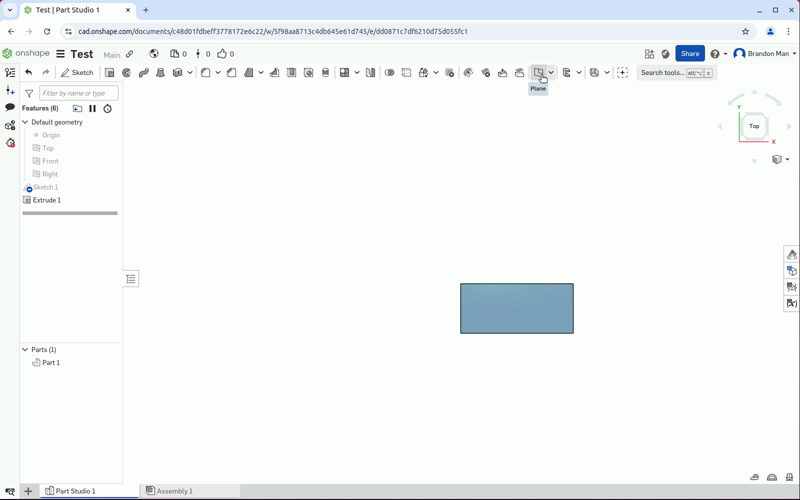
click(541, 75)
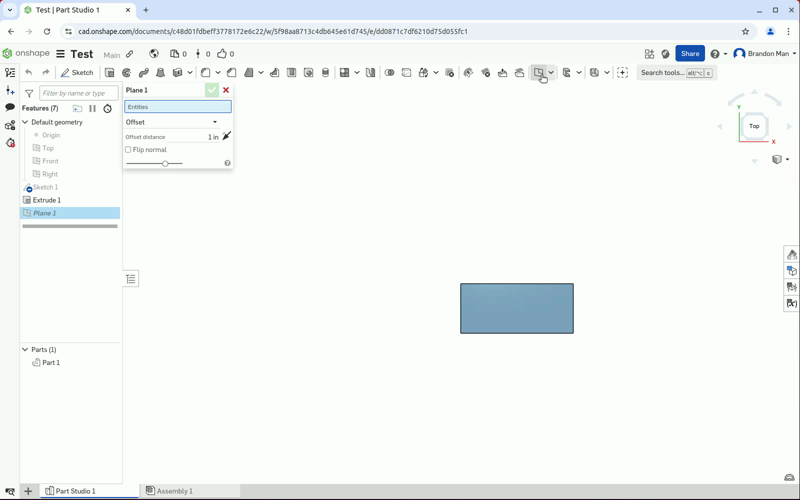
mouse_move(73, 150)
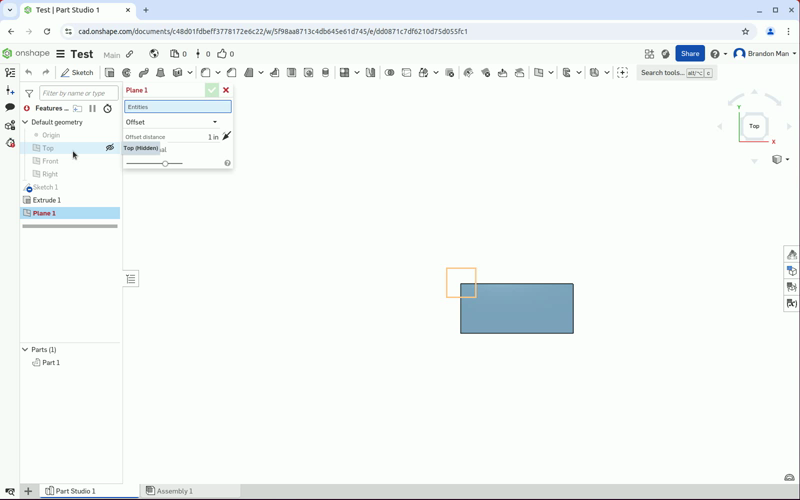
click(73, 150)
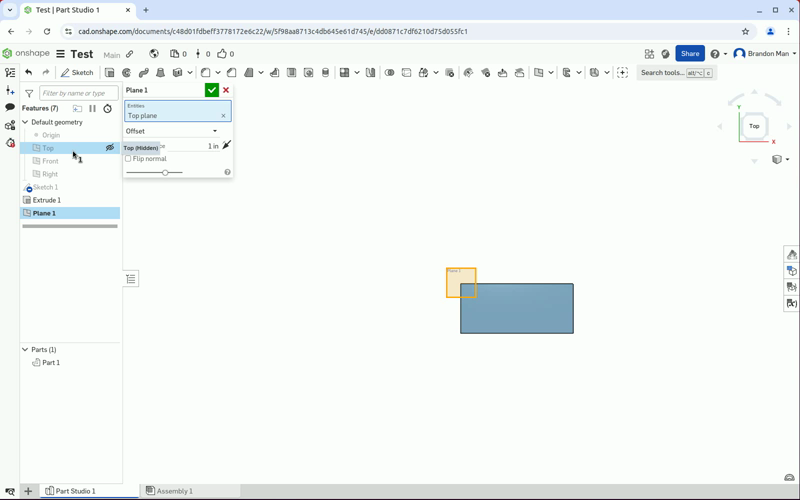
key(tab, 2)
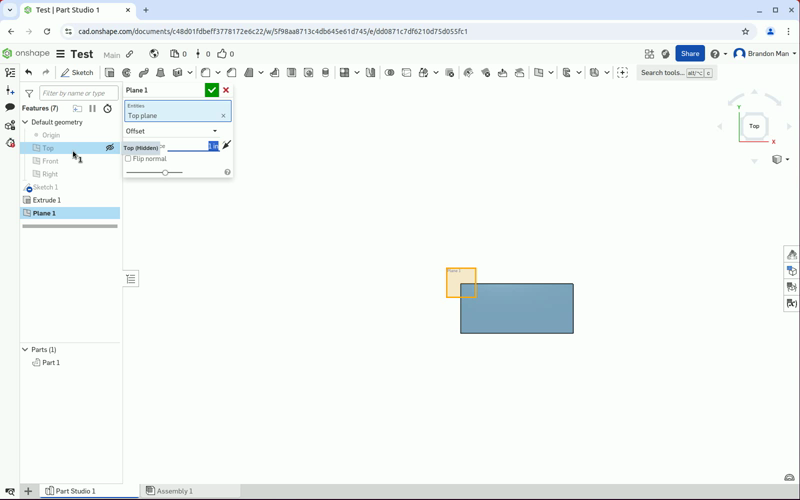
text(4.807)
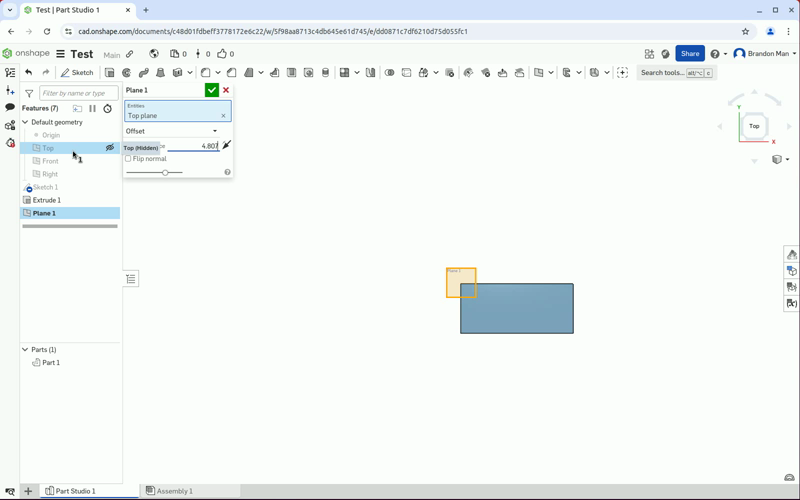
key(enter, 2)
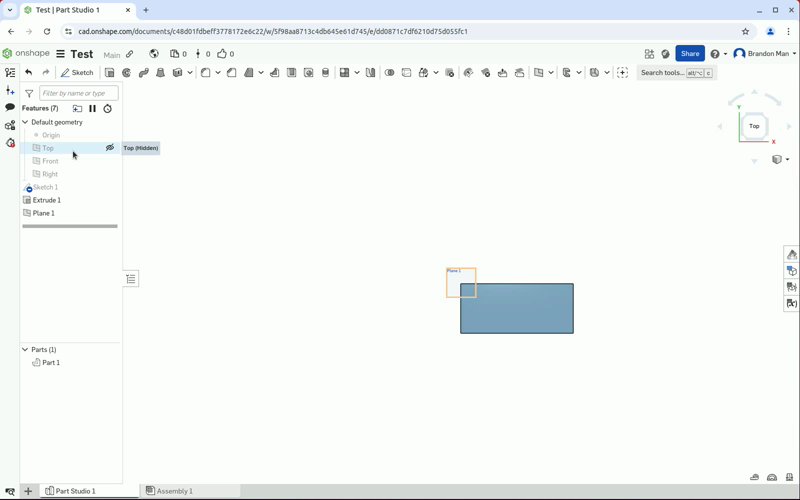
key(shift+s)
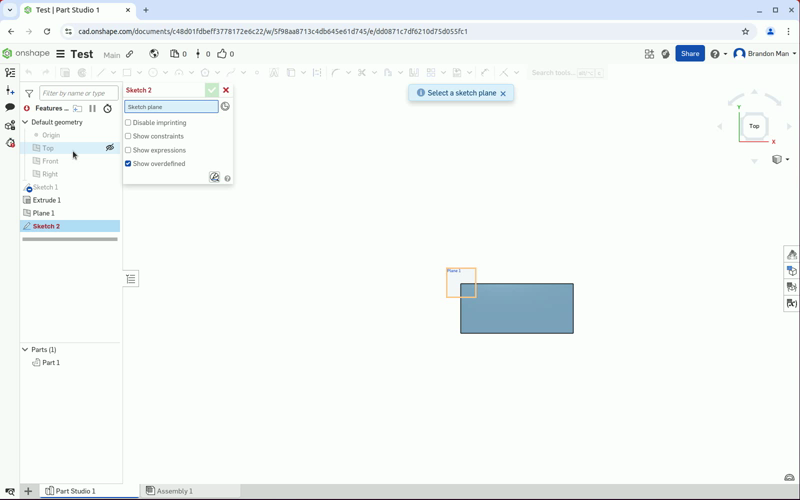
mouse_move(73, 215)
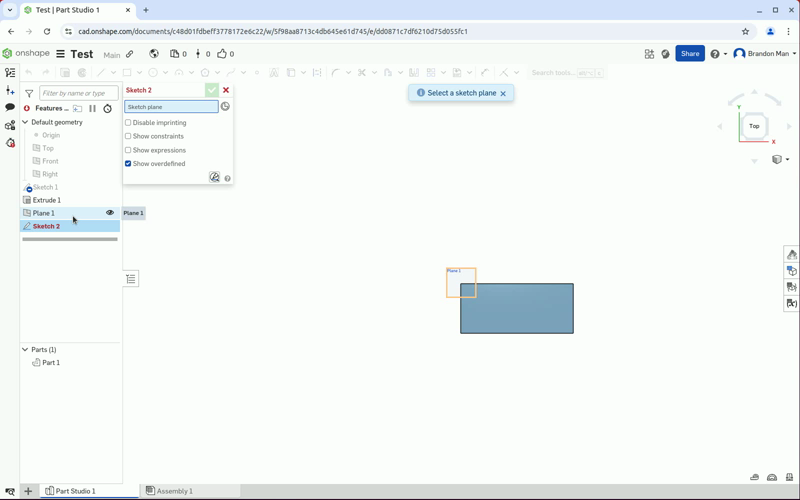
click(73, 215)
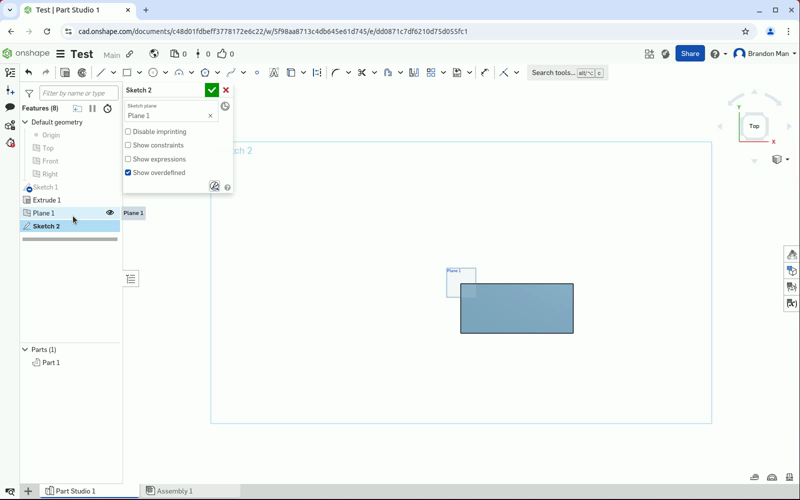
mouse_move(73, 352)
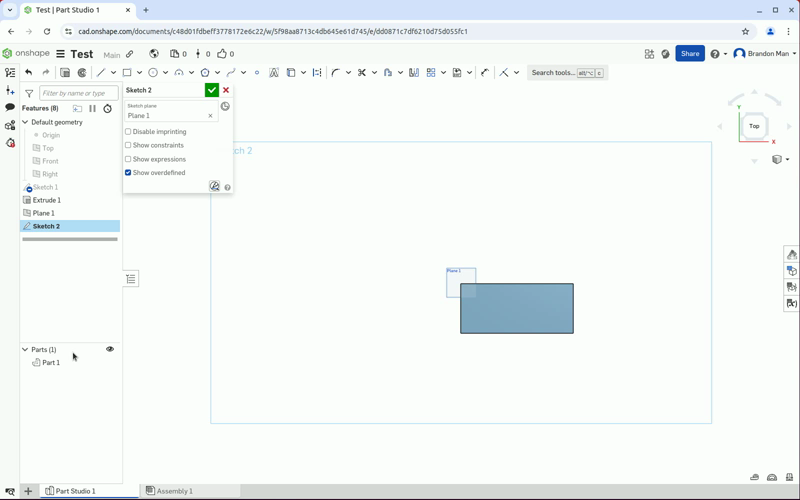
key(y)
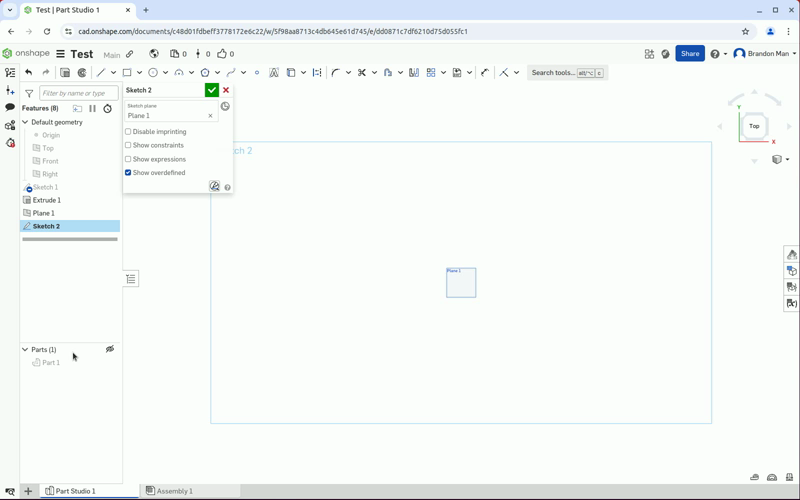
key(l)
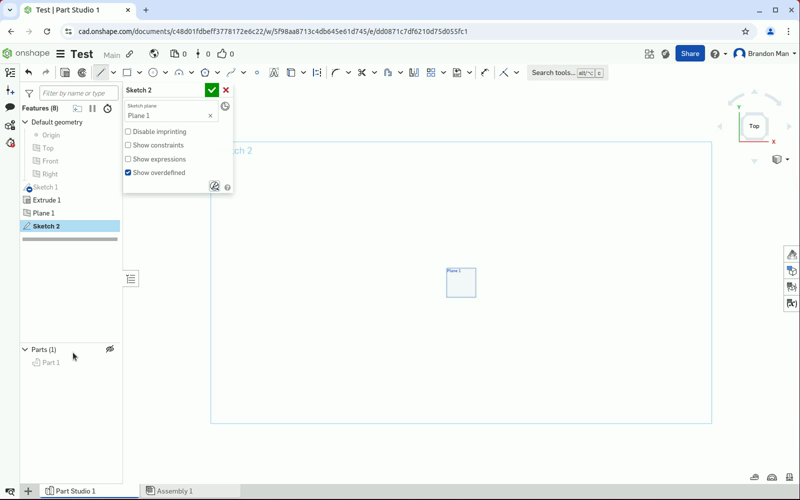
key_down(shift)
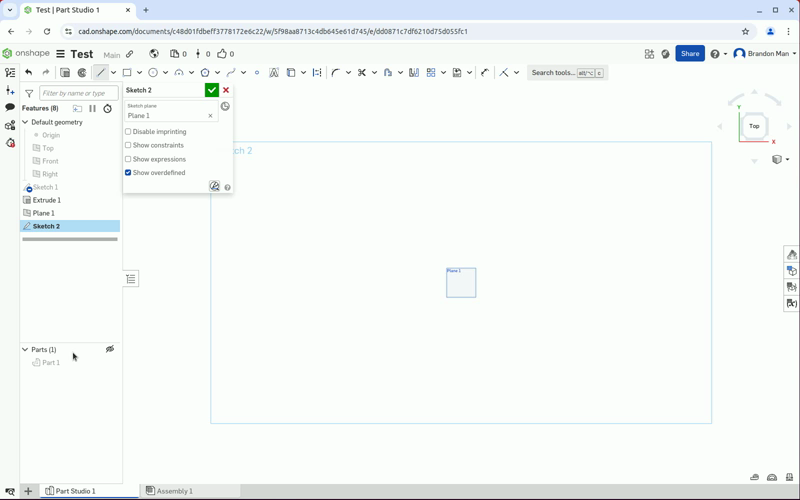
mouse_move(460, 333)
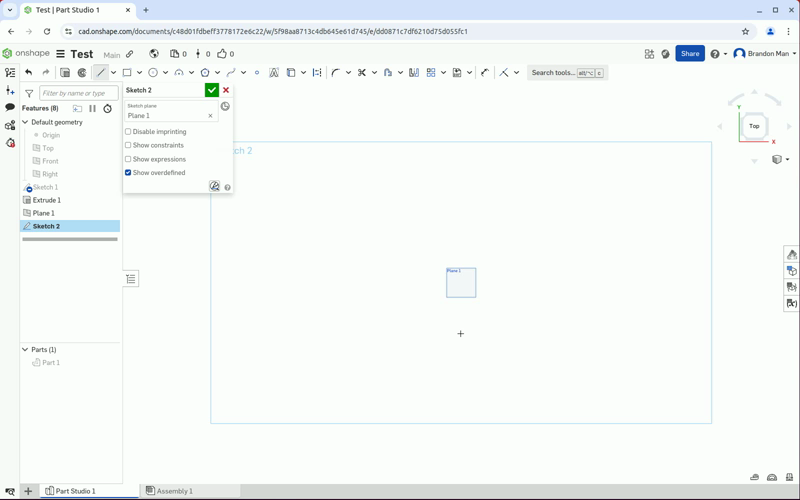
click(460, 333)
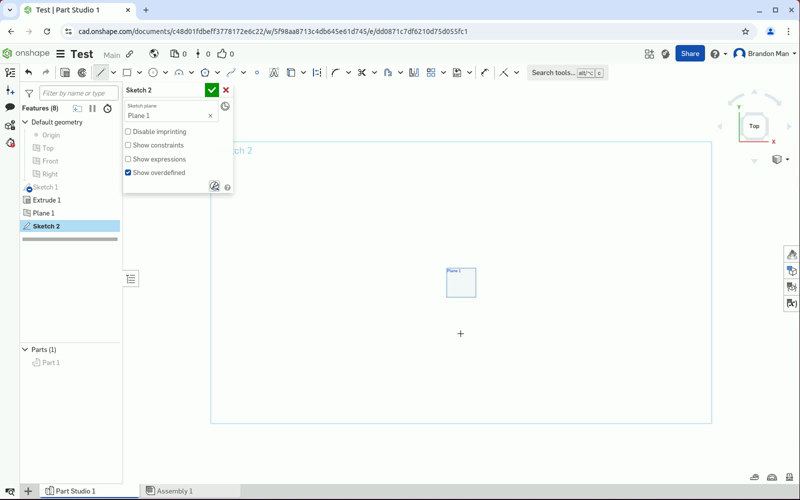
key_up(shift)
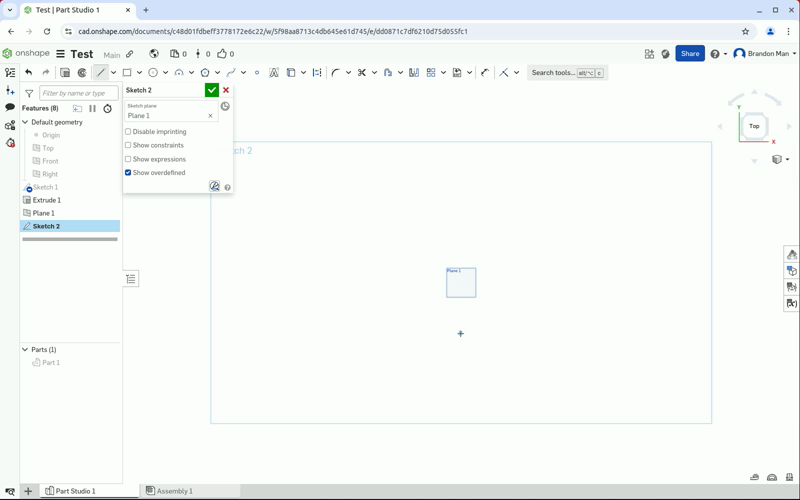
key_down(shift)
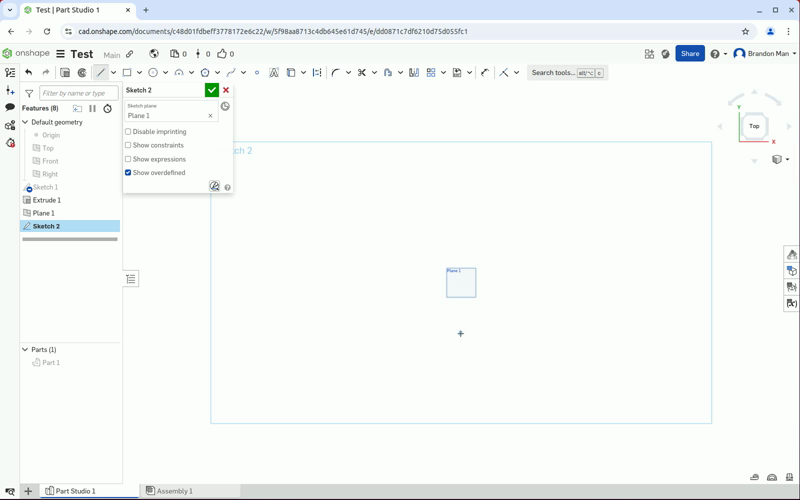
mouse_move(490, 333)
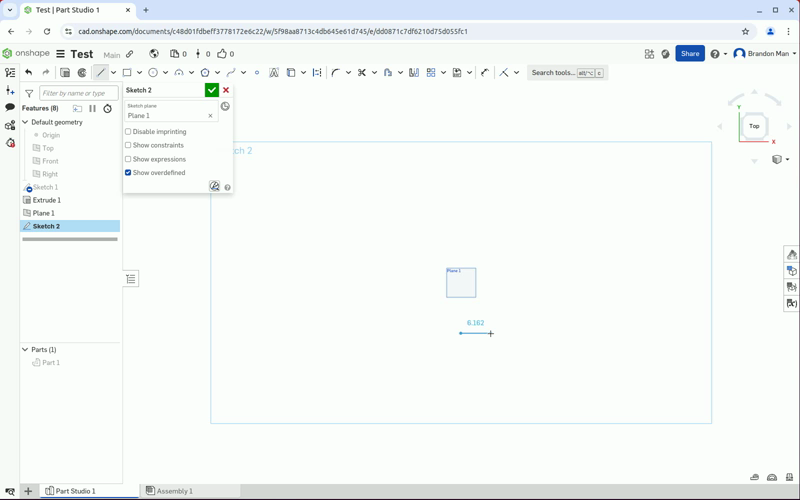
mouse_move(470, 333)
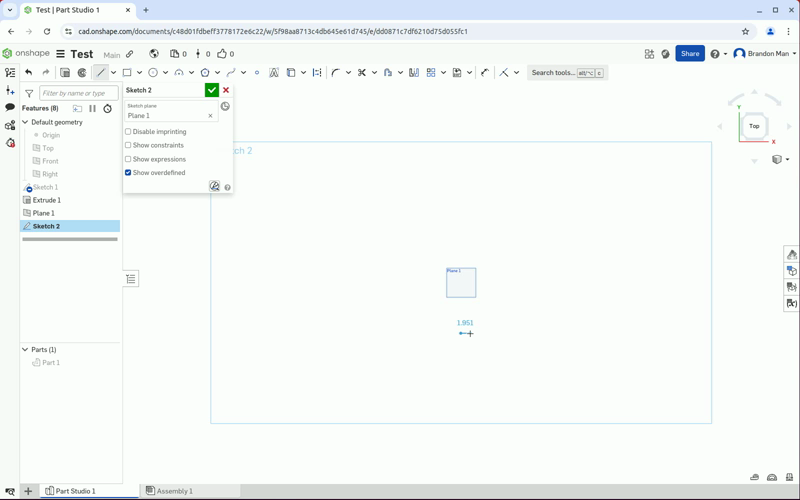
click(470, 333)
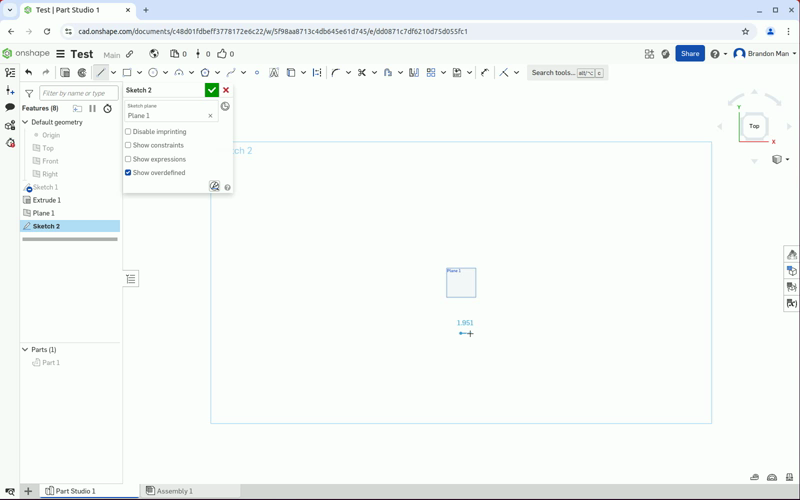
key_up(shift)
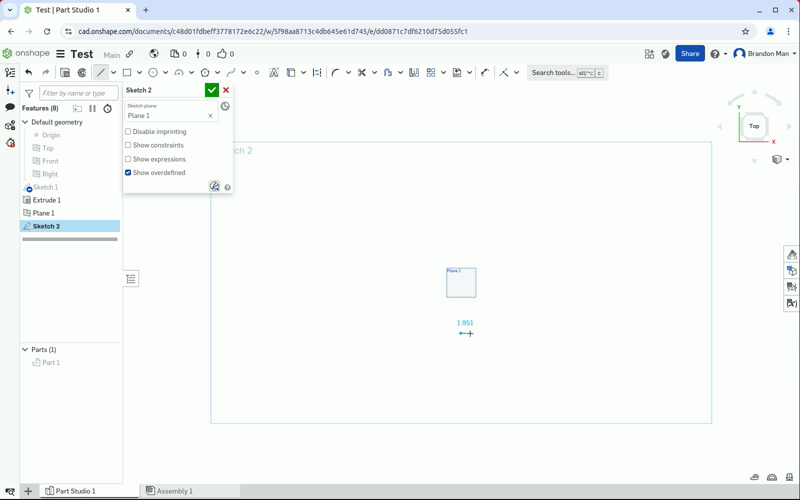
key_down(shift)
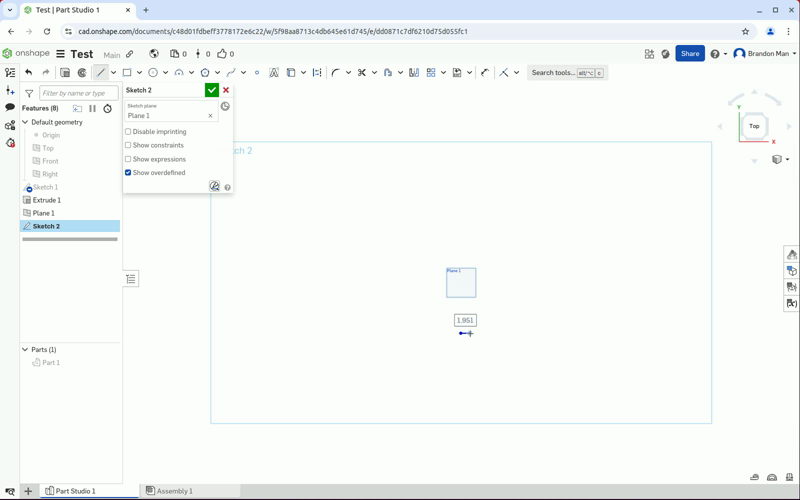
mouse_move(500, 333)
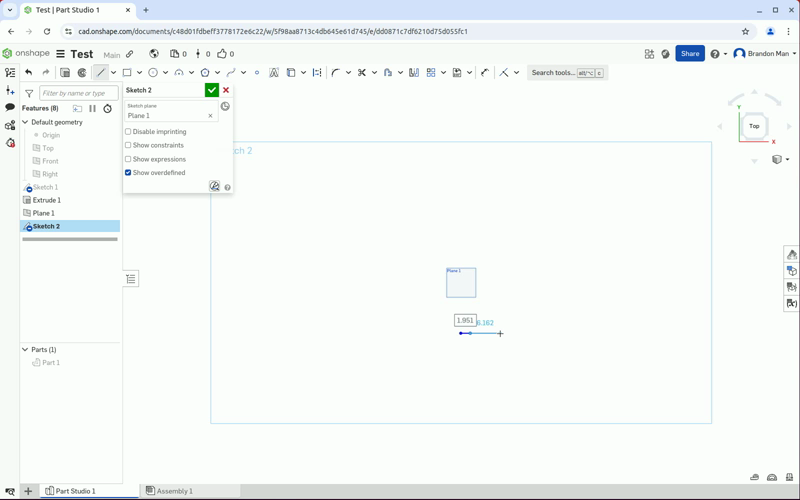
mouse_move(470, 293)
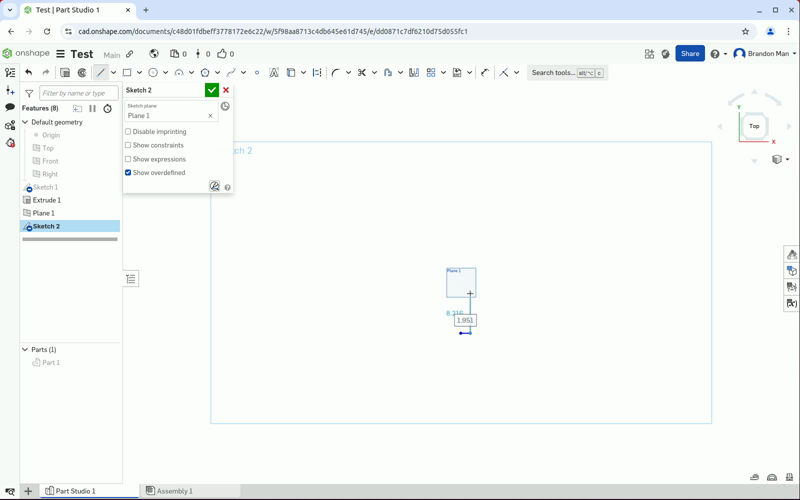
click(470, 293)
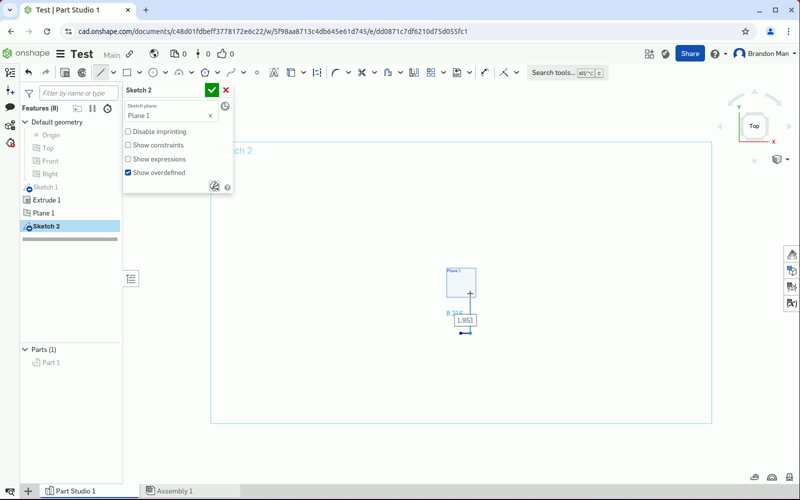
key_up(shift)
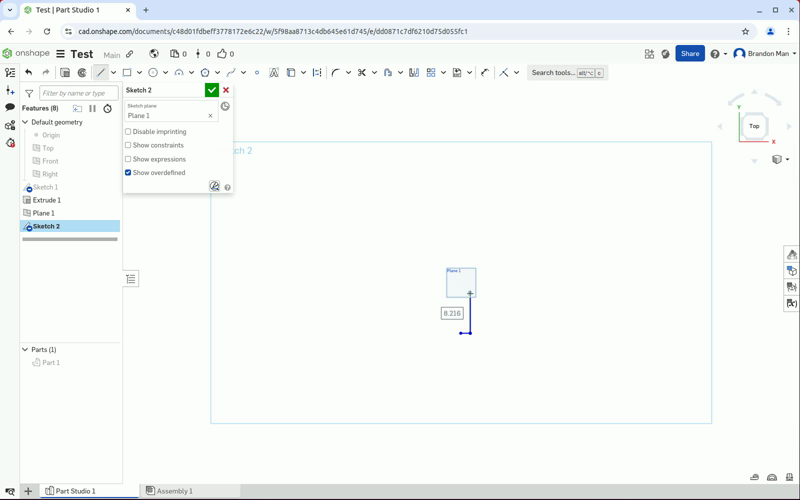
key_down(shift)
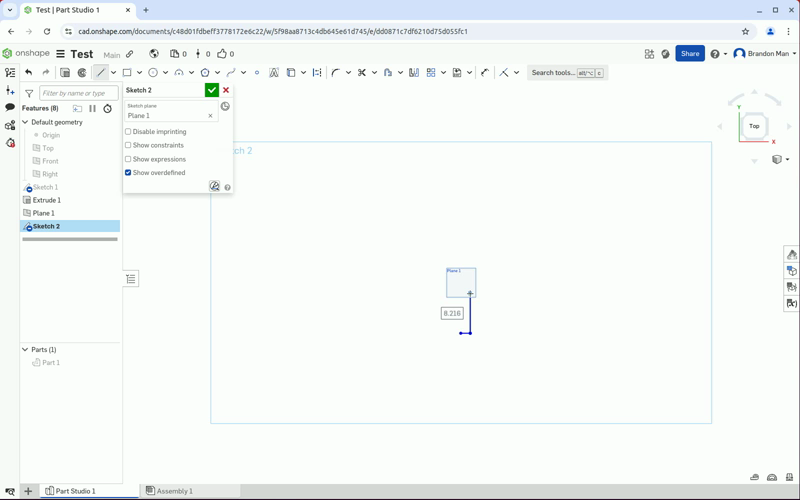
mouse_move(563, 293)
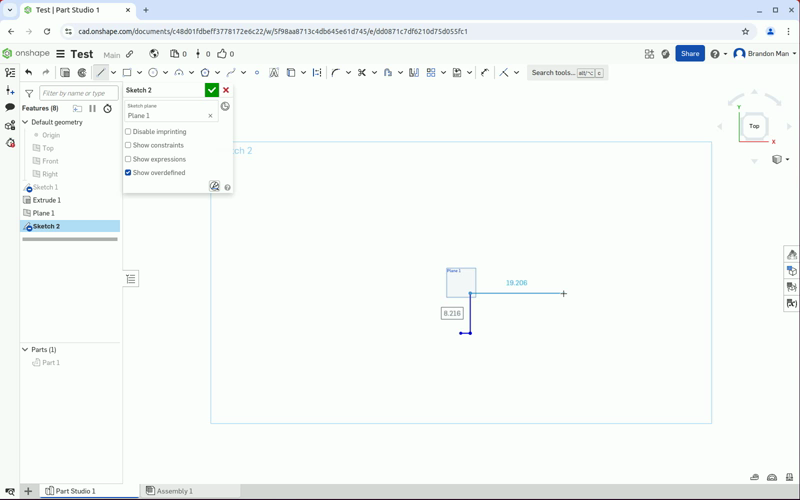
click(563, 293)
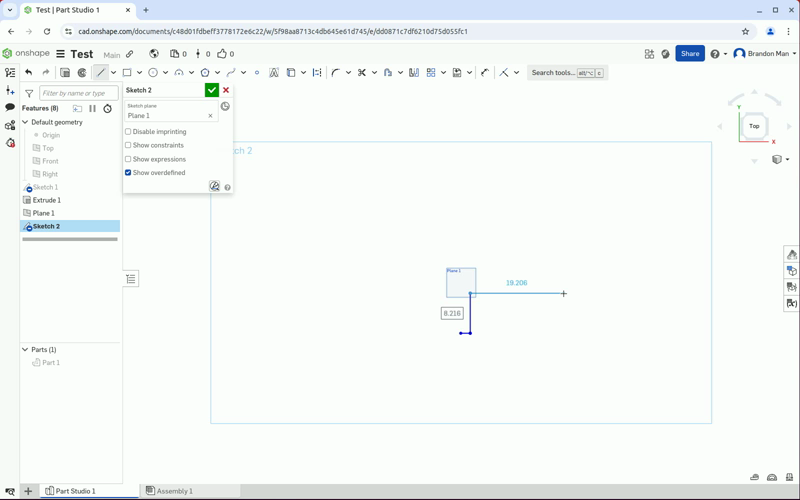
key_up(shift)
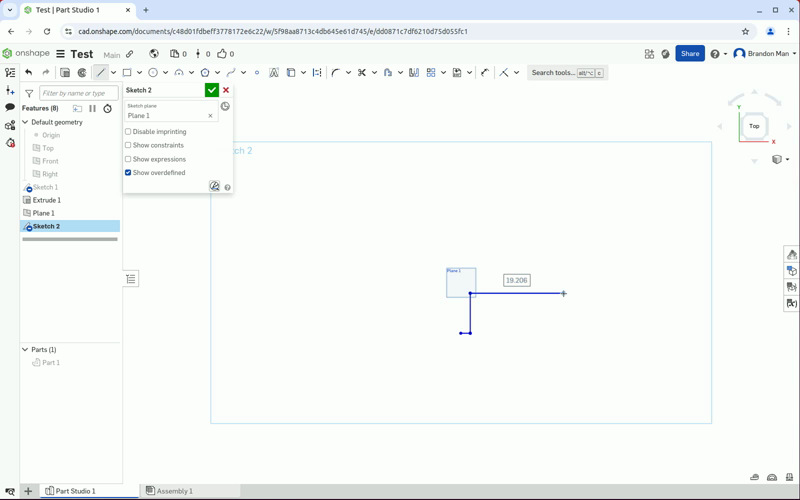
key_down(shift)
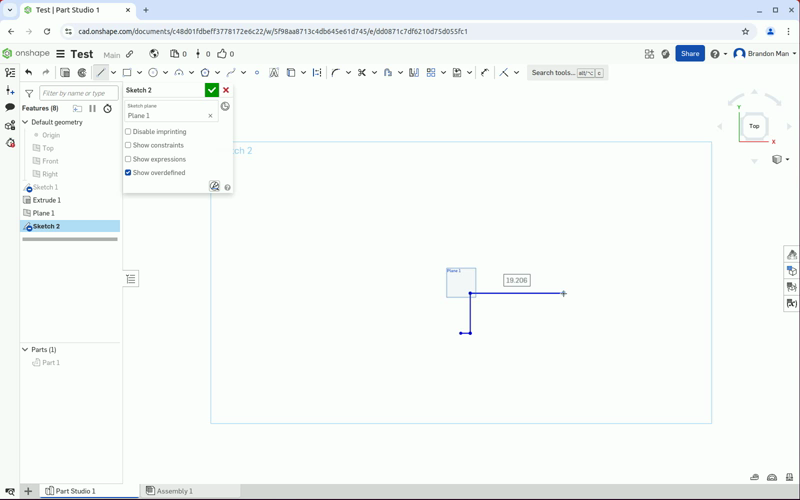
mouse_move(589, 293)
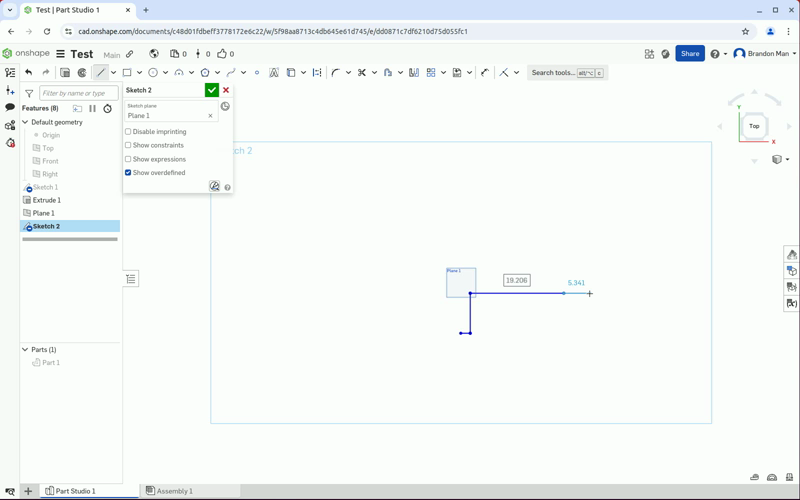
mouse_move(563, 333)
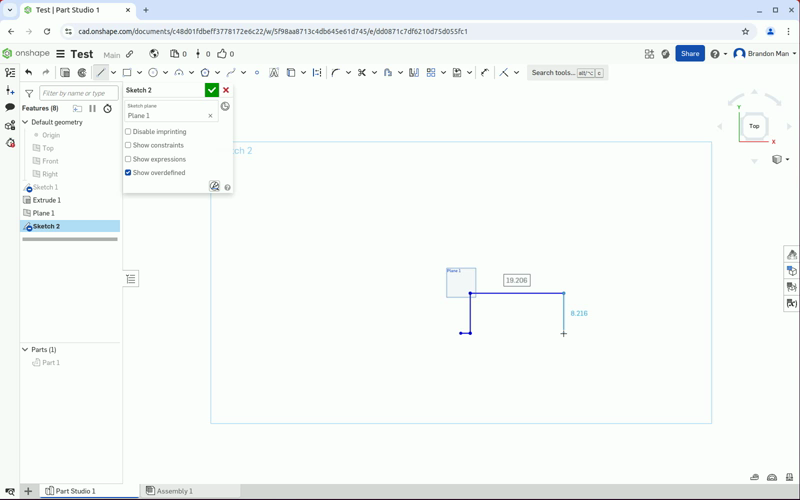
click(563, 333)
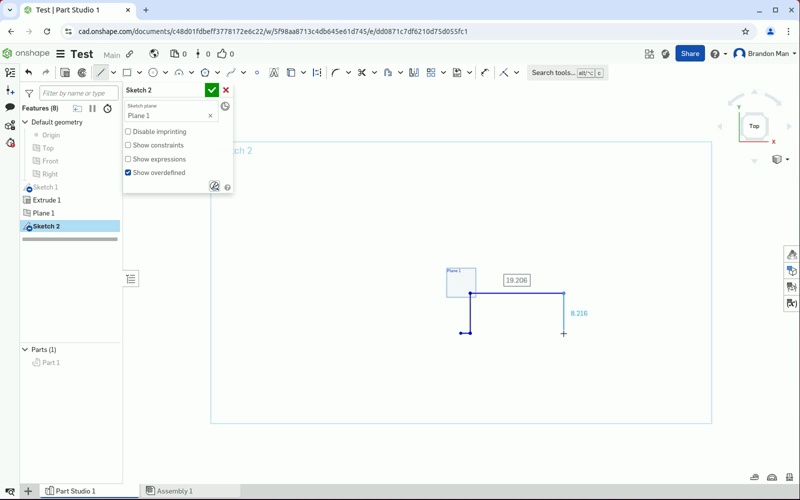
key_up(shift)
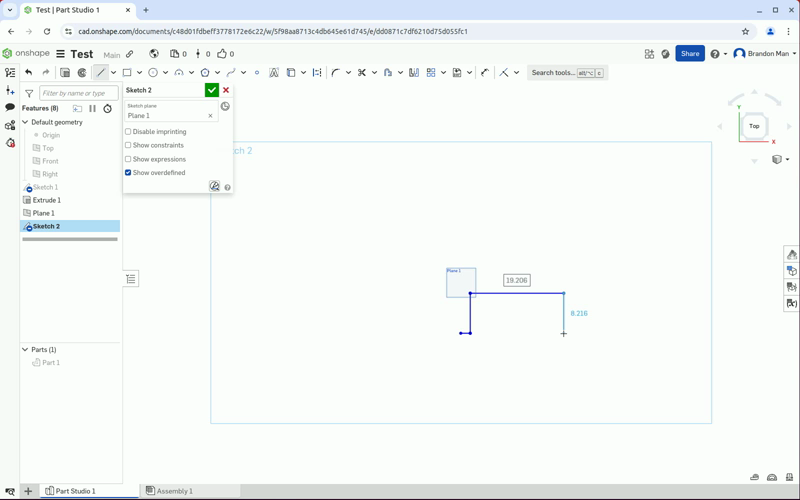
key_down(shift)
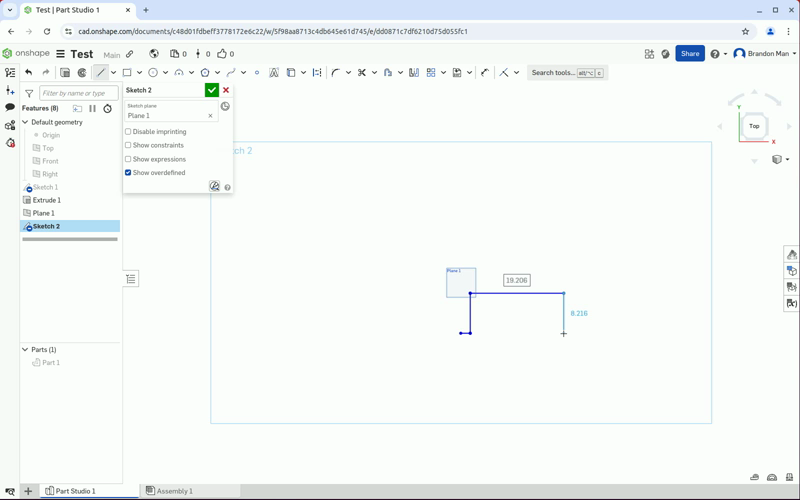
mouse_move(589, 333)
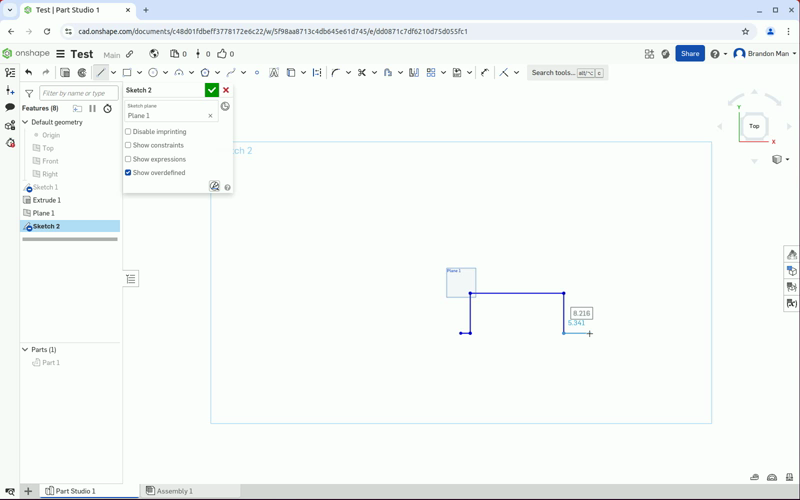
mouse_move(573, 333)
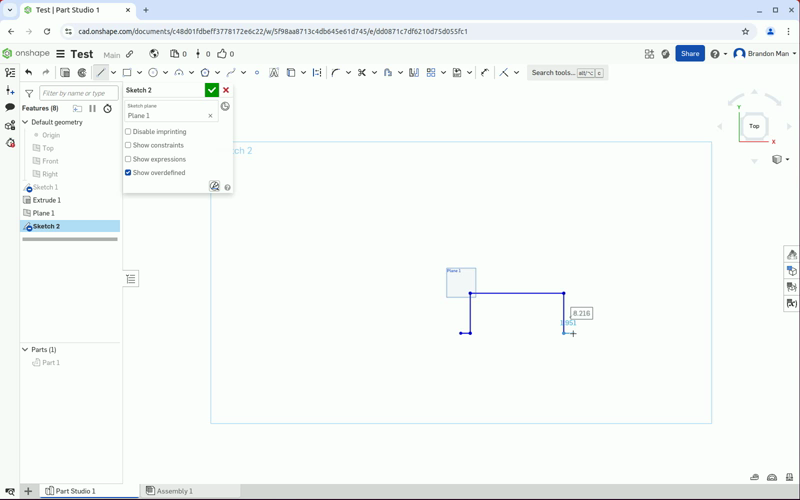
click(573, 333)
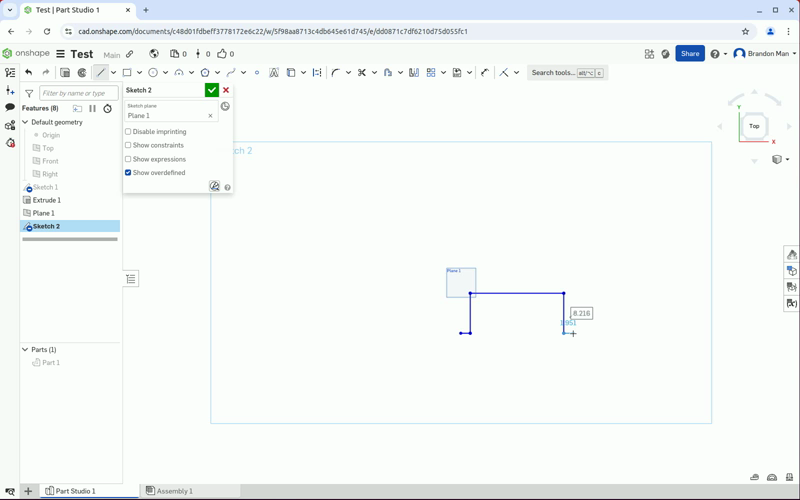
key_up(shift)
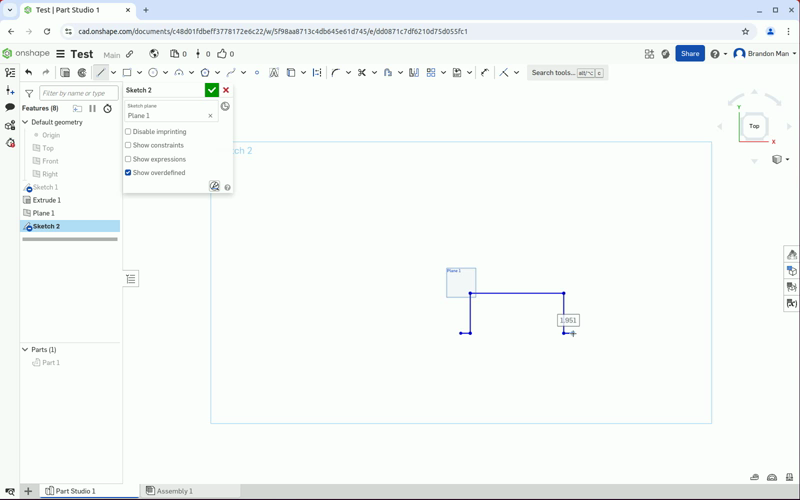
key_down(shift)
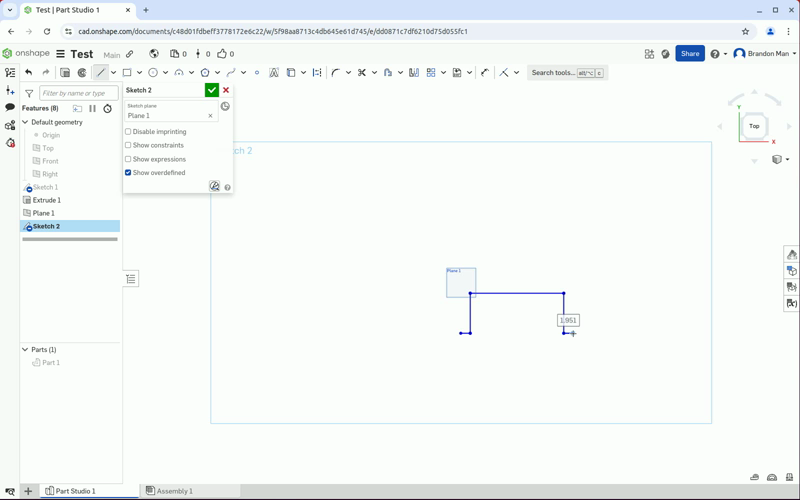
mouse_move(589, 333)
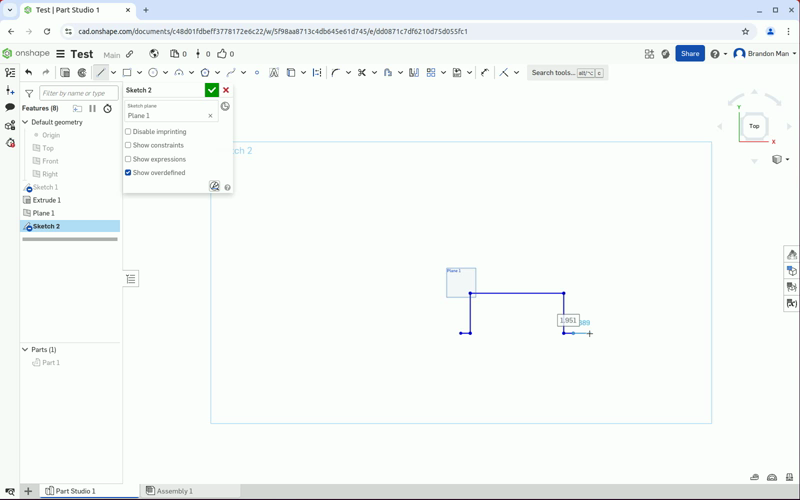
mouse_move(573, 283)
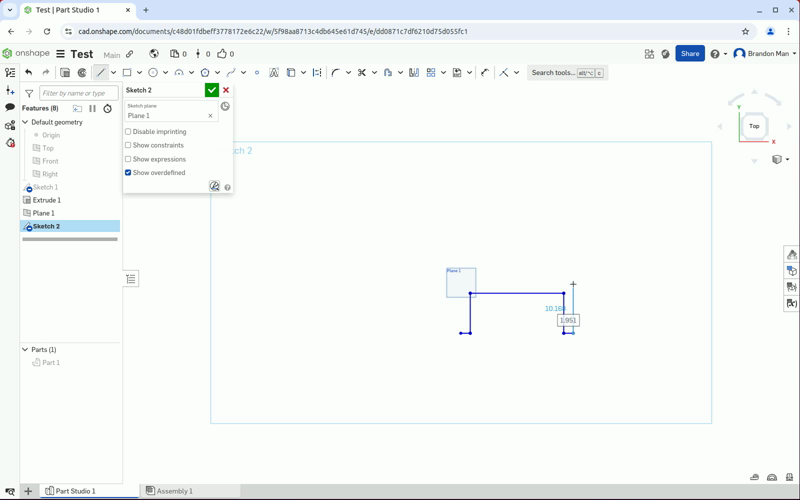
click(573, 283)
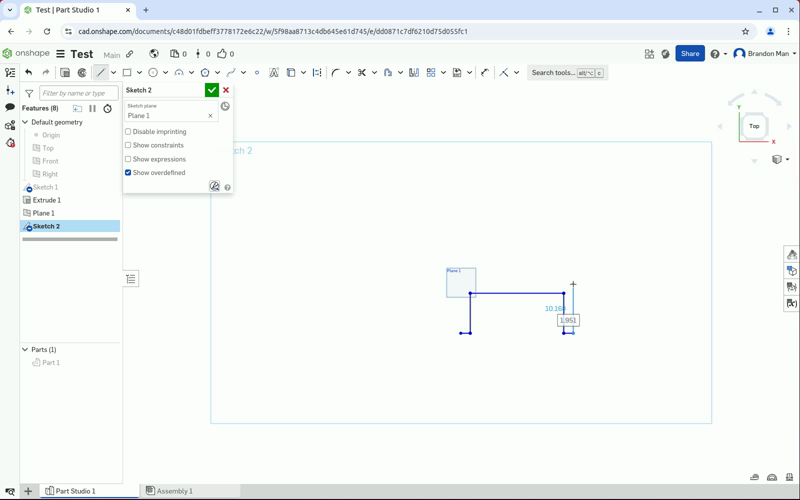
key_up(shift)
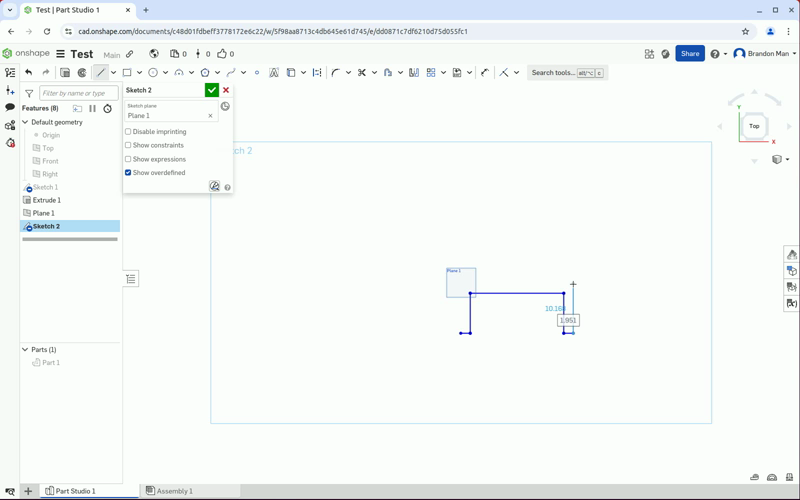
key_down(shift)
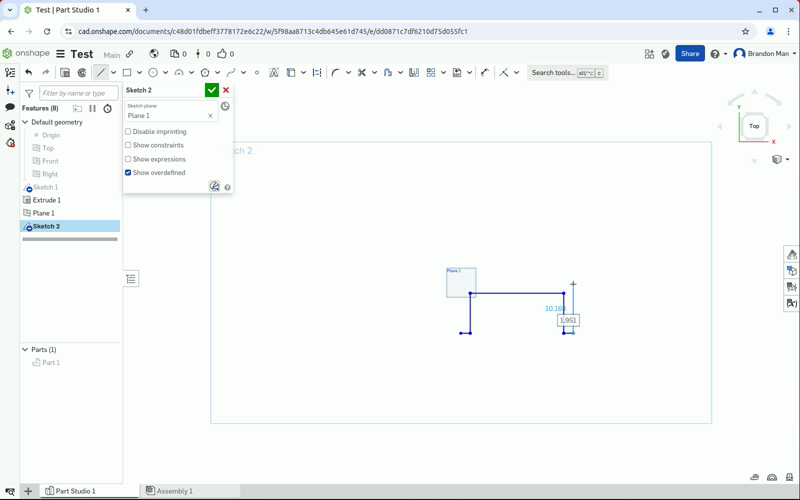
mouse_move(460, 283)
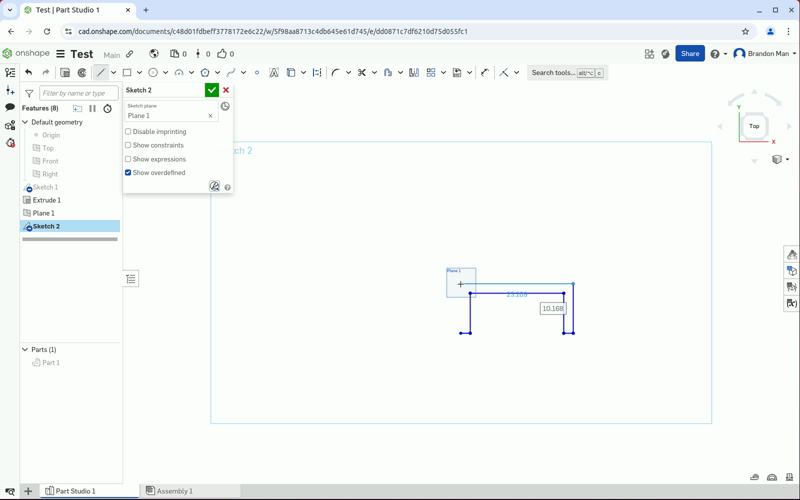
click(460, 283)
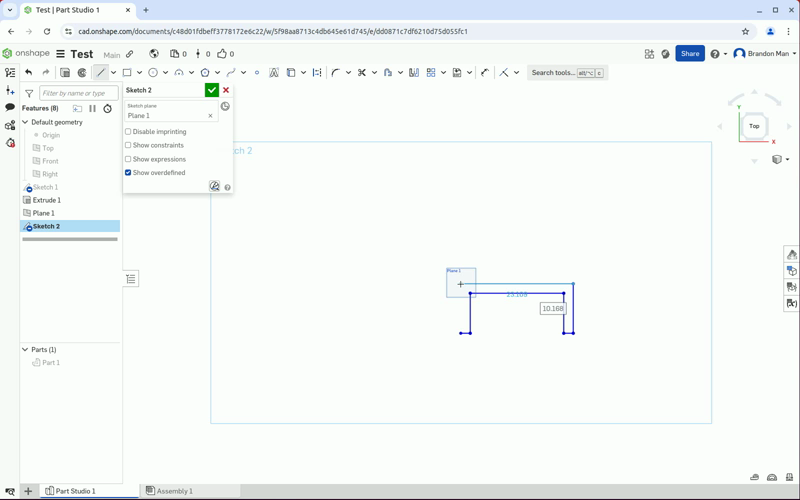
key_up(shift)
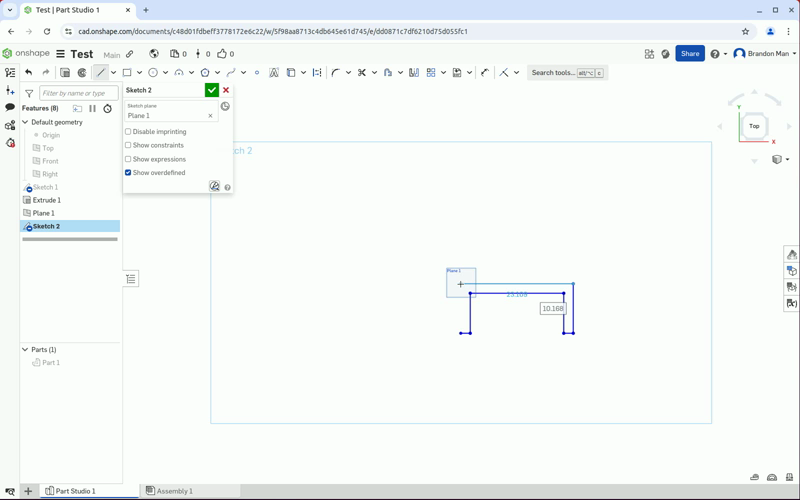
mouse_move(490, 283)
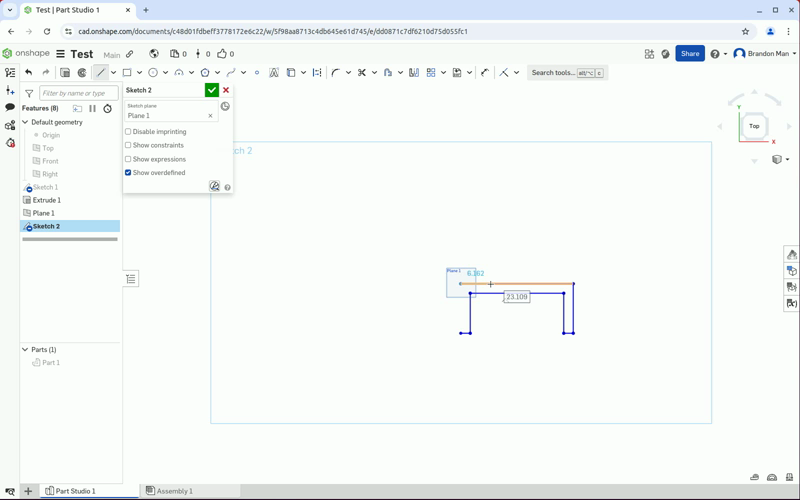
key_down(shift)
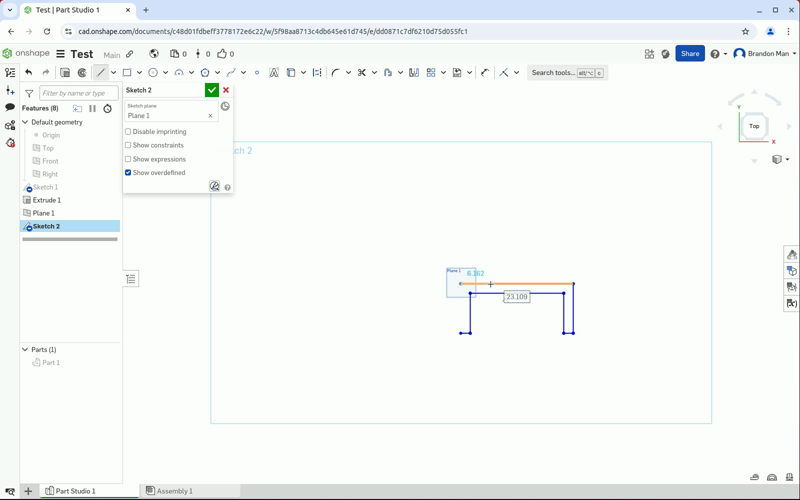
mouse_move(460, 333)
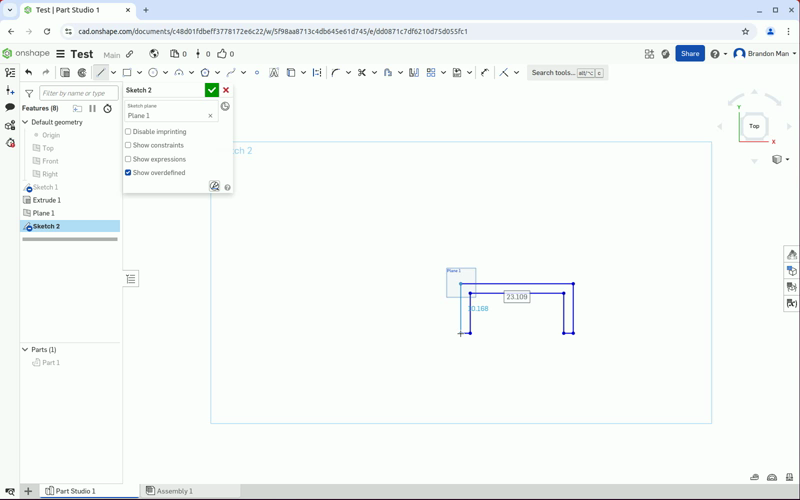
key_up(shift)
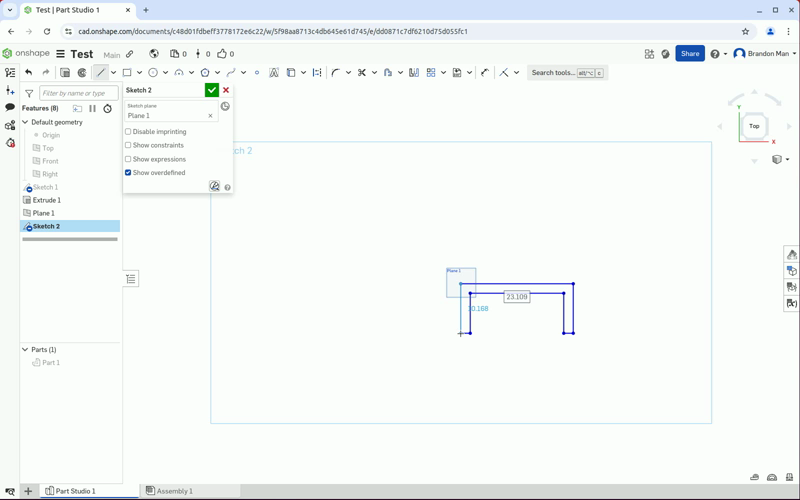
click(460, 333)
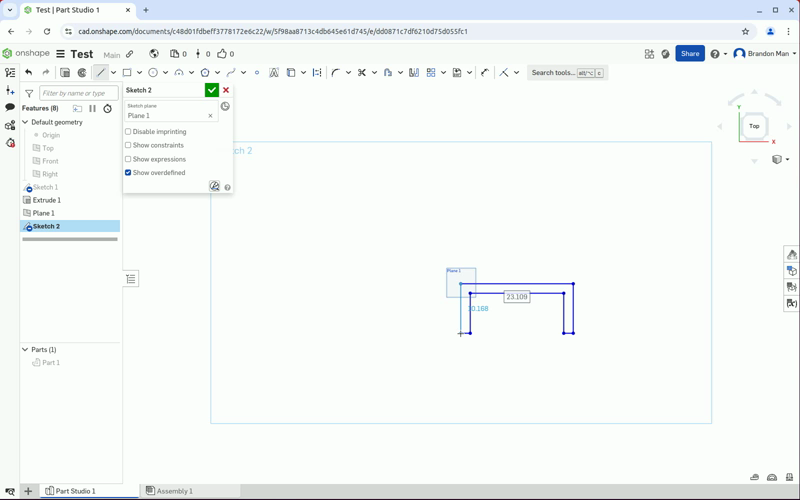
key(esc)
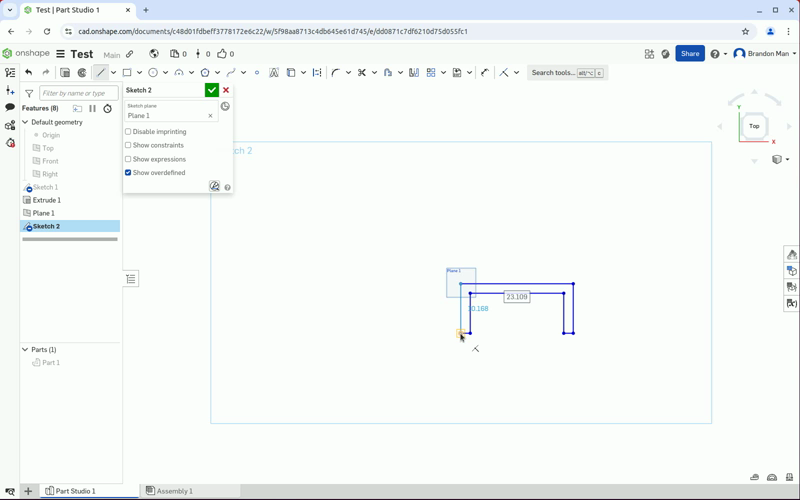
mouse_move(468, 304)
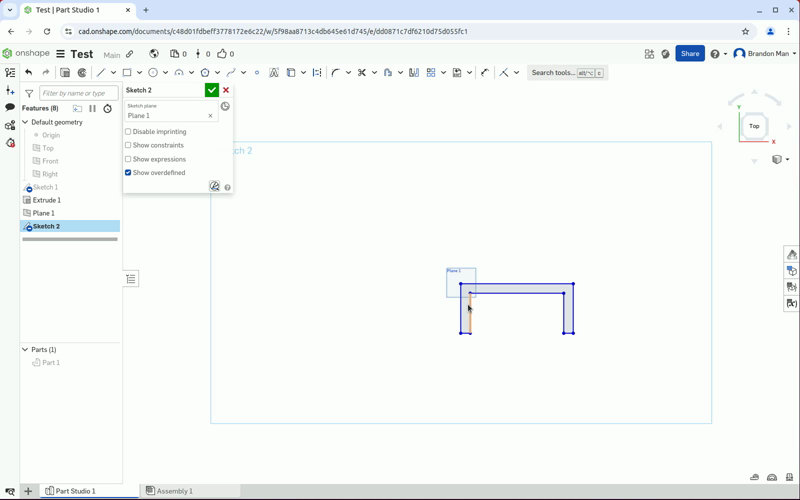
click(468, 304)
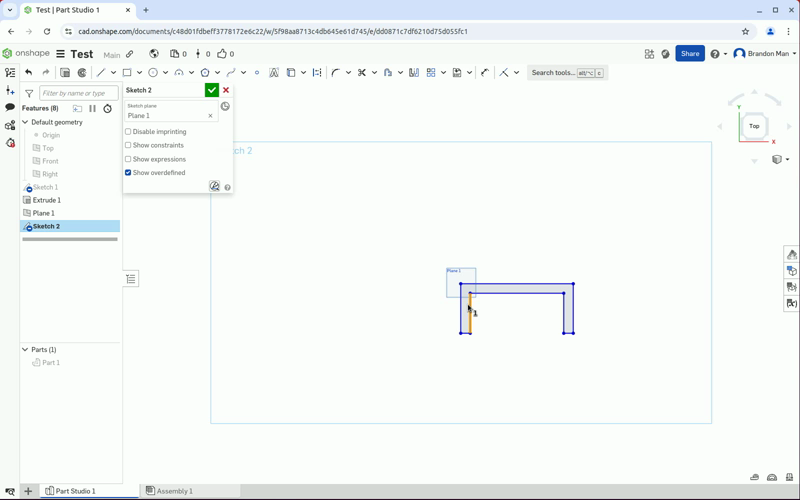
mouse_move(73, 352)
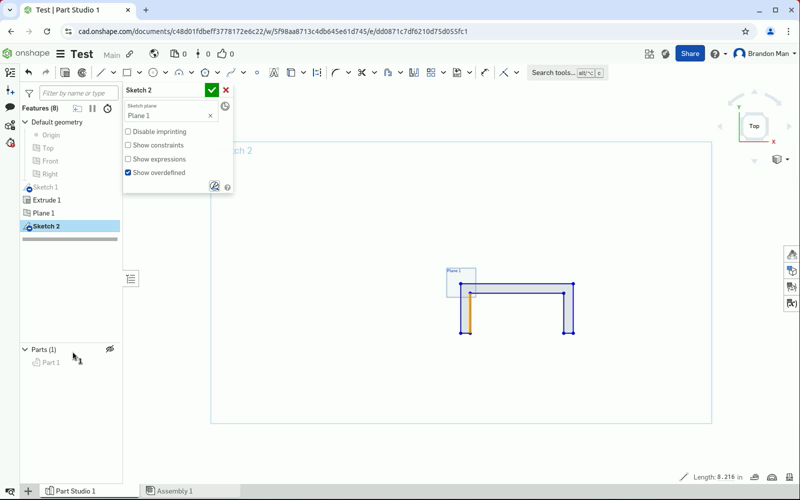
key(shift+y)
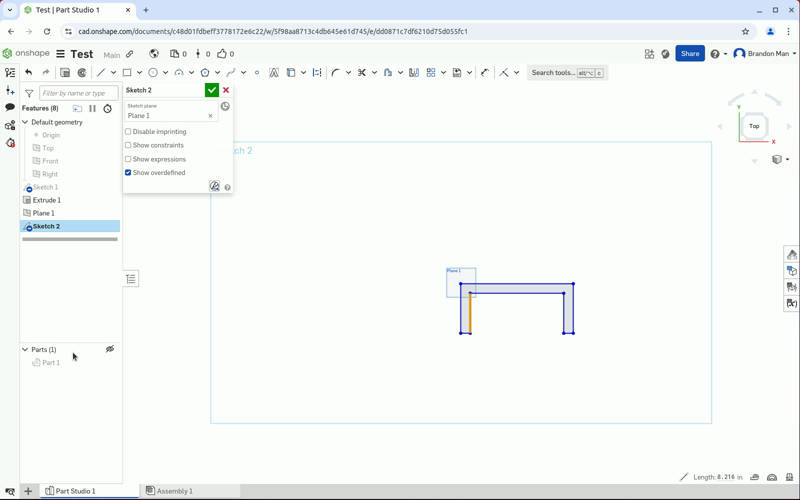
key(shift+e)
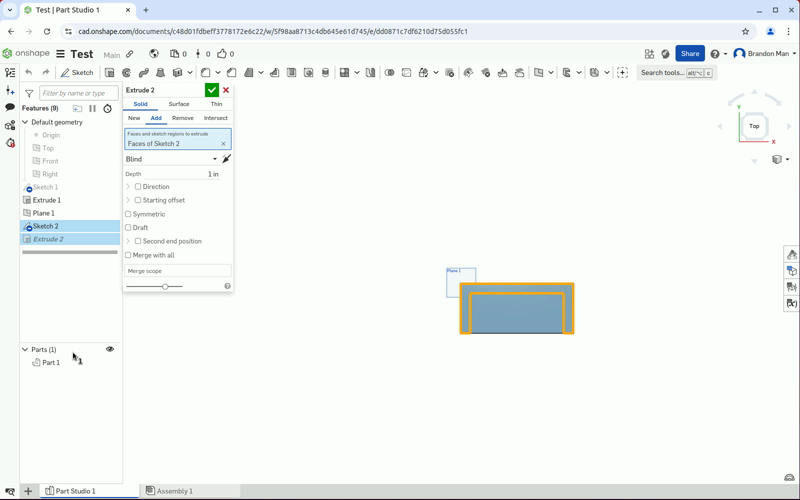
mouse_move(143, 106)
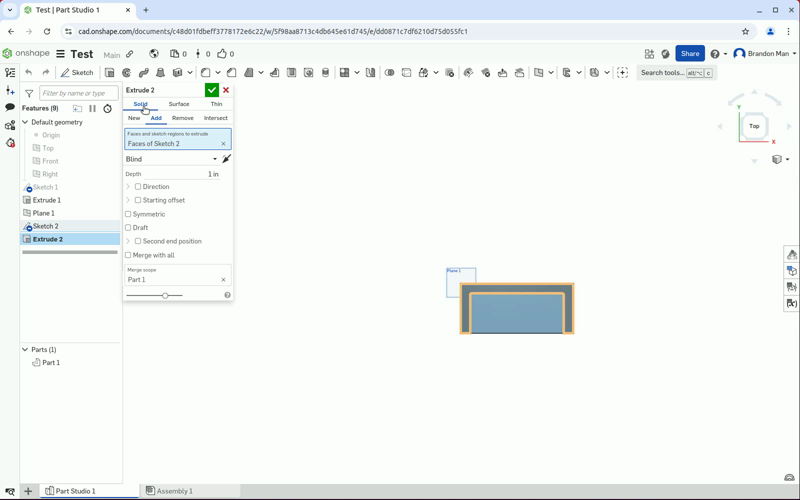
click(143, 106)
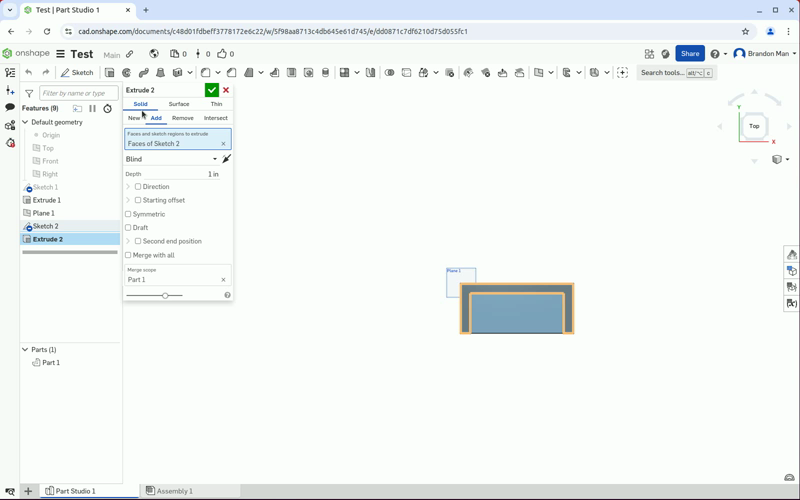
mouse_move(137, 120)
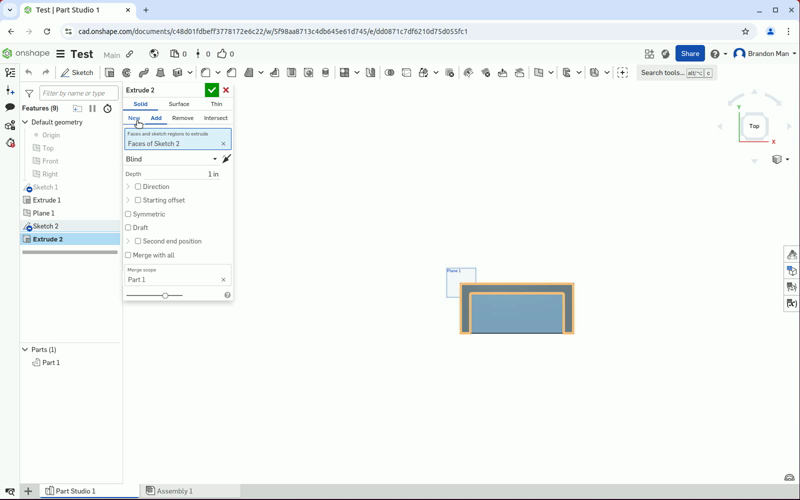
click(137, 120)
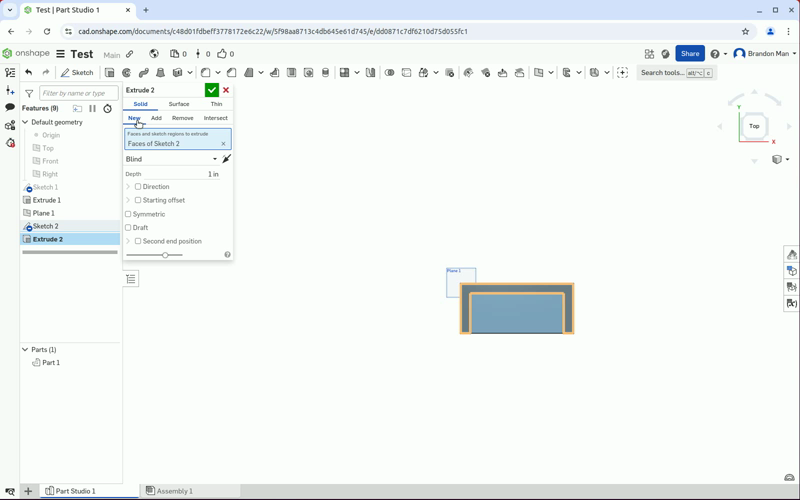
key(tab, 4)
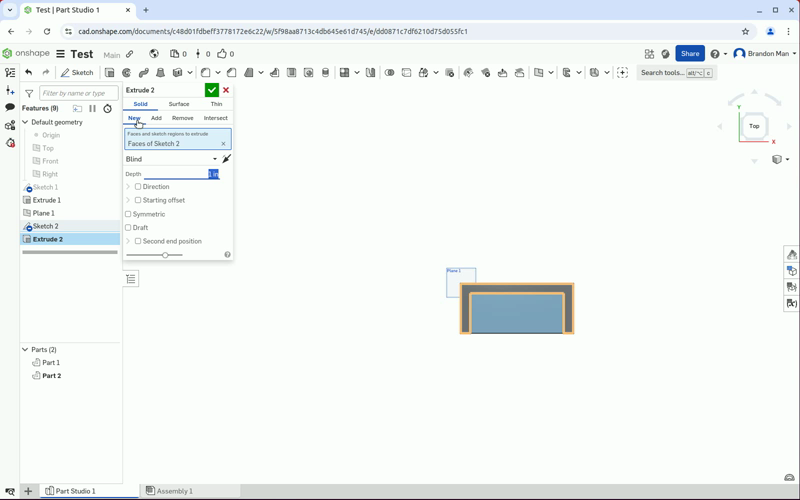
text(3.129)
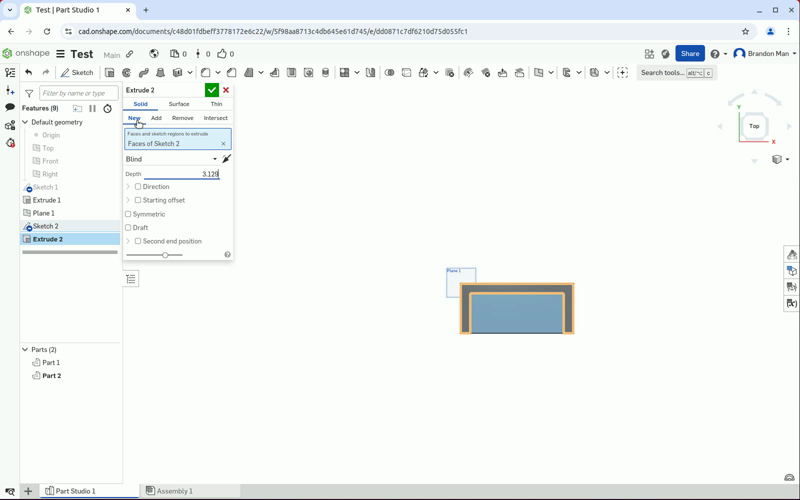
key(enter)
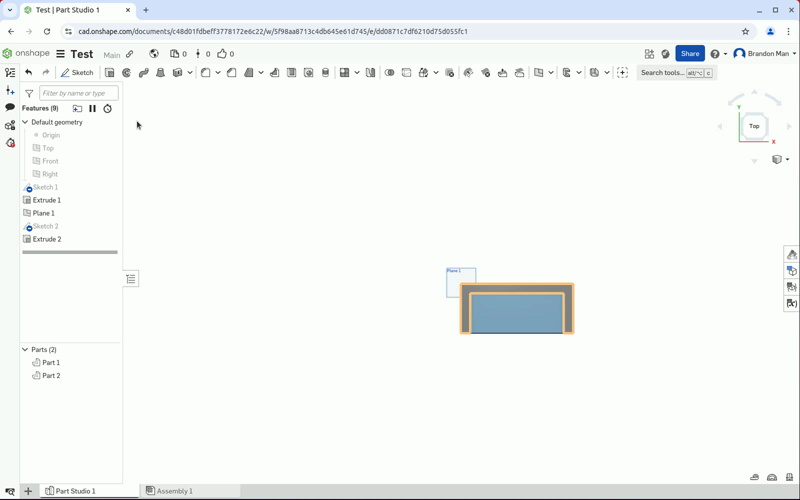
key(shift+h)
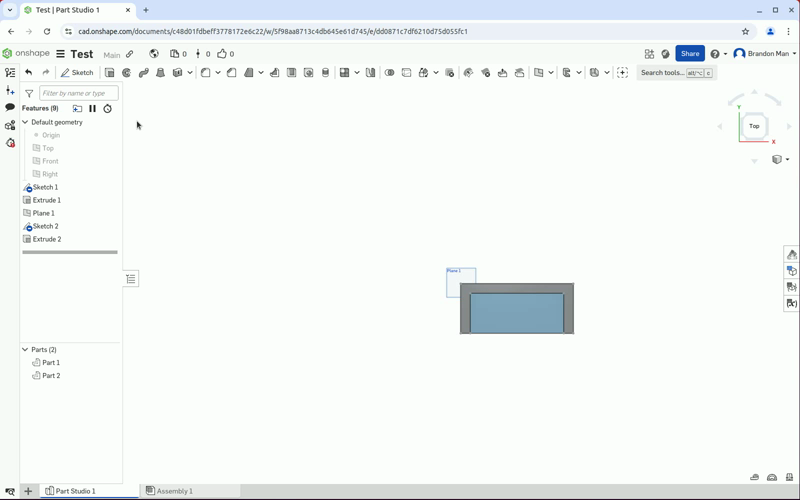
key(shift+h)
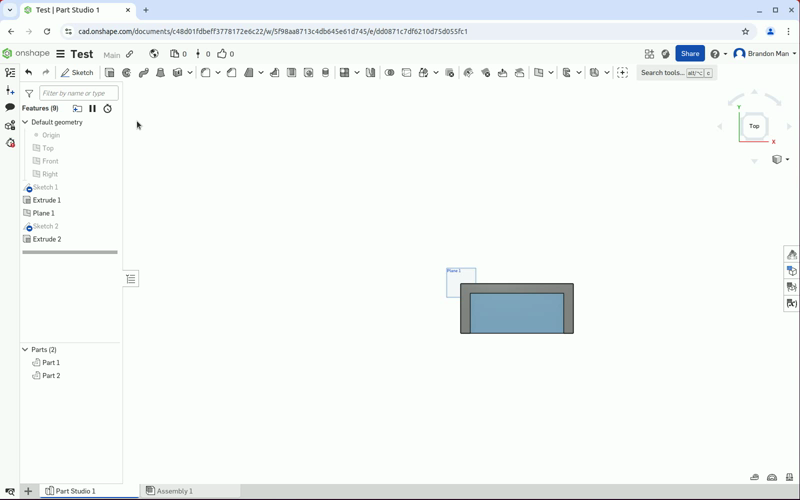
mouse_move(73, 189)
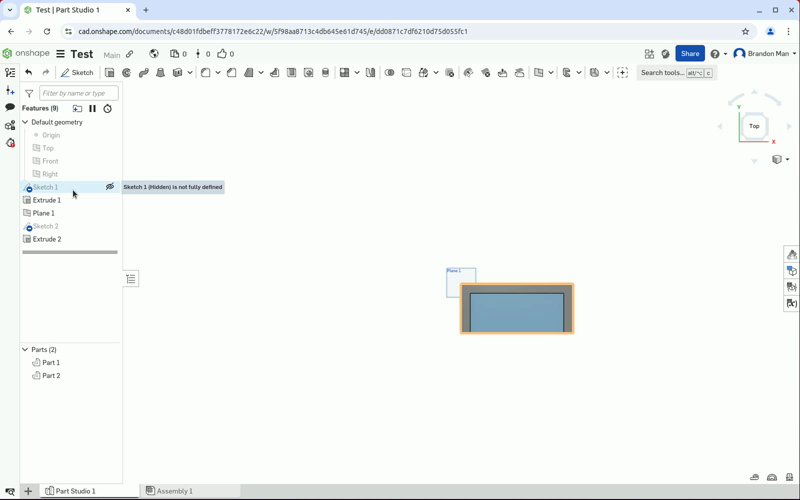
click(73, 189)
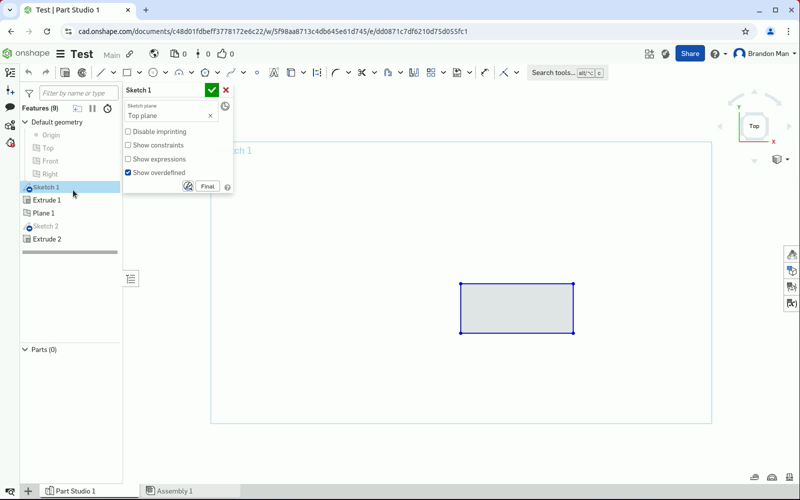
mouse_move(229, 92)
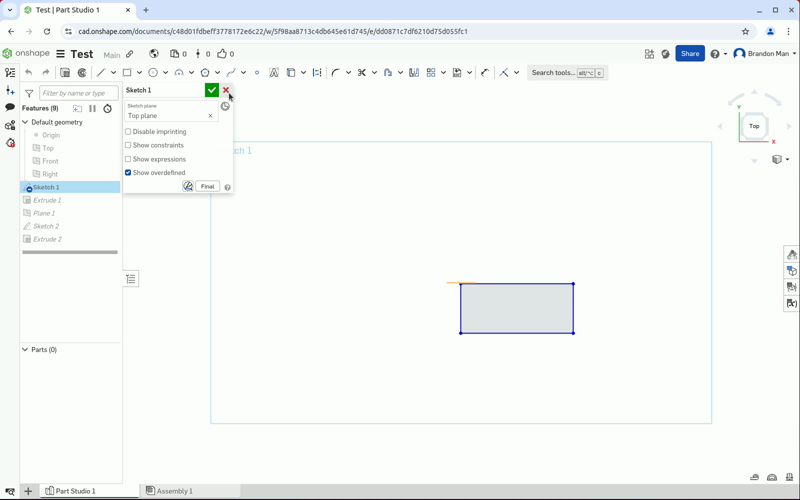
click(229, 92)
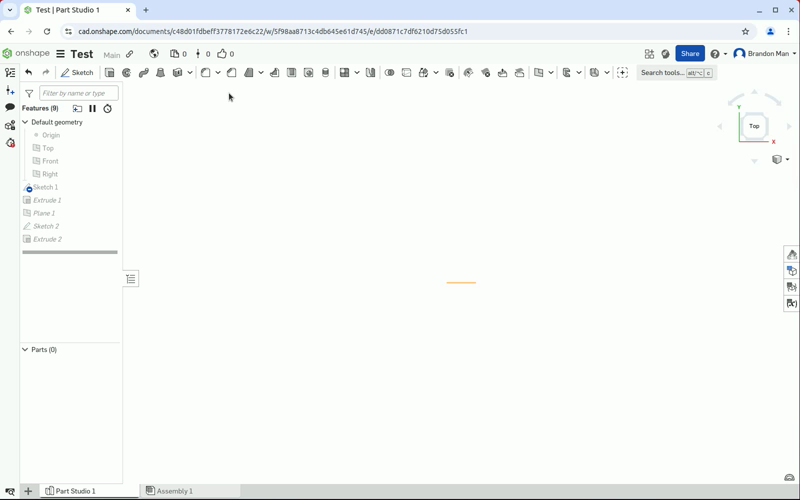
mouse_move(541, 75)
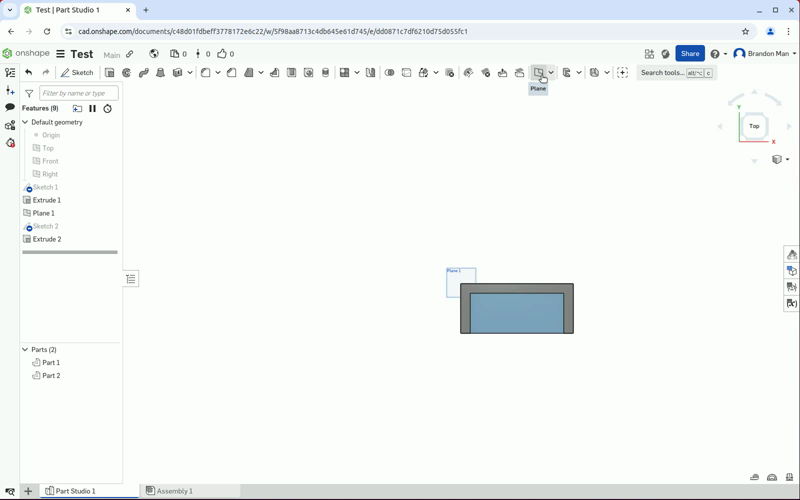
click(541, 75)
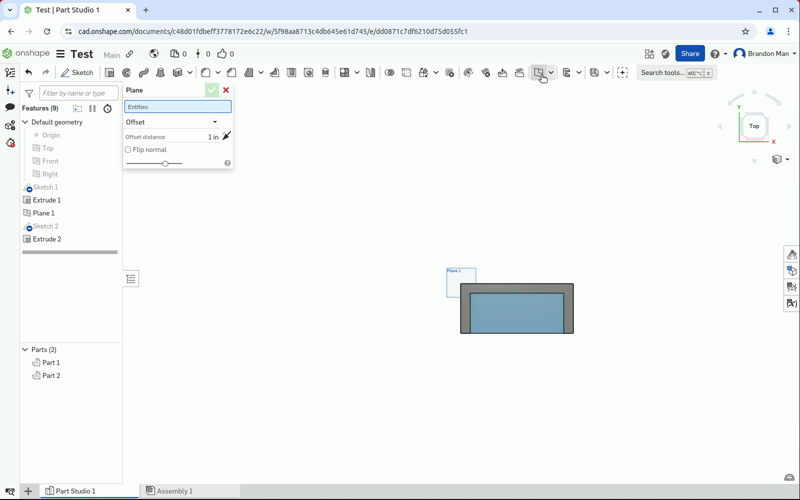
mouse_move(73, 150)
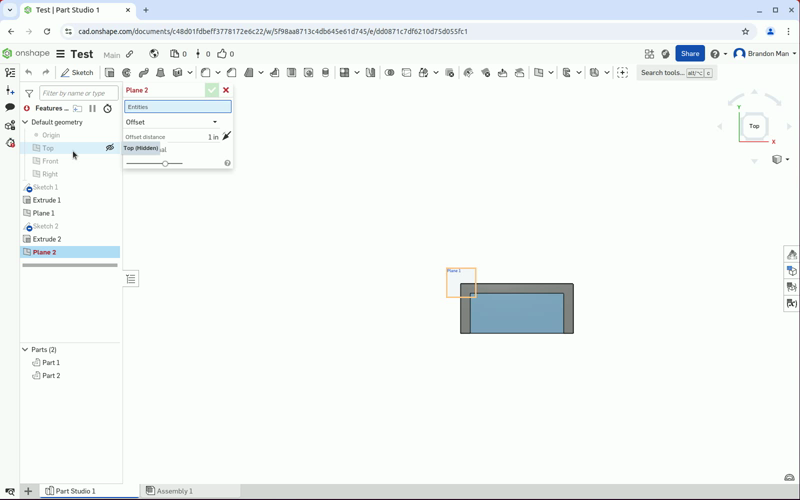
click(73, 150)
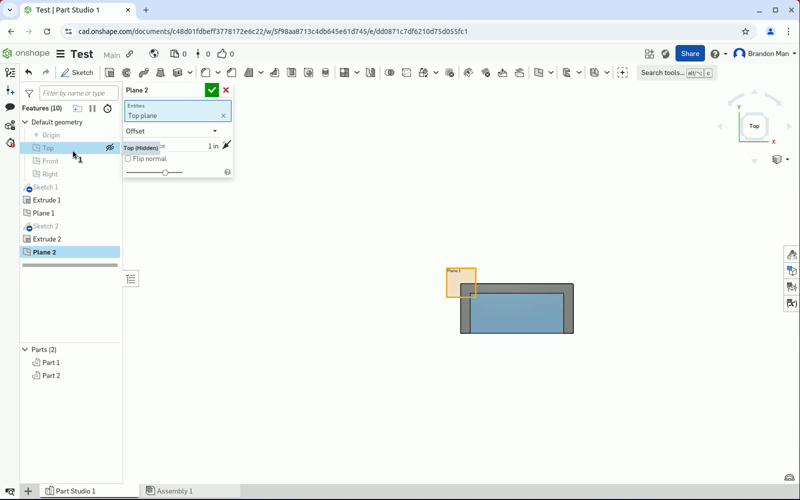
key(tab, 2)
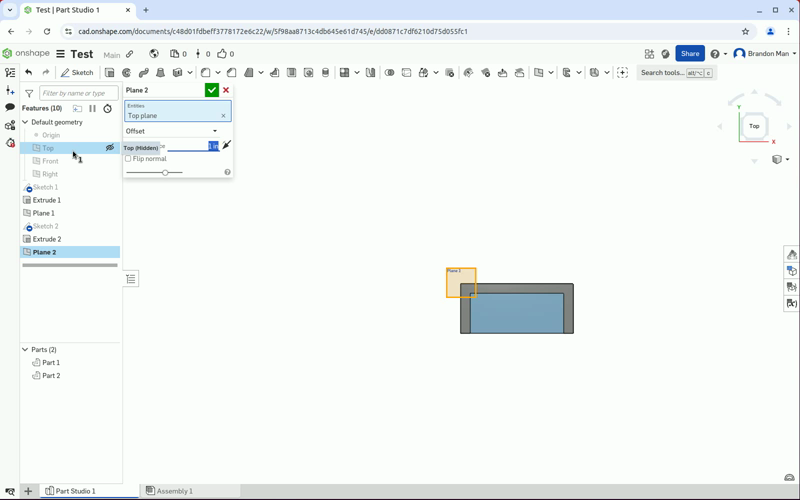
text(7.949)
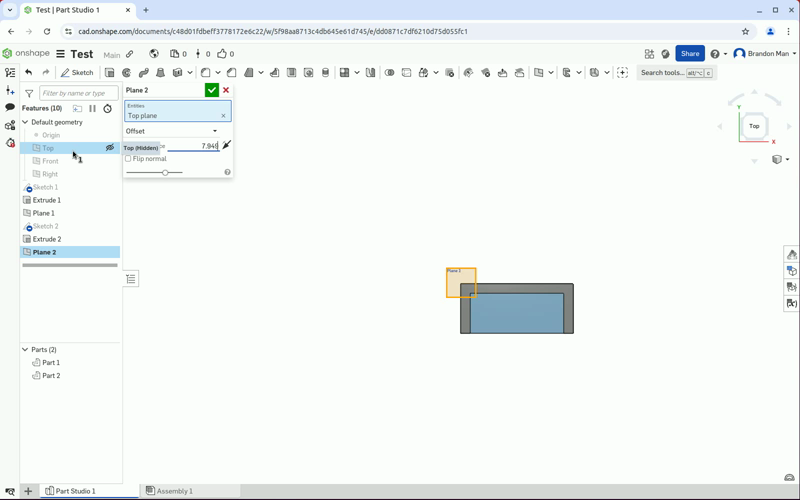
key(enter, 2)
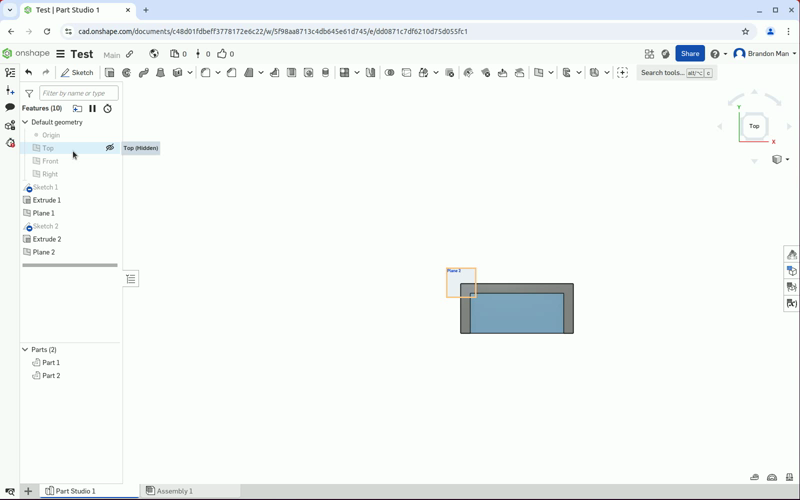
key(shift+s)
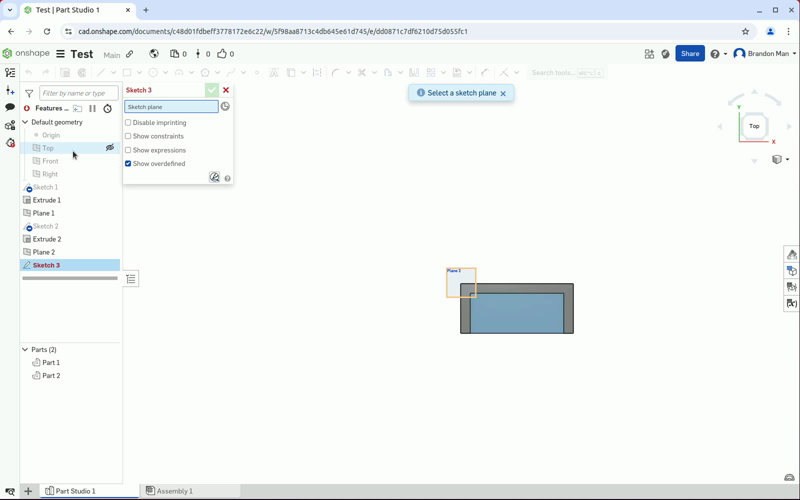
mouse_move(73, 254)
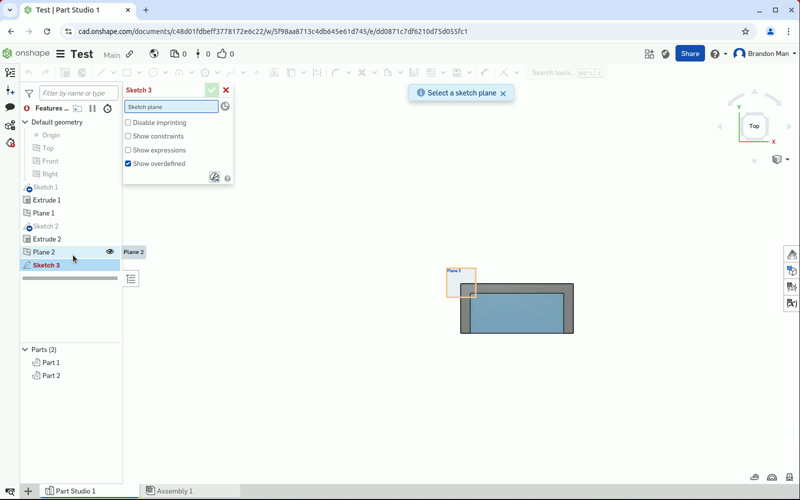
click(73, 254)
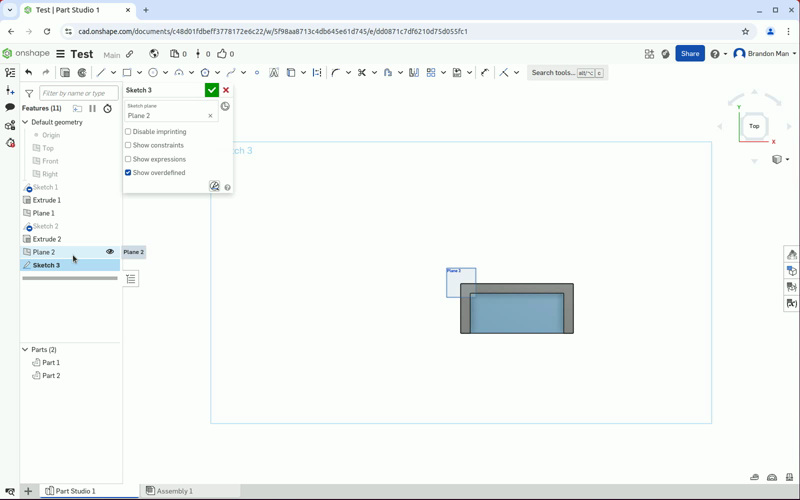
mouse_move(73, 352)
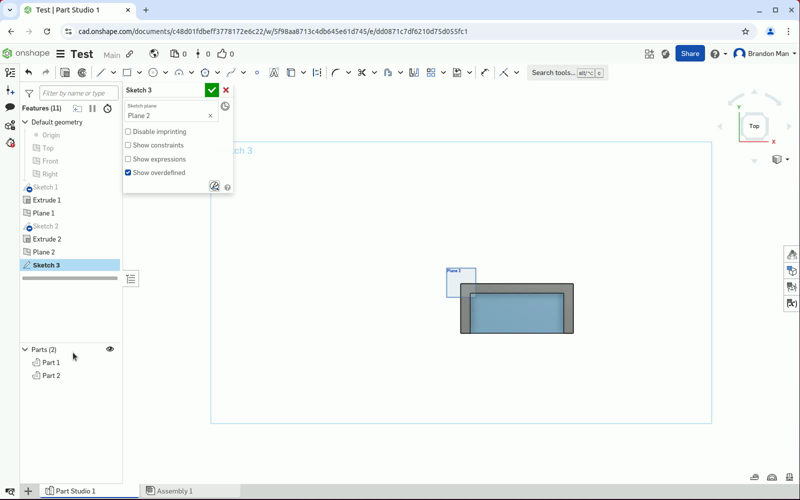
key(y)
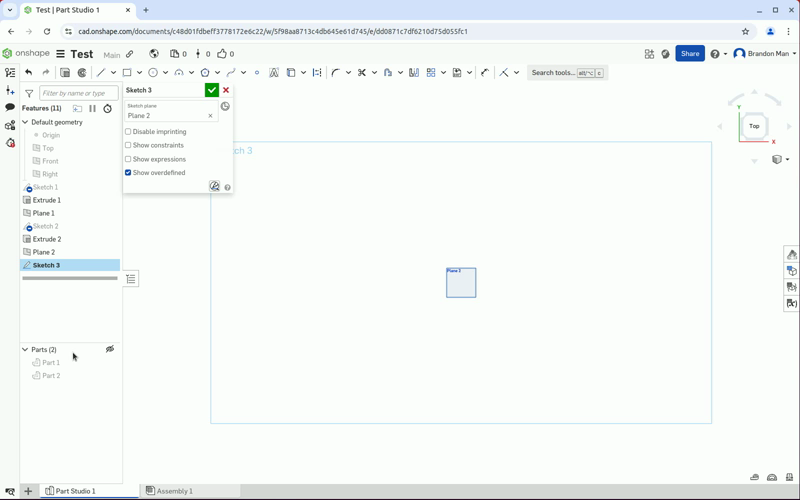
key(l)
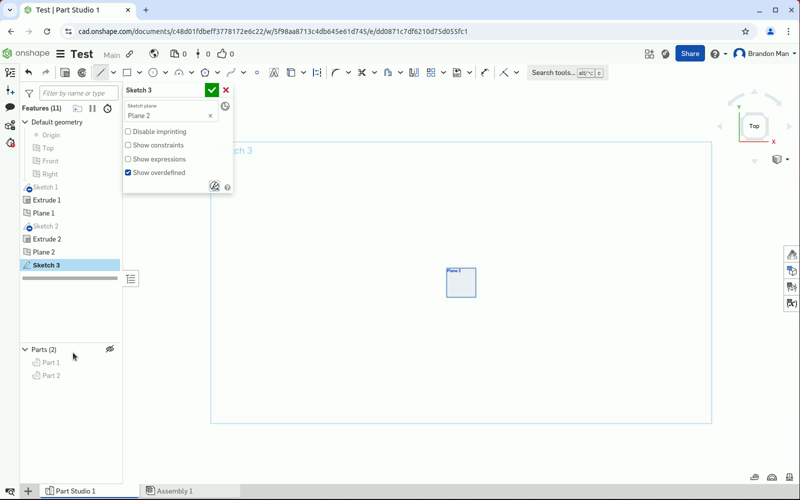
key_down(shift)
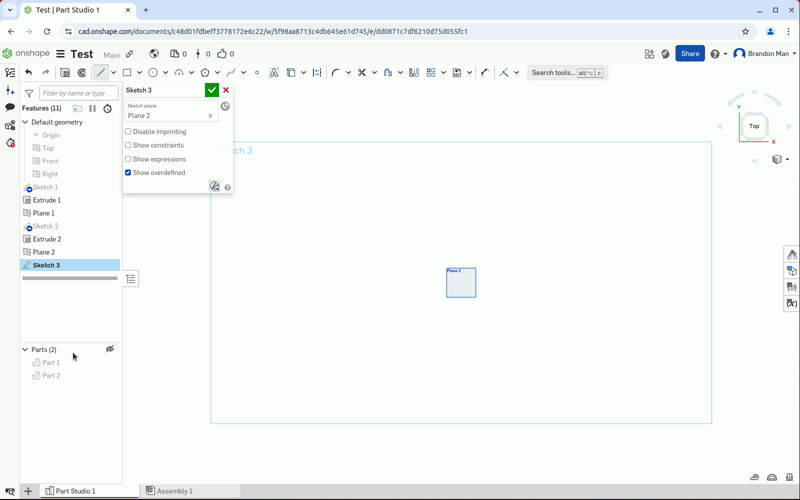
mouse_move(460, 292)
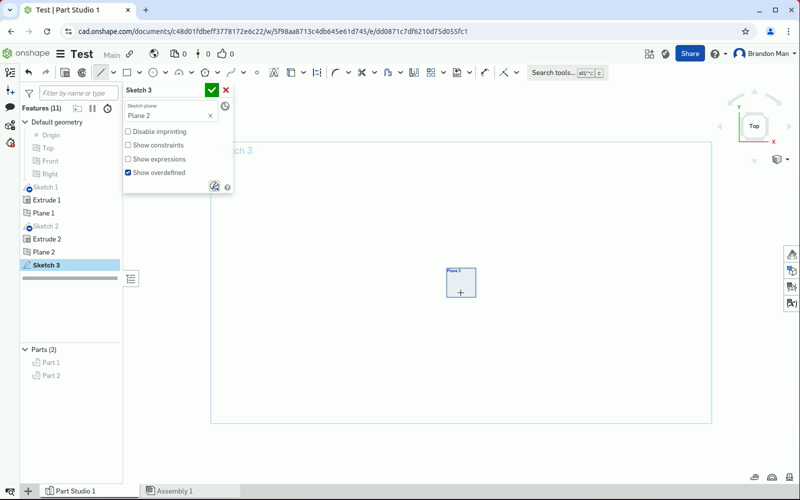
click(460, 292)
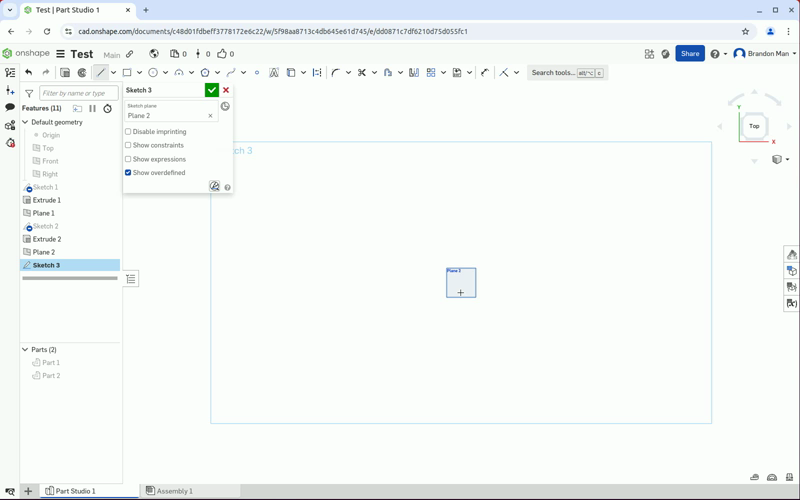
key_up(shift)
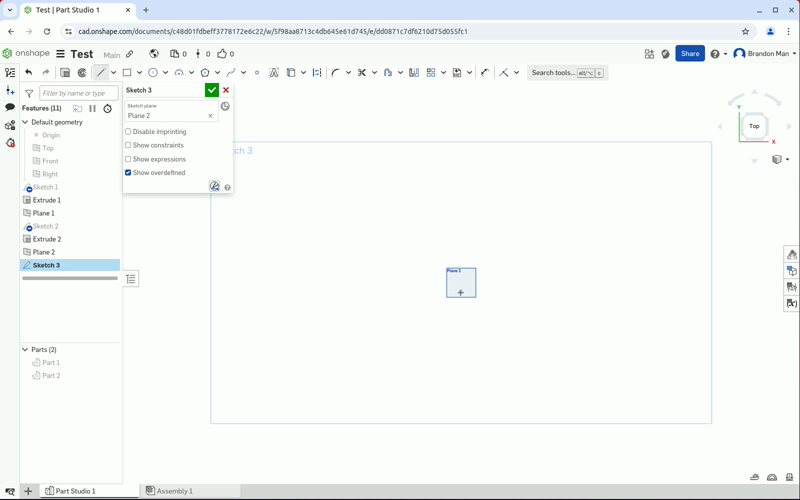
key_down(shift)
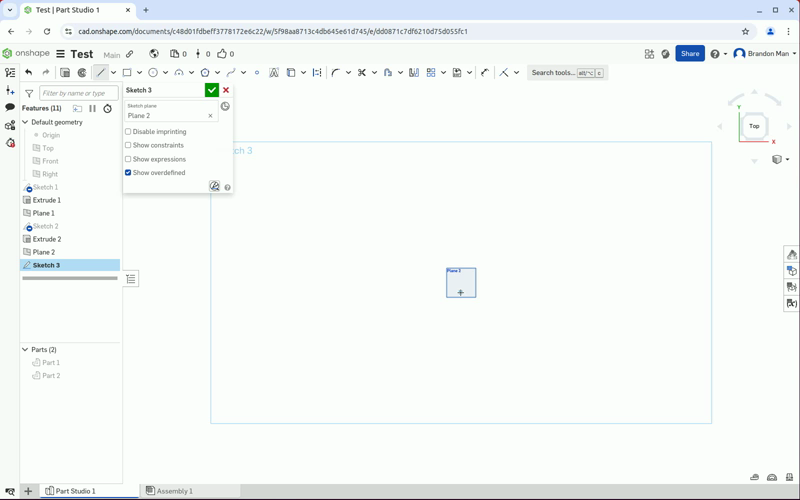
mouse_move(490, 292)
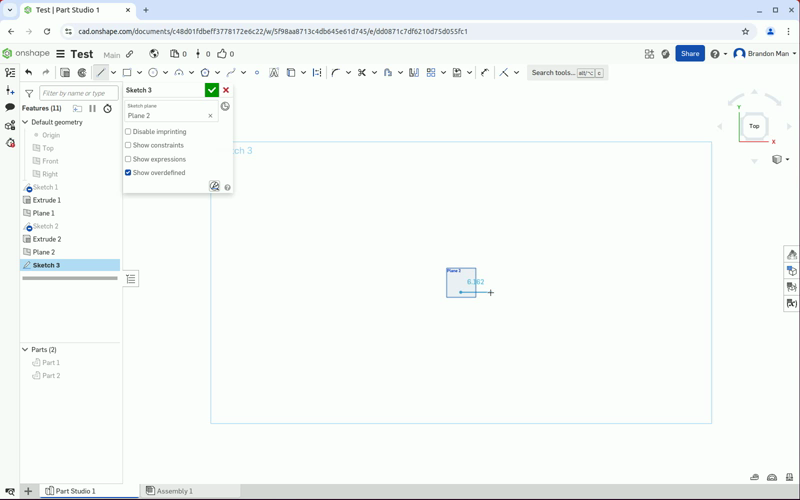
mouse_move(470, 292)
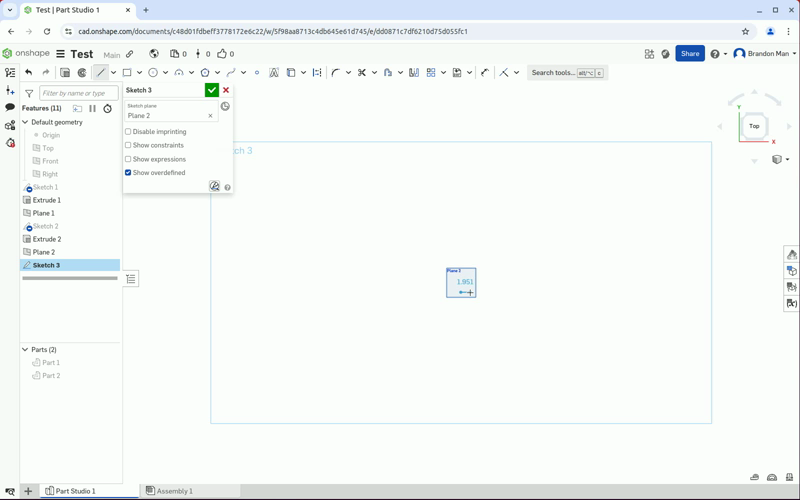
click(470, 292)
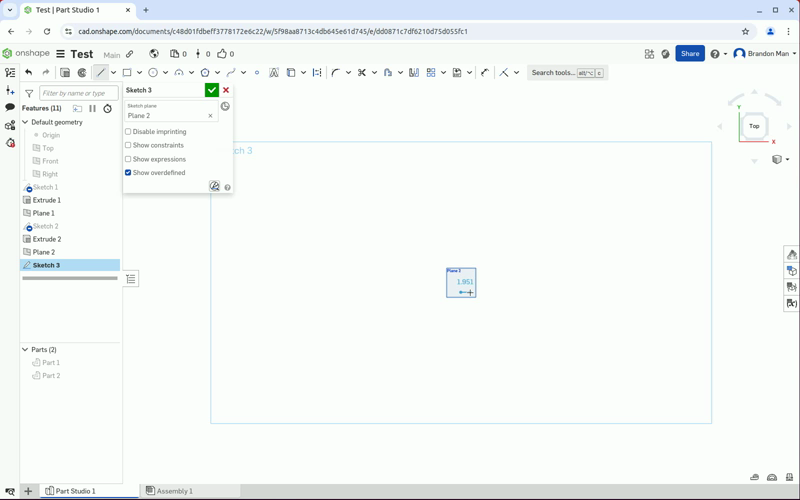
key_up(shift)
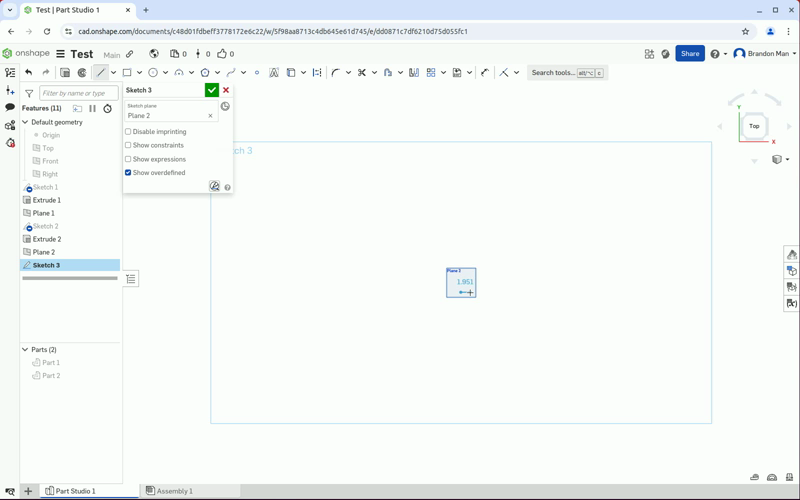
key_down(shift)
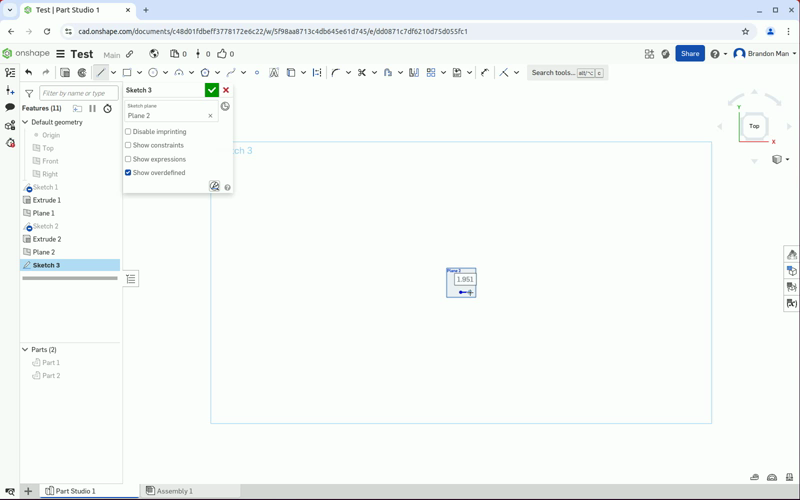
mouse_move(563, 292)
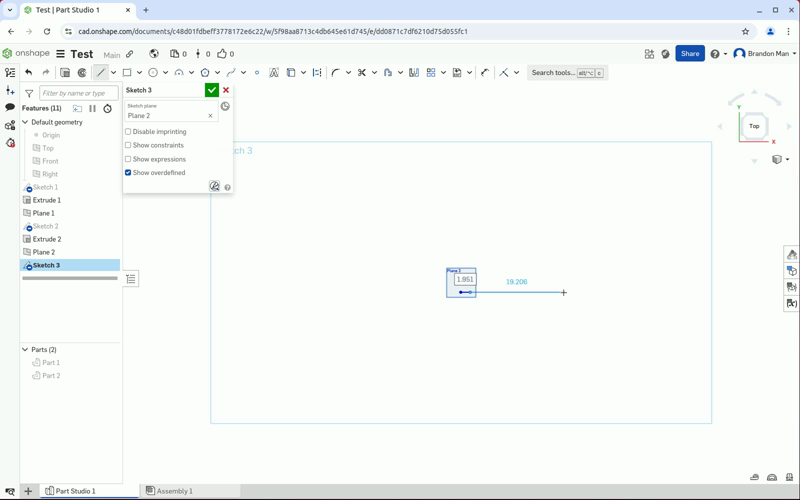
click(563, 292)
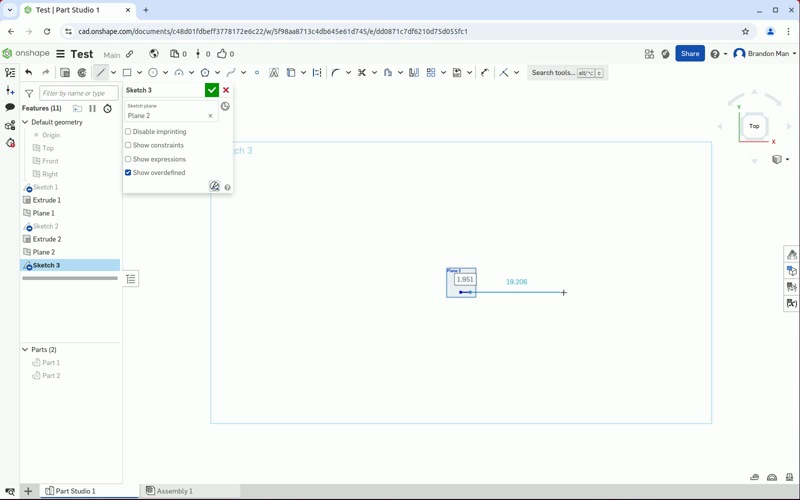
key_up(shift)
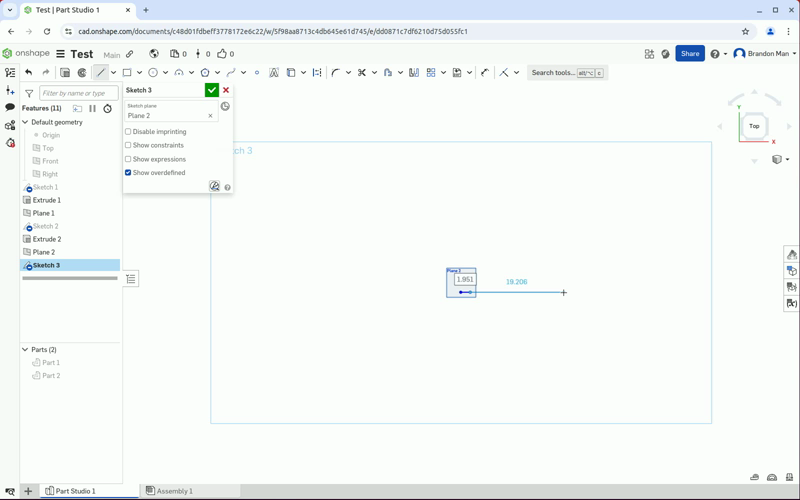
key_down(shift)
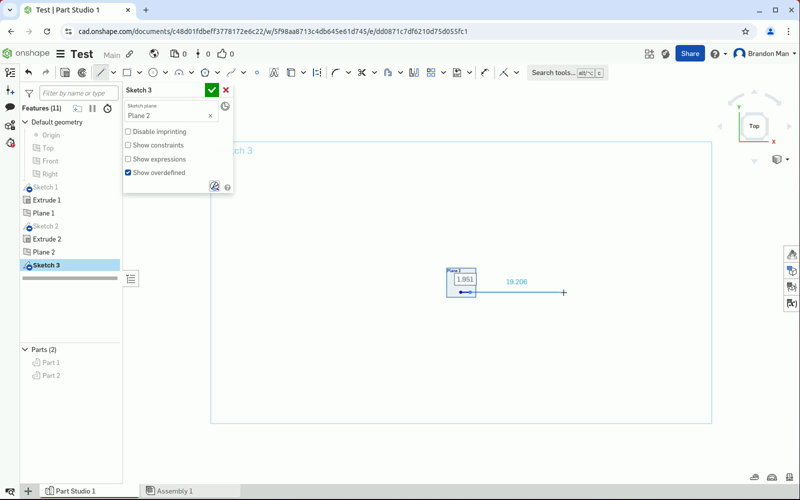
mouse_move(589, 292)
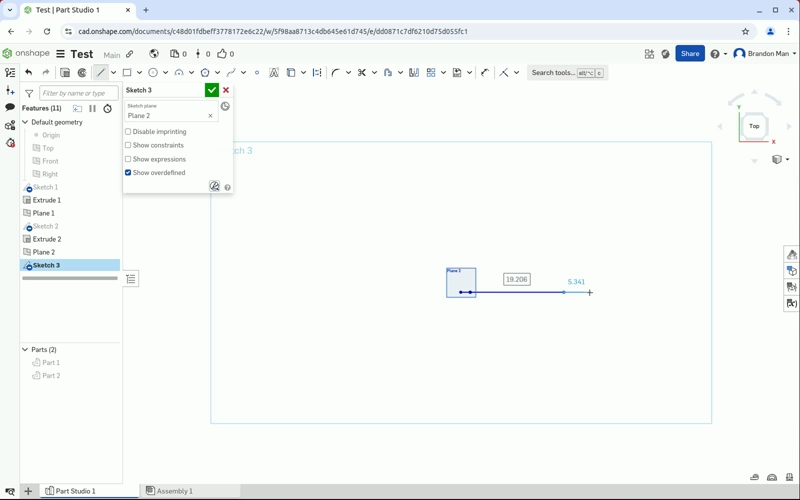
mouse_move(573, 292)
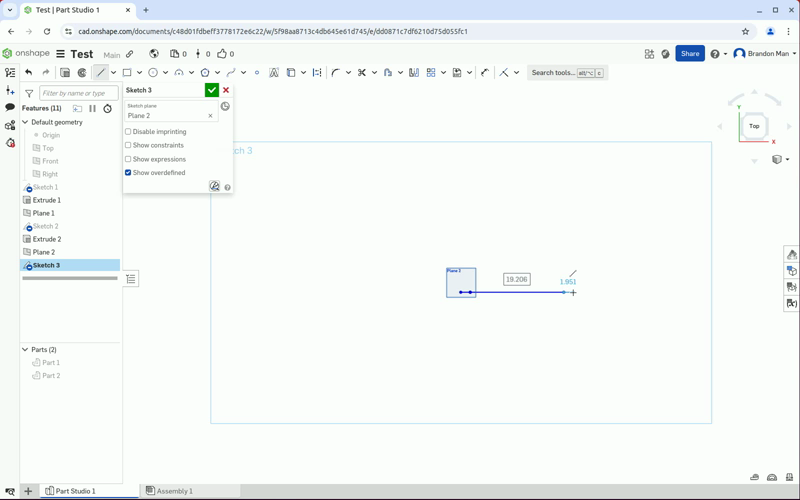
click(573, 292)
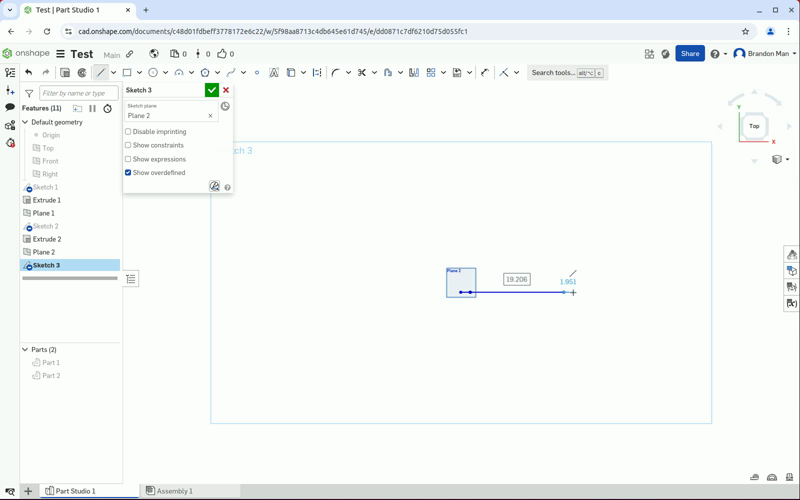
key_up(shift)
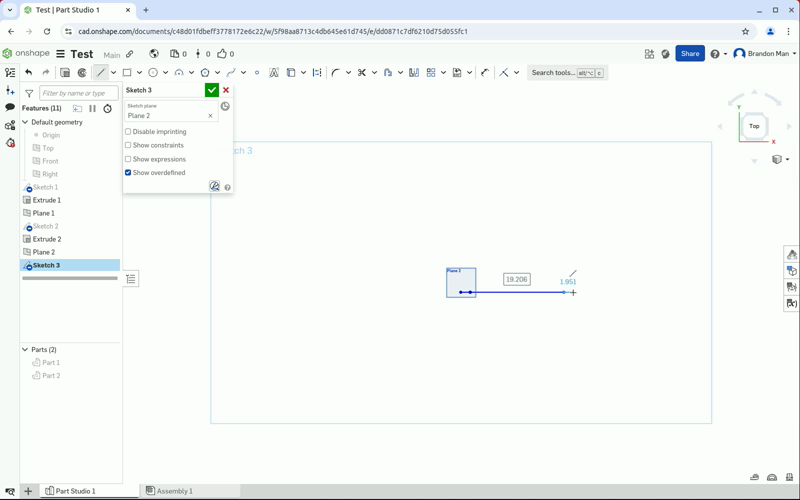
key_down(shift)
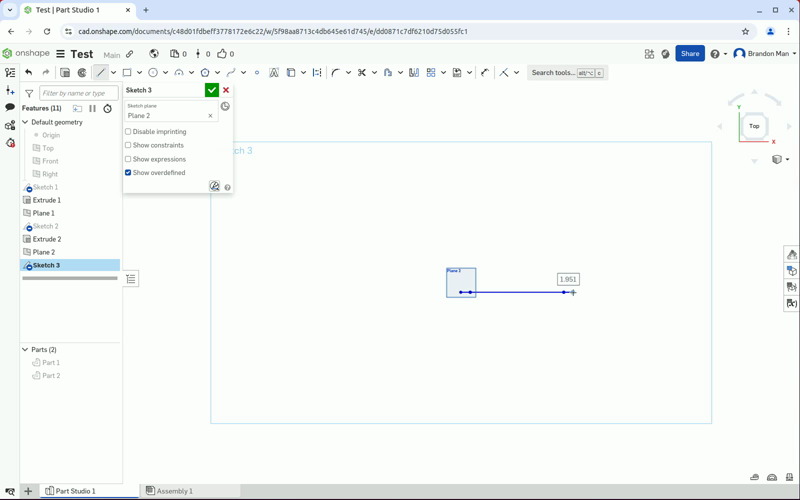
mouse_move(589, 292)
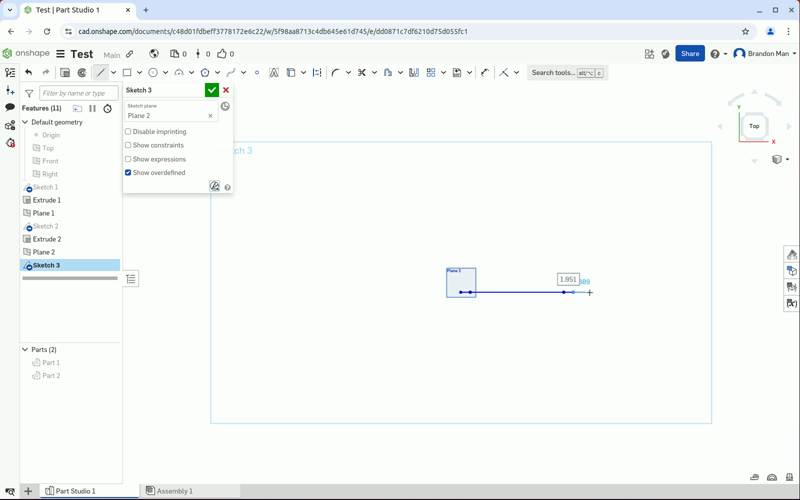
mouse_move(573, 282)
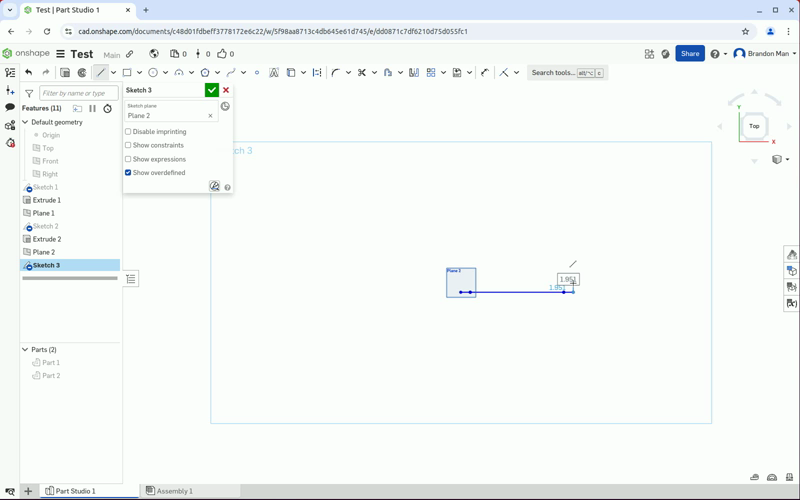
click(573, 282)
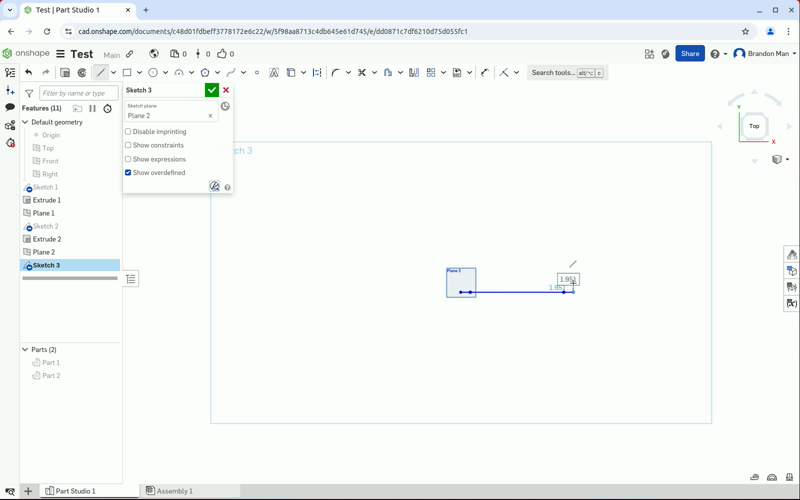
key_up(shift)
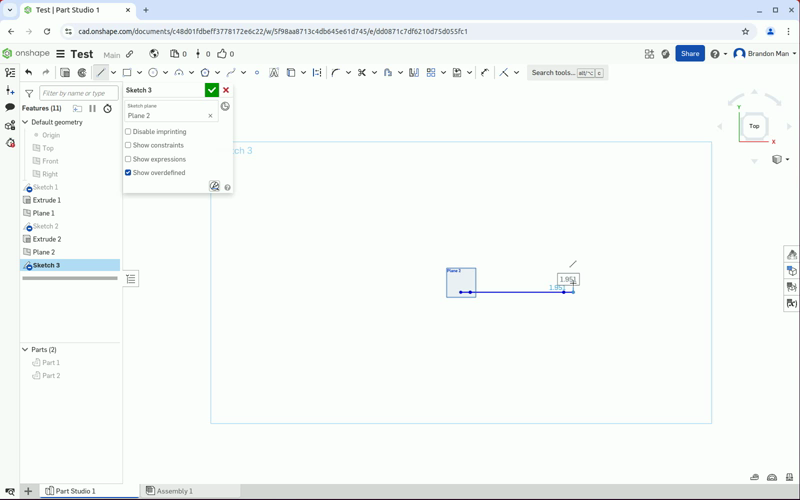
key_down(shift)
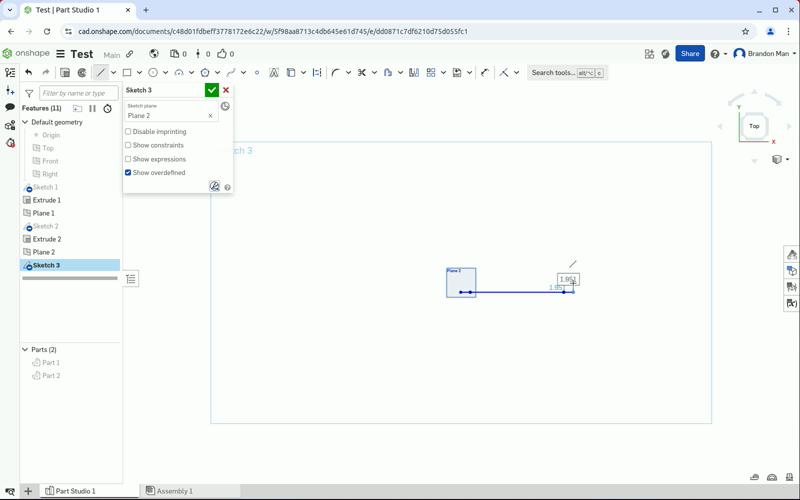
mouse_move(460, 282)
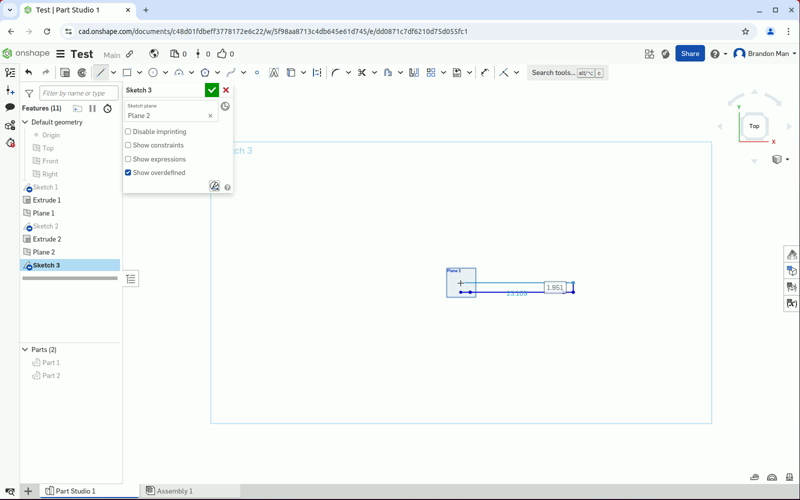
click(460, 282)
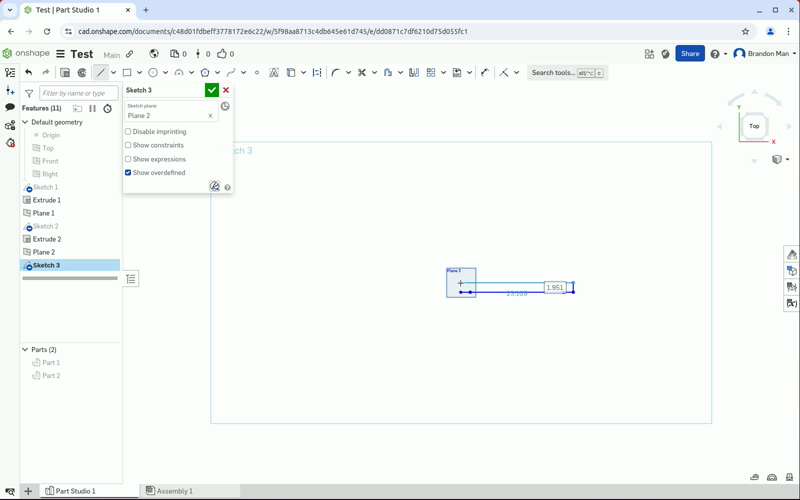
key_up(shift)
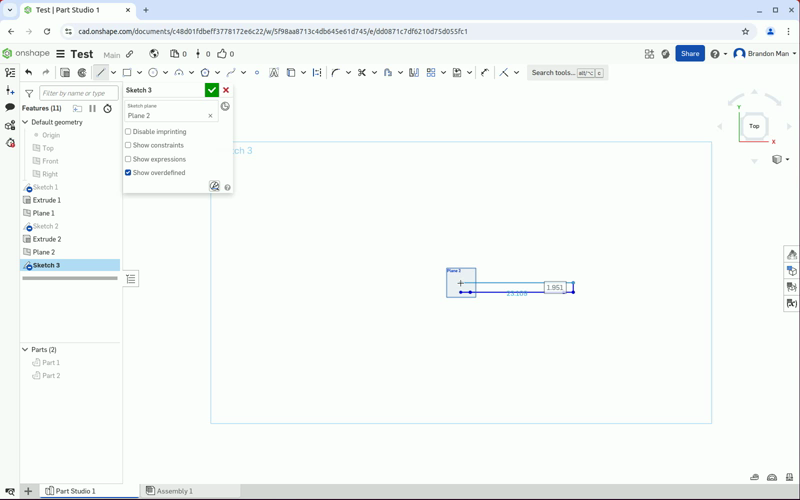
mouse_move(490, 282)
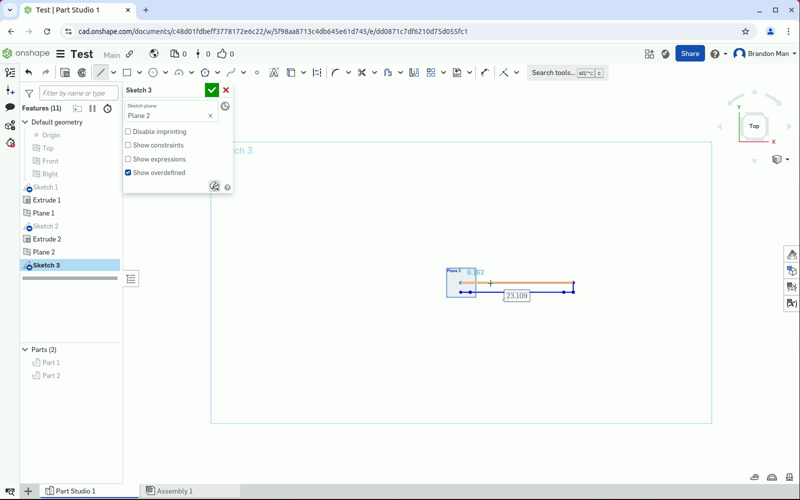
key_down(shift)
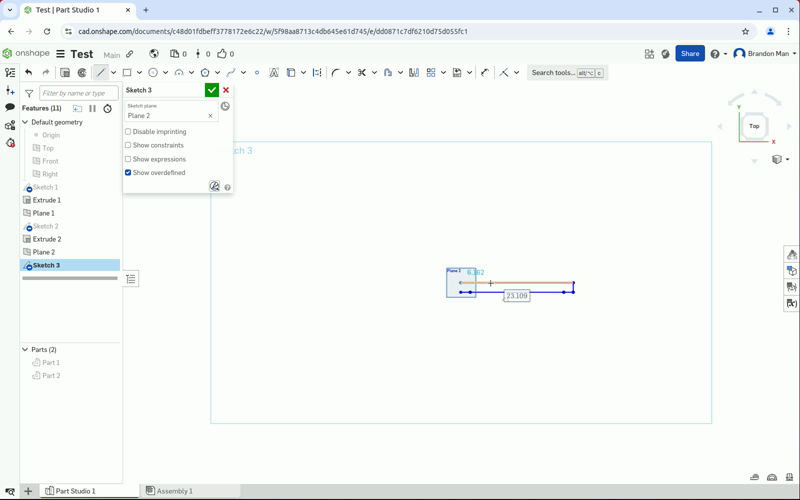
mouse_move(460, 292)
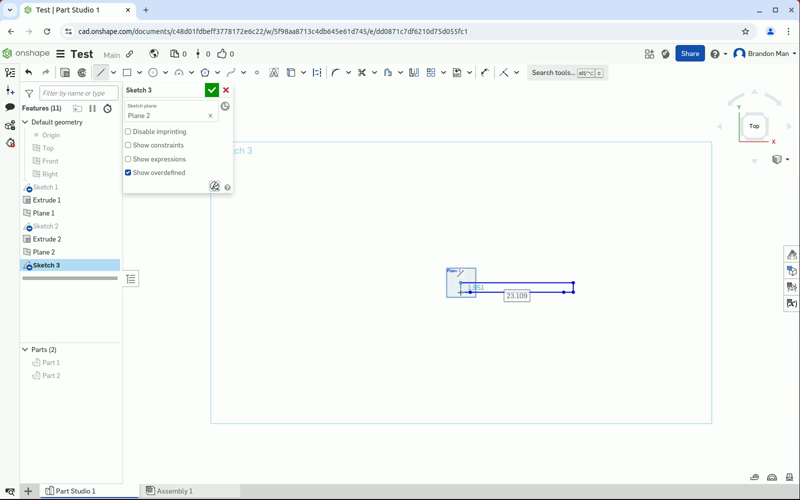
key_up(shift)
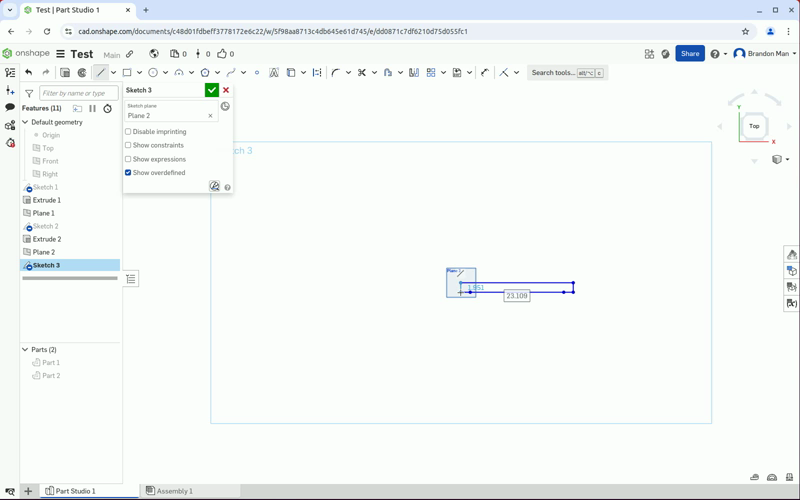
click(460, 292)
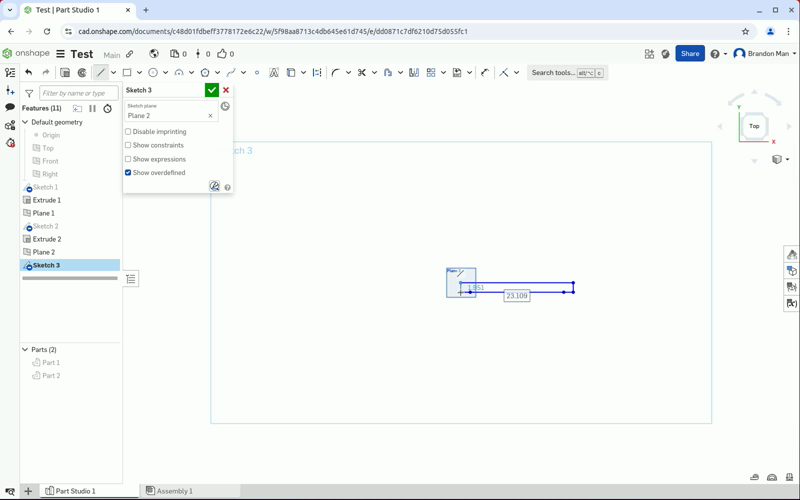
key(esc)
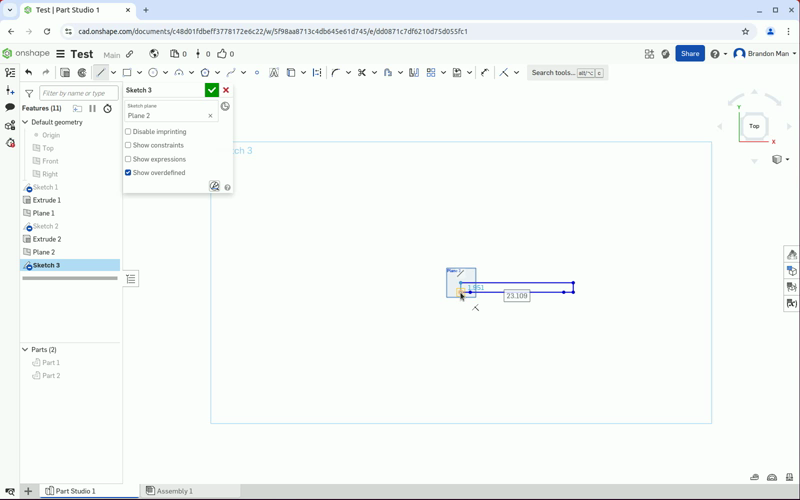
mouse_move(568, 289)
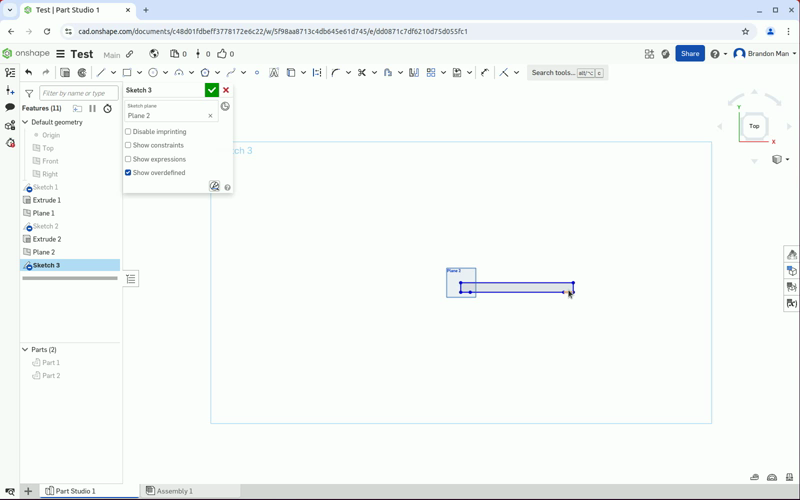
scroll(6)
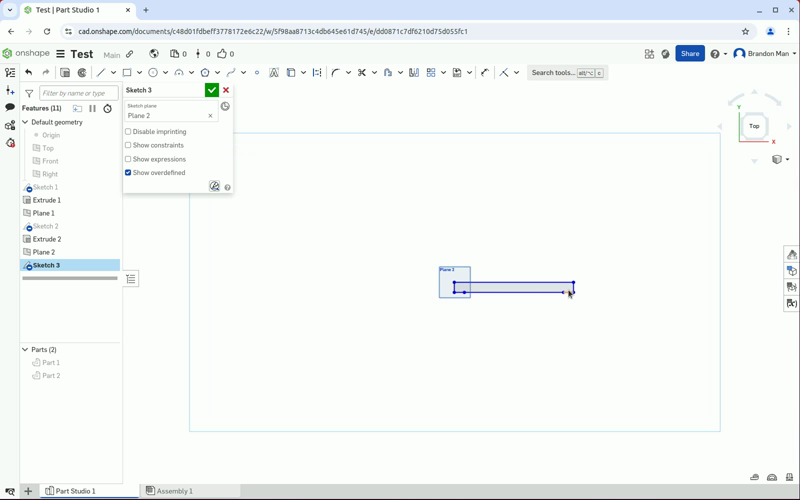
scroll(6)
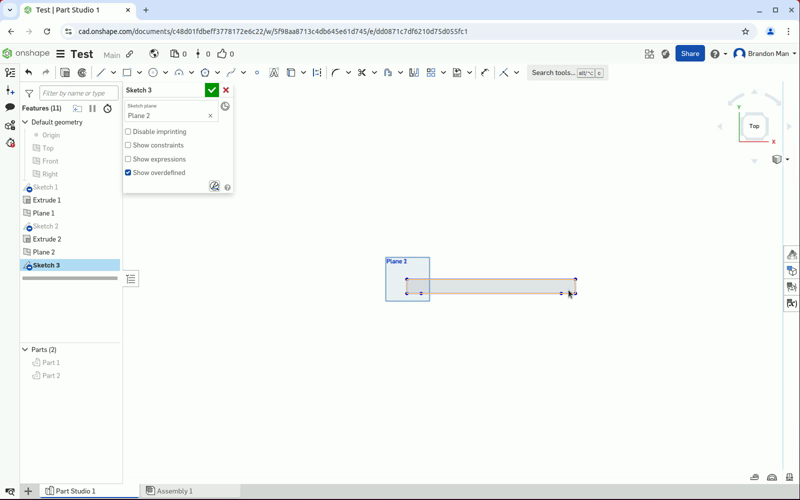
scroll(6)
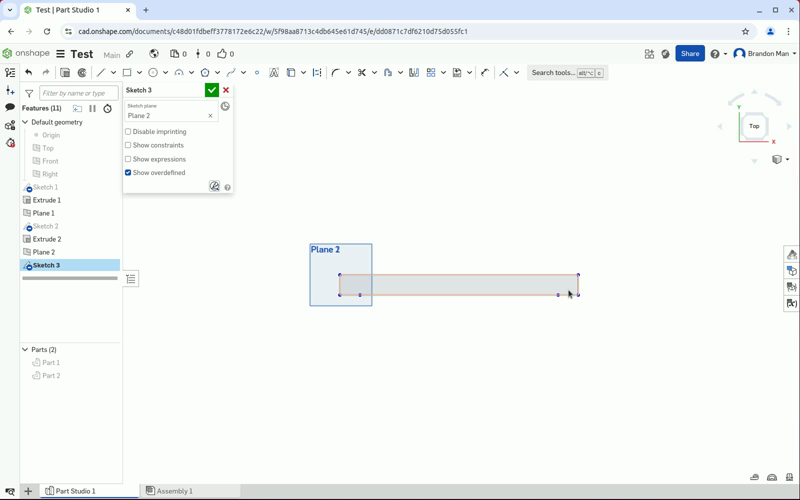
scroll(6)
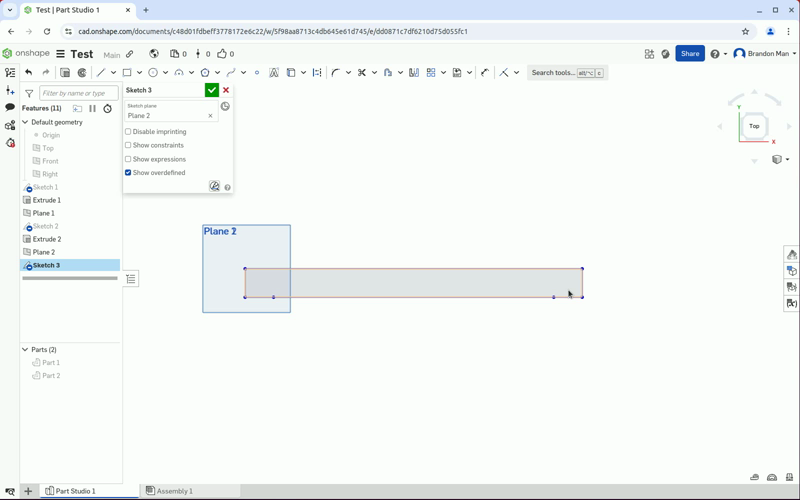
scroll(6)
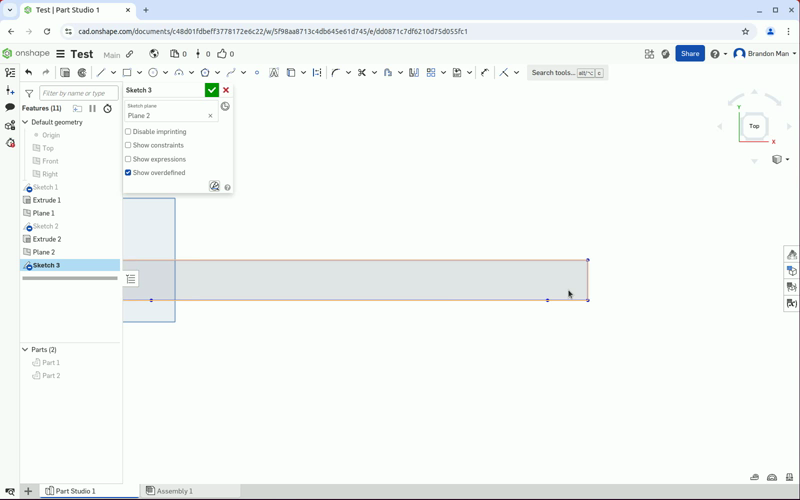
scroll(6)
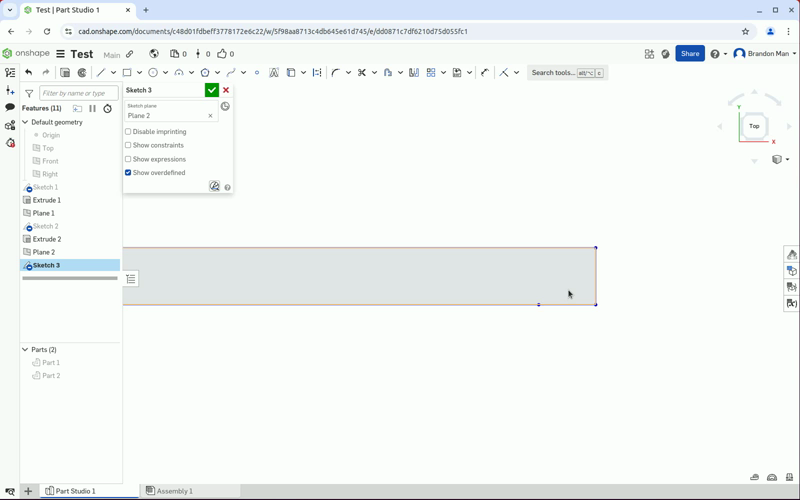
scroll(6)
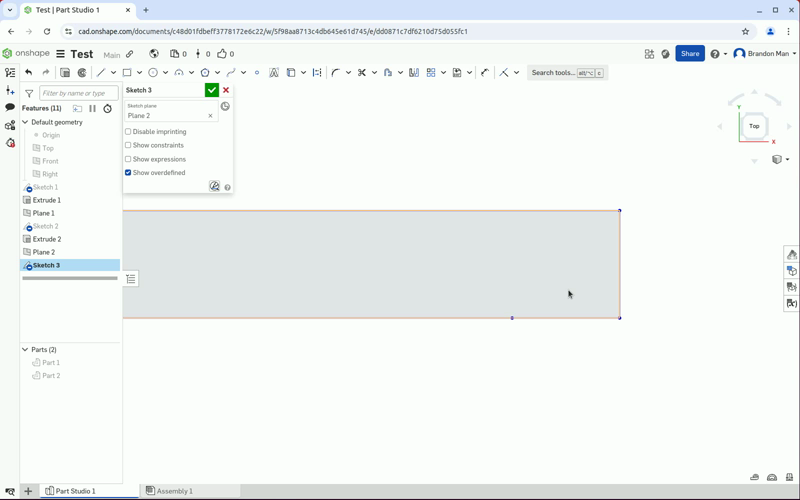
click(568, 289)
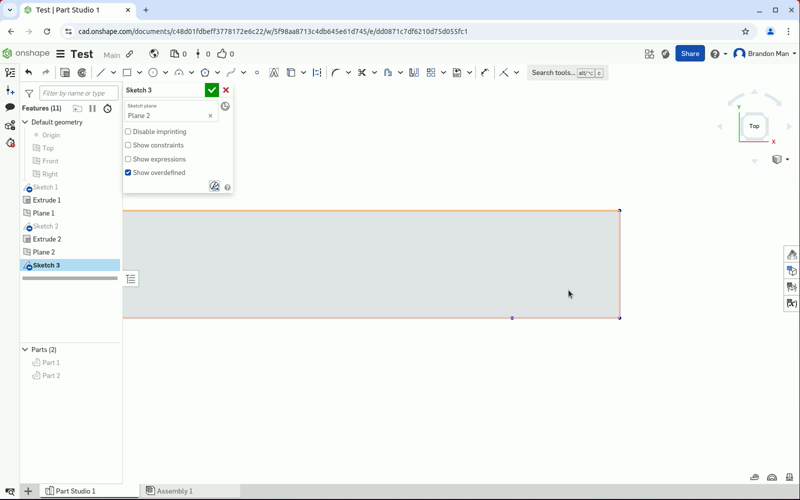
scroll(-6)
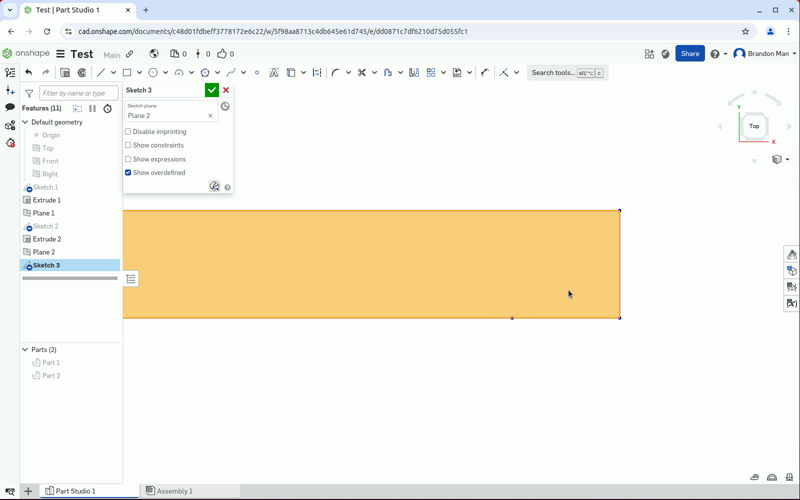
scroll(-6)
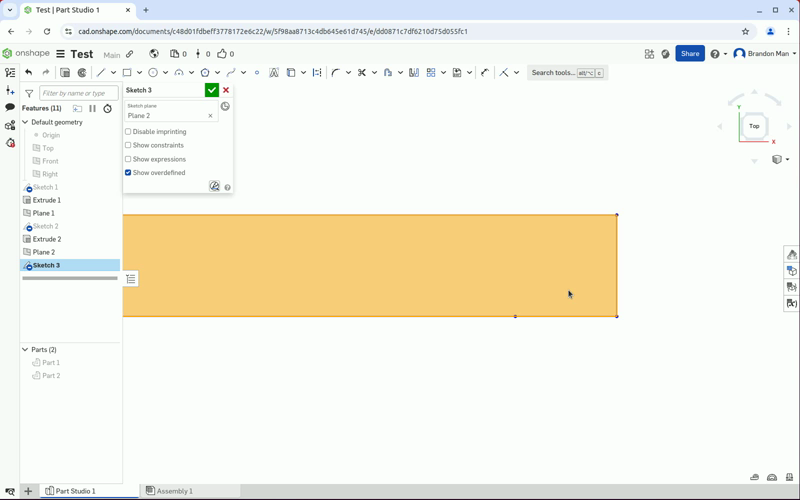
scroll(-6)
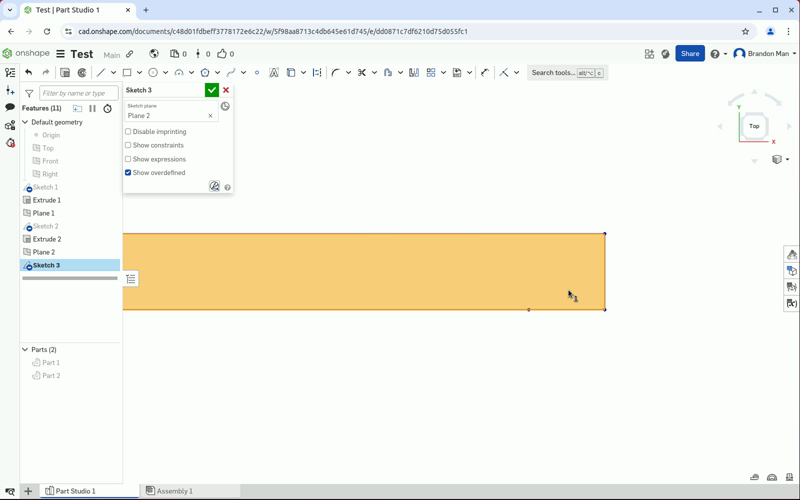
scroll(-6)
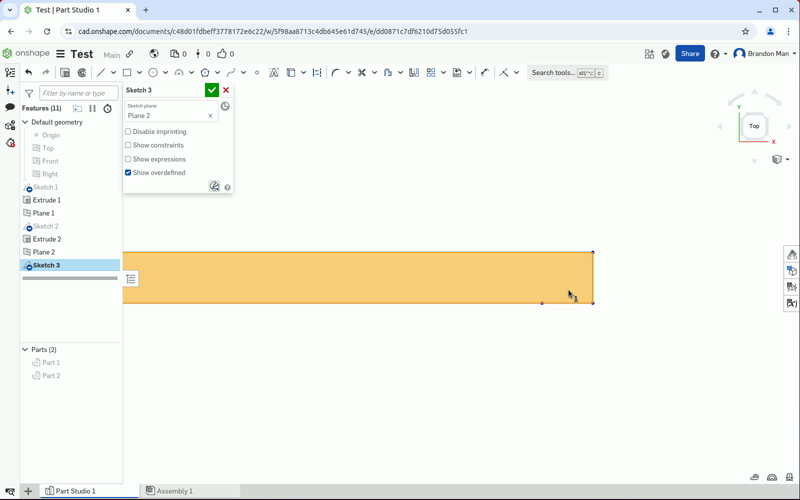
scroll(-6)
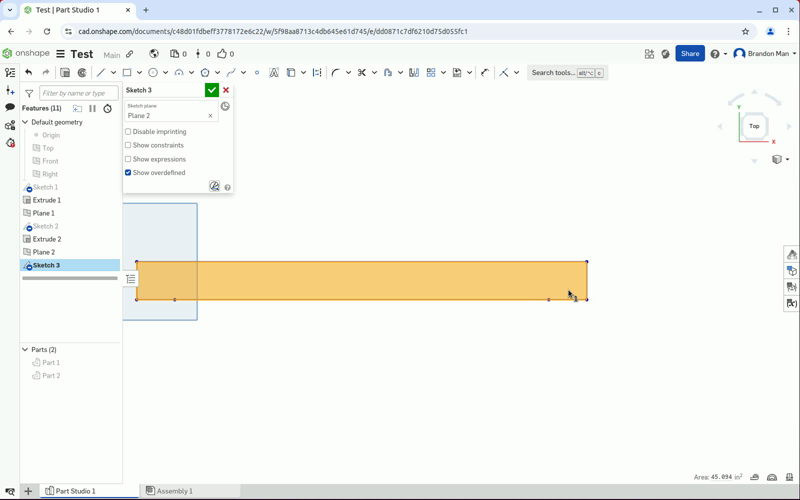
scroll(-6)
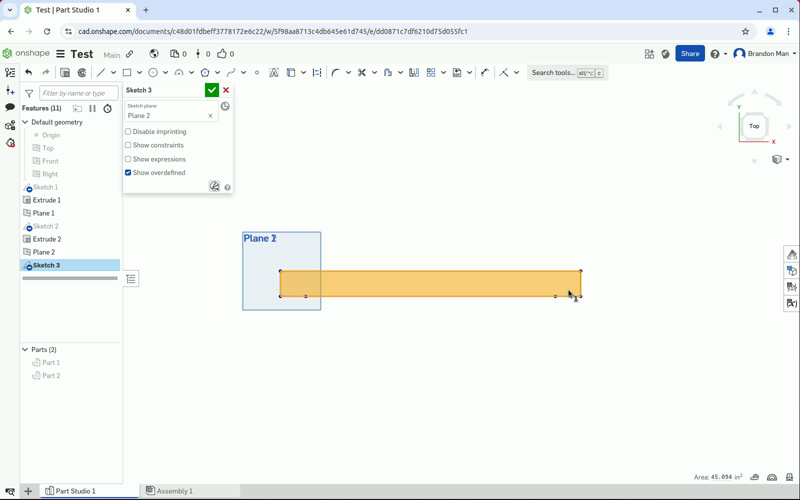
scroll(-6)
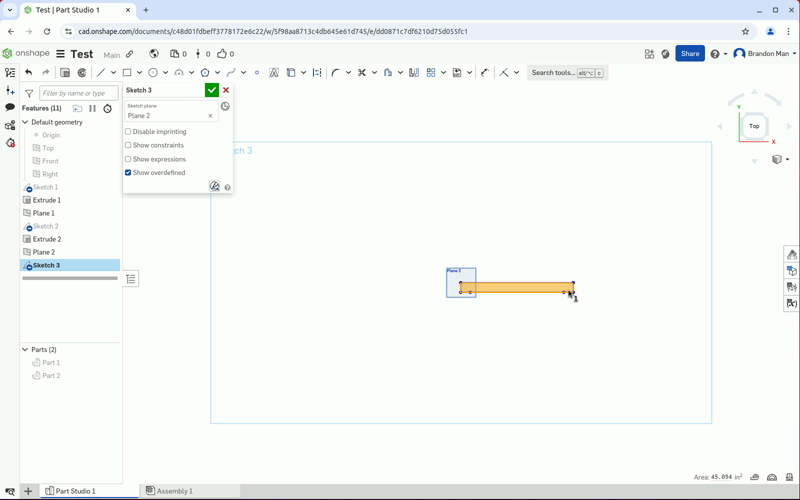
mouse_move(73, 352)
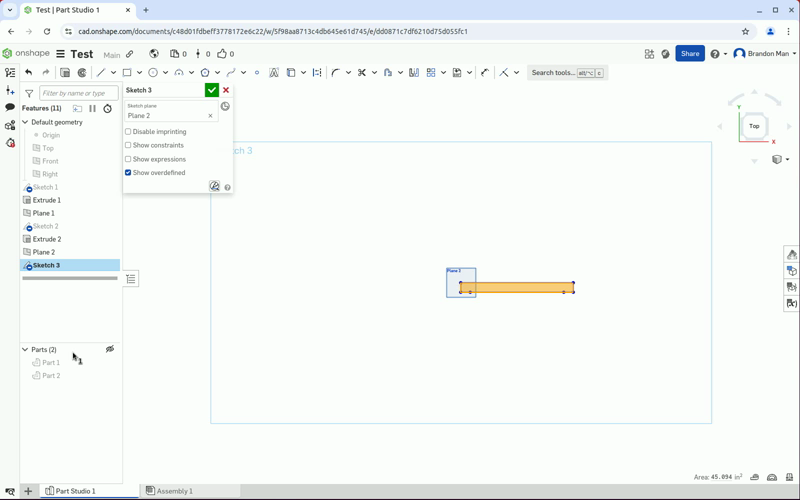
key(shift+y)
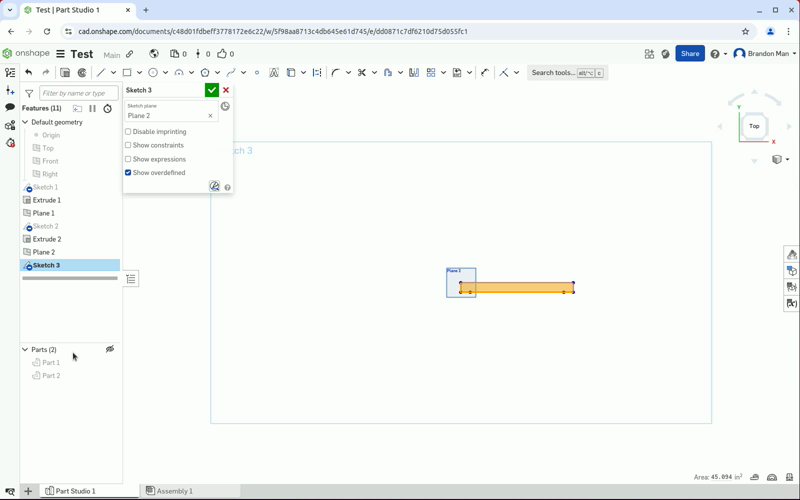
key(shift+e)
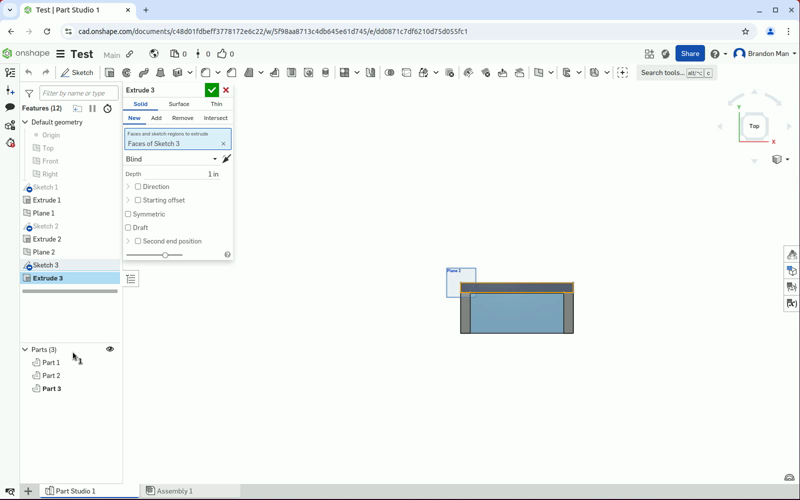
mouse_move(143, 106)
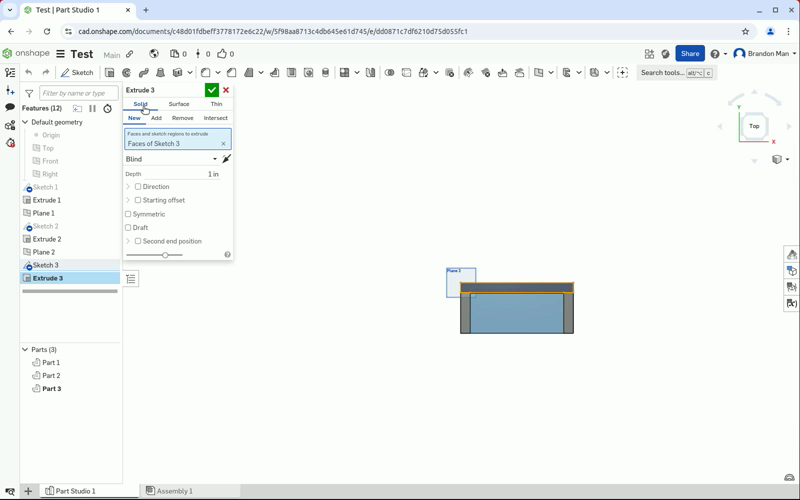
click(143, 106)
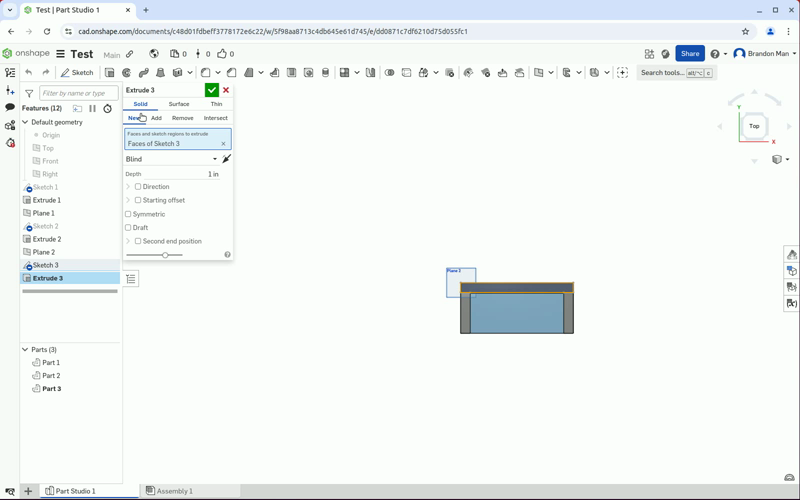
mouse_move(137, 120)
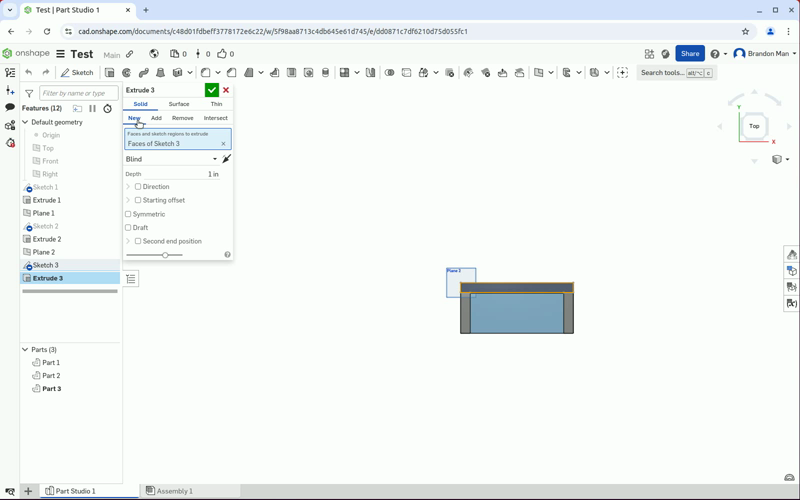
click(137, 120)
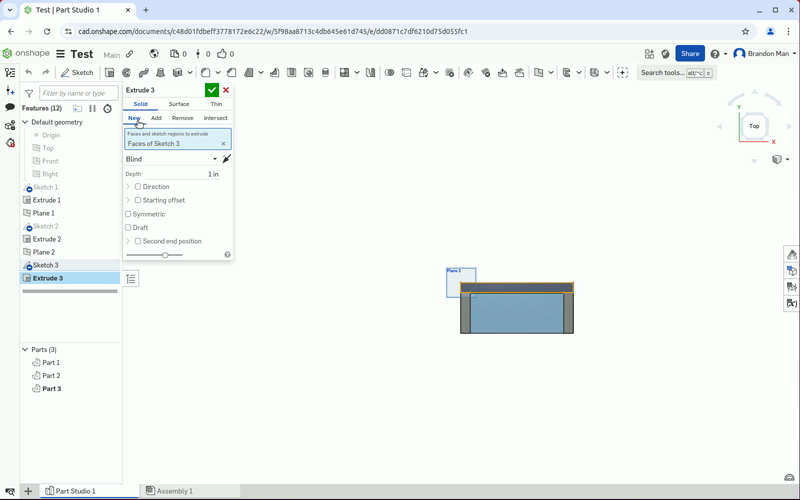
key(tab, 4)
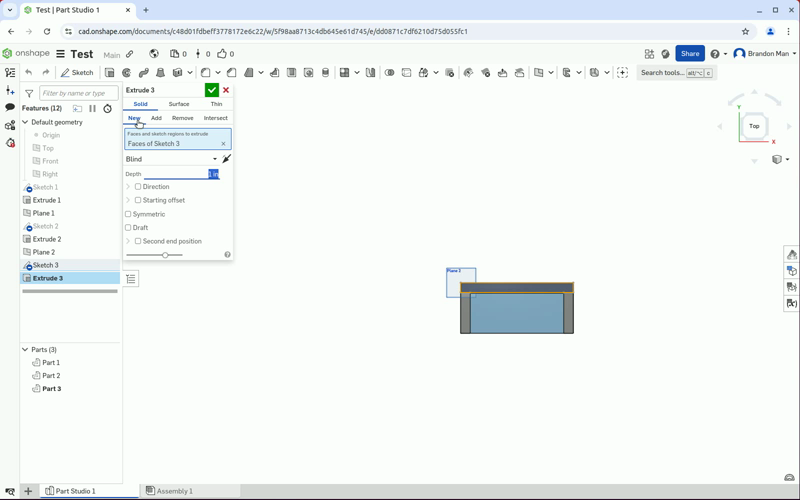
text(2.166)
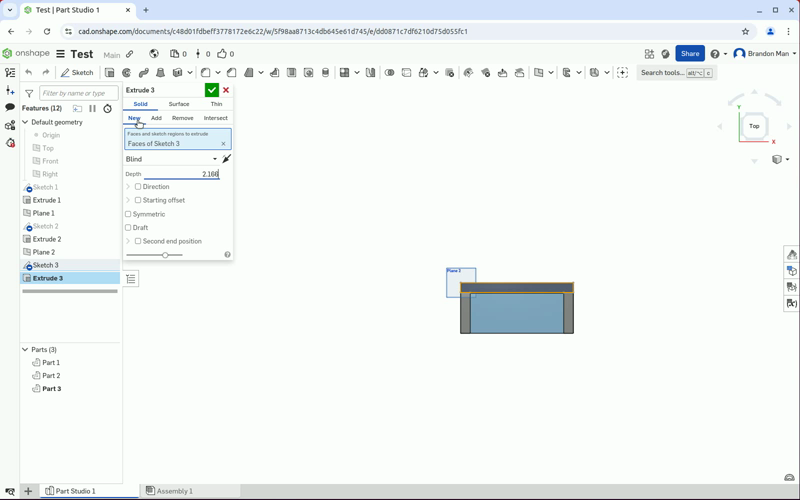
key(enter)
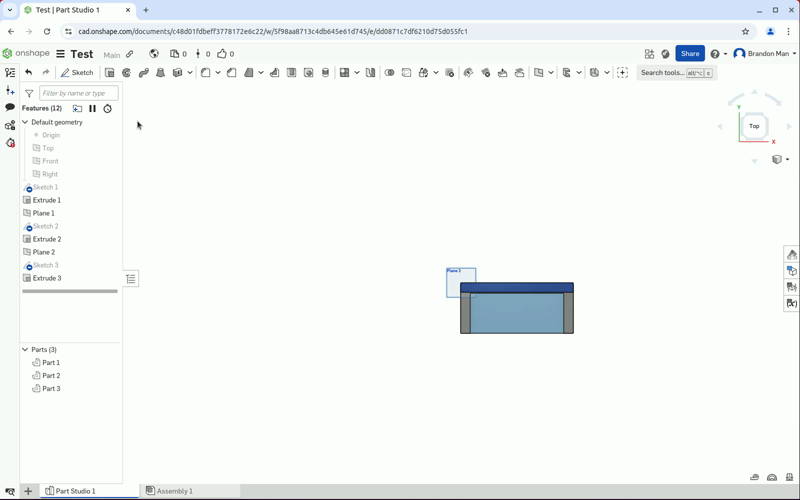
key(shift+h)
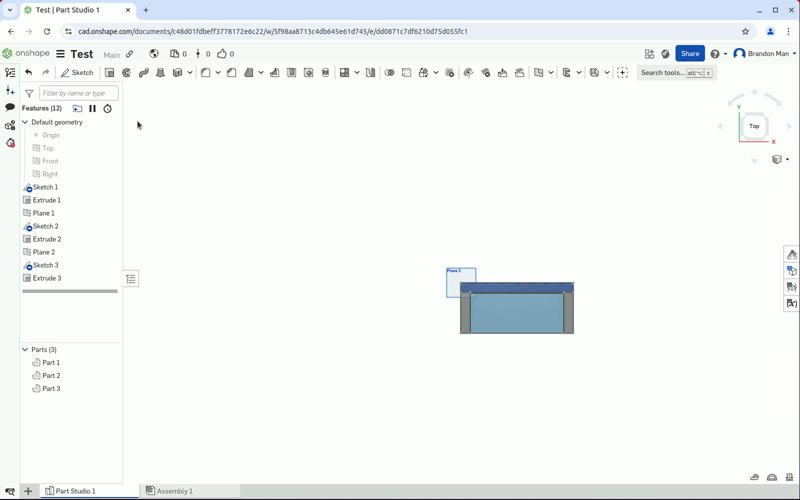
key(shift+h)
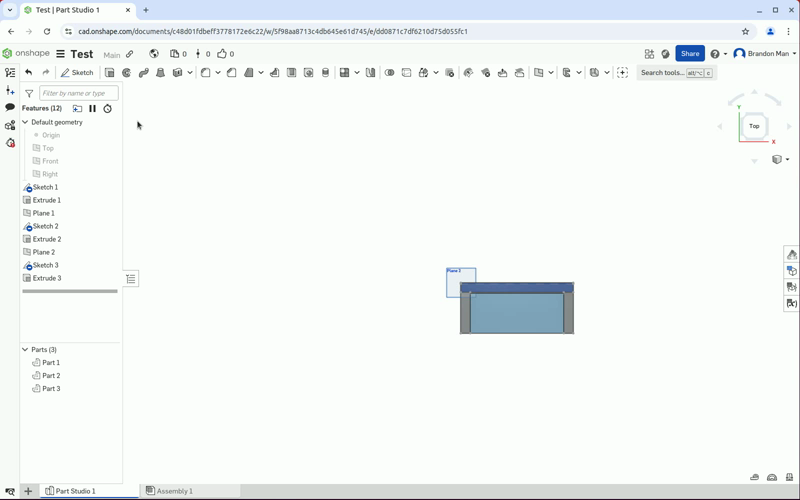
key(shift+7)
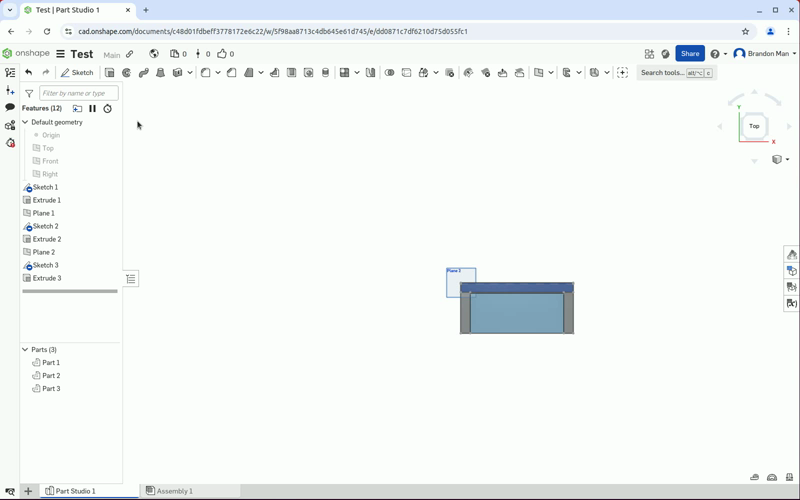
key(up, 3)
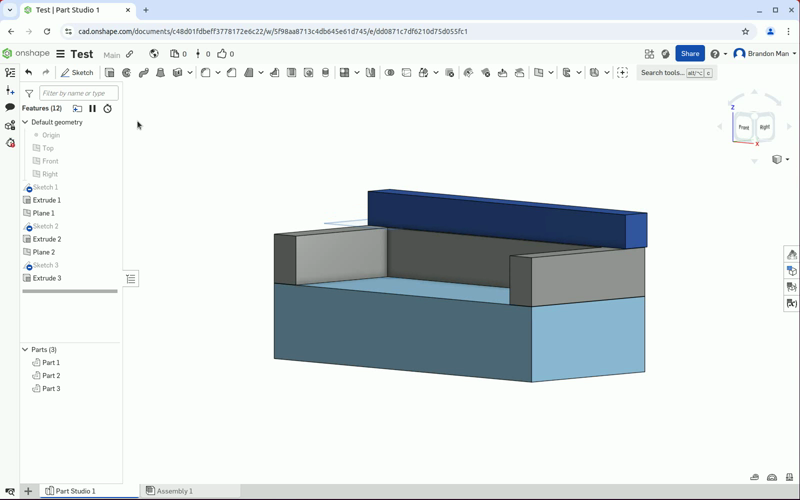
key(left, 3)
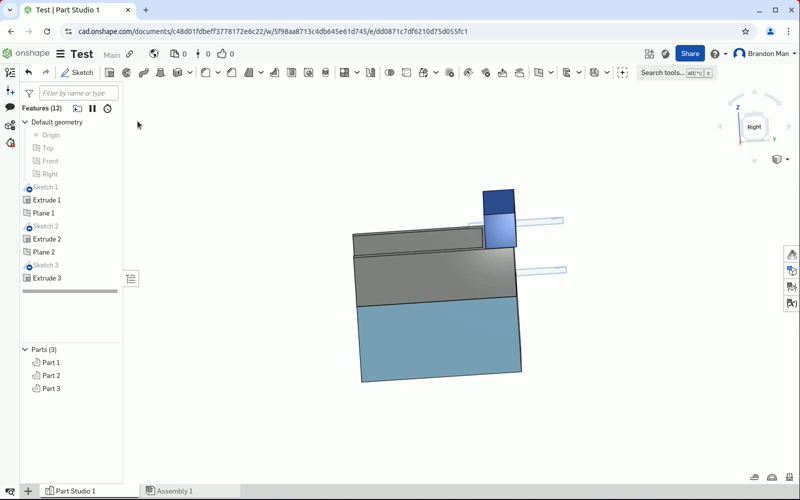
key(right, 3)
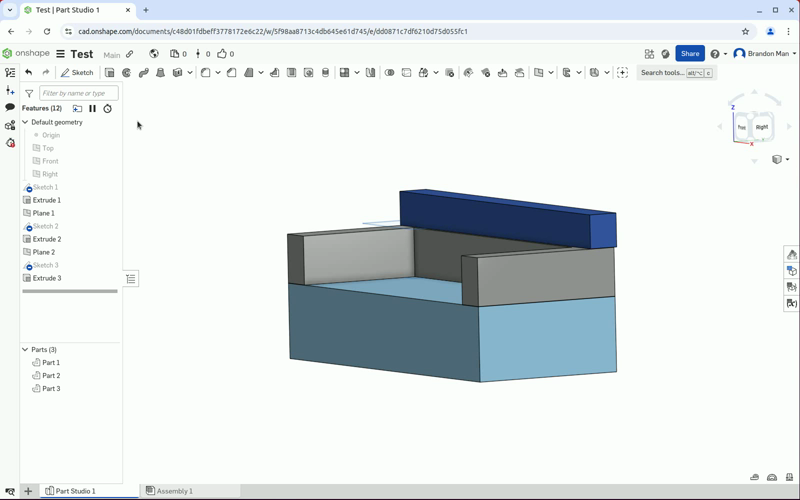
key(down, 3)
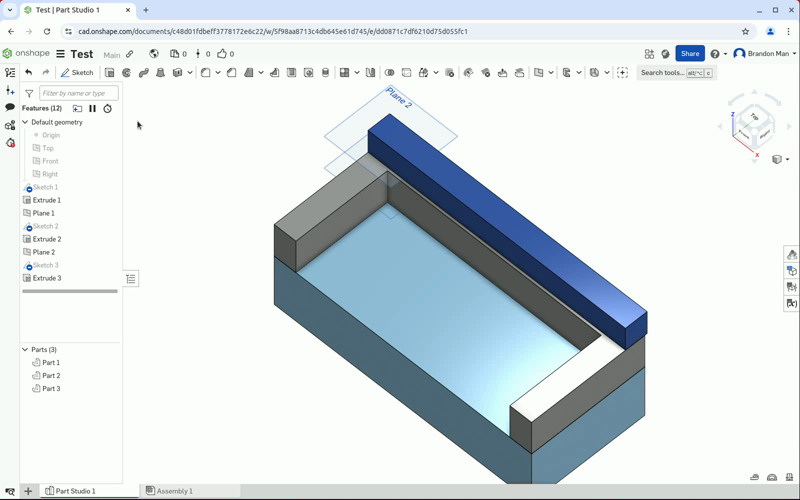
mouse_move(73, 189)
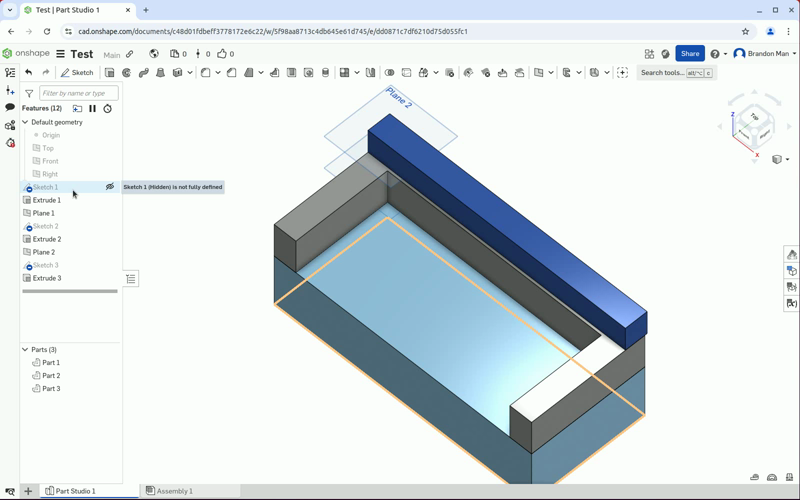
click(73, 189)